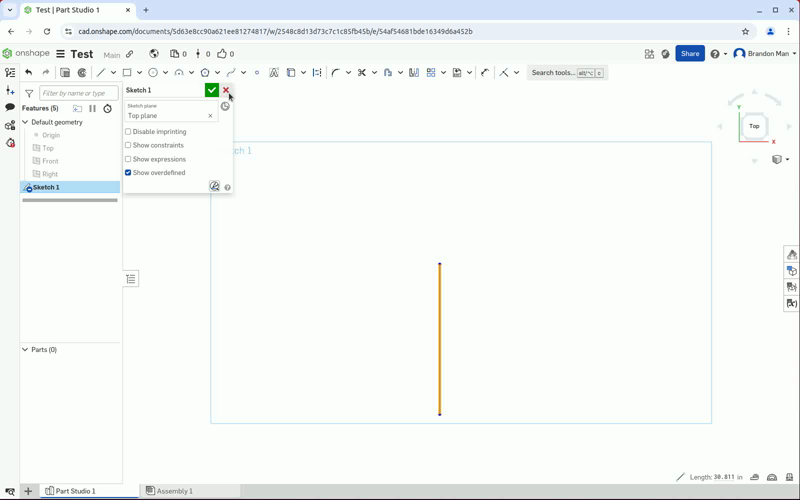
key(shift+h)
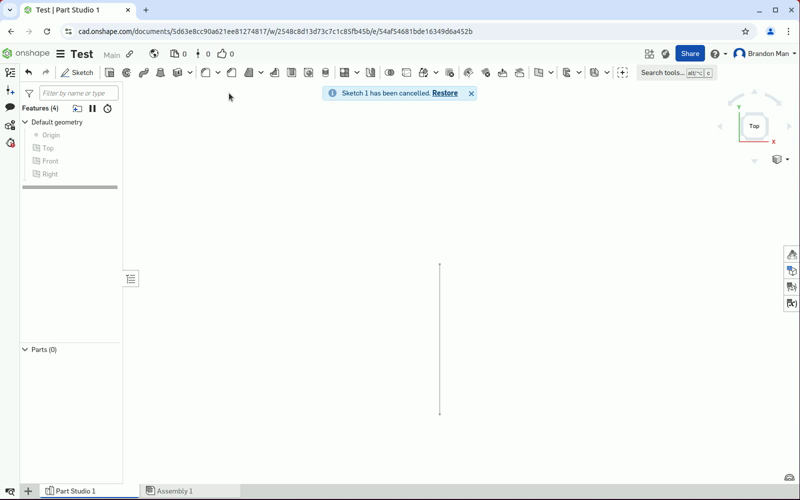
mouse_move(73, 352)
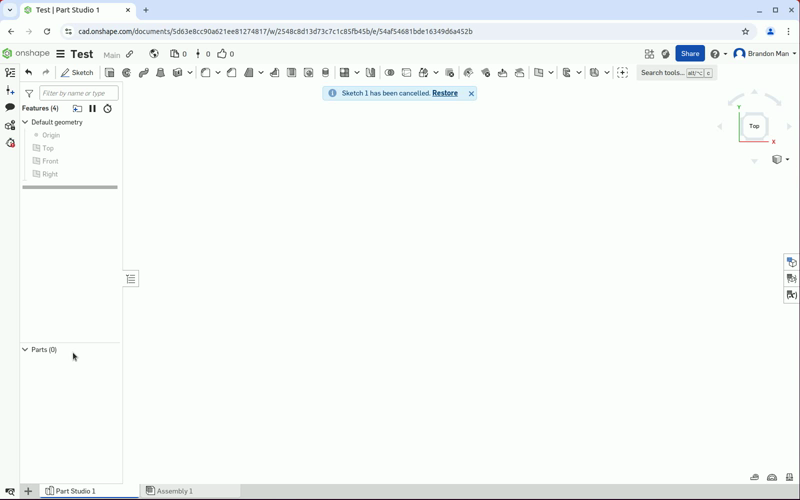
key(y)
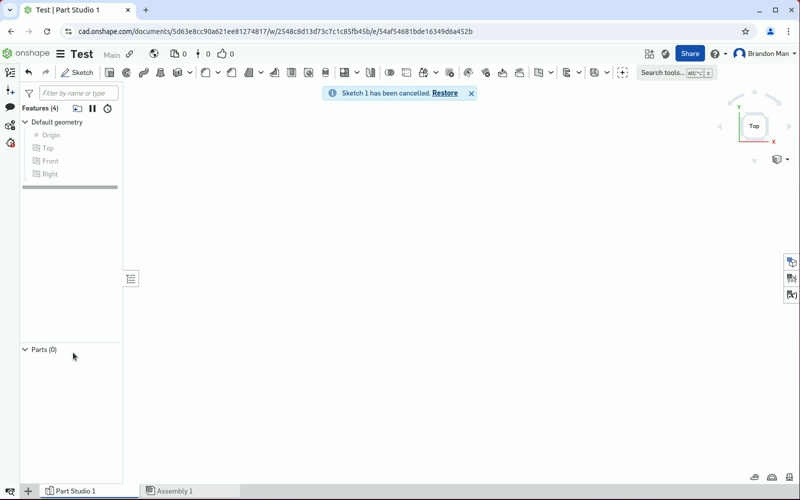
key(shift+p)
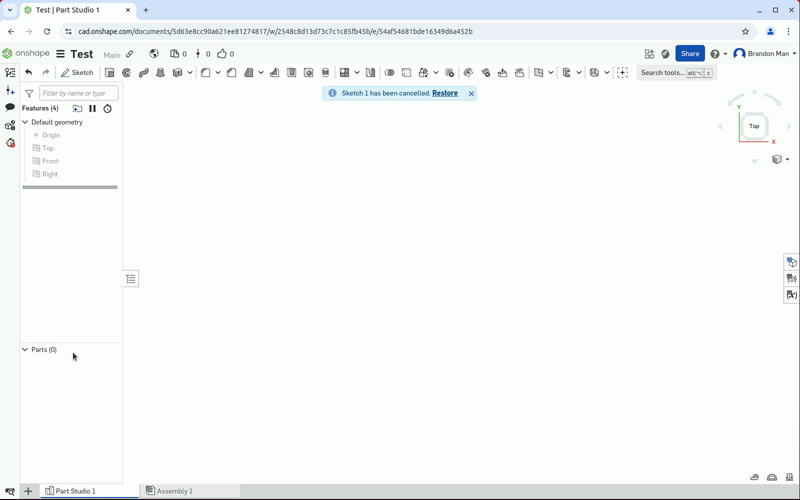
key(space)
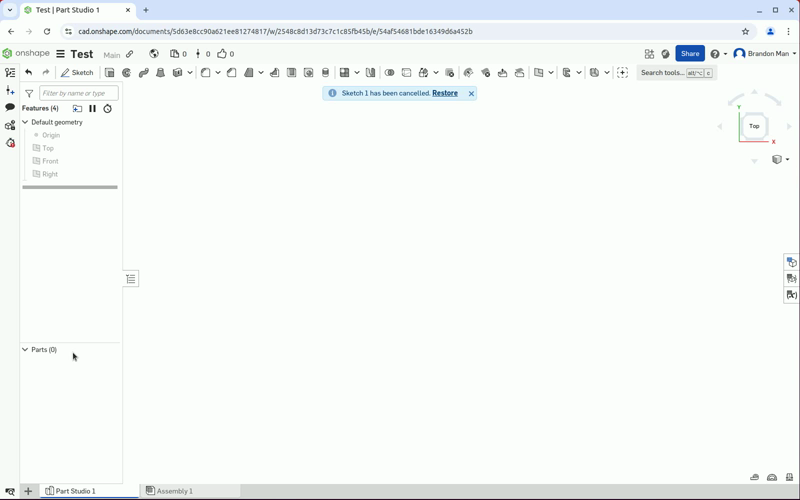
key_down(shift)
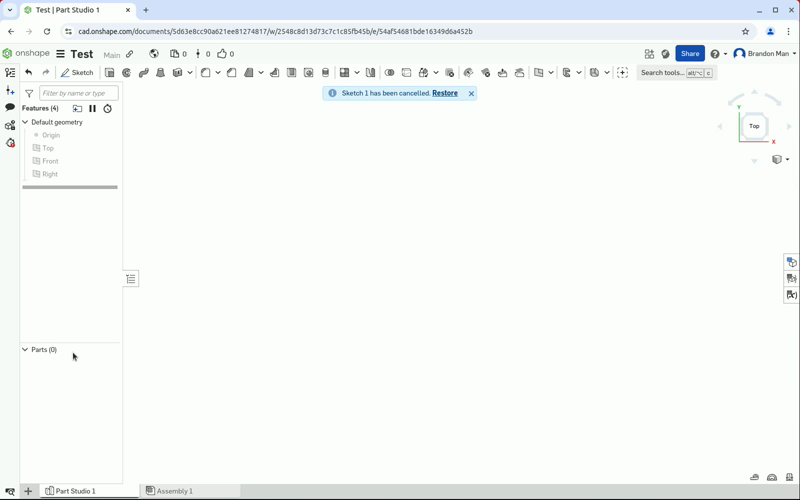
key(up)
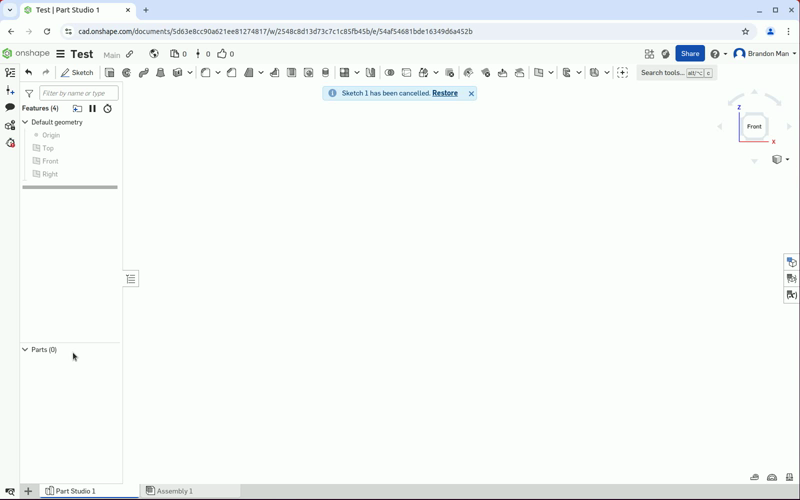
key_up(shift)
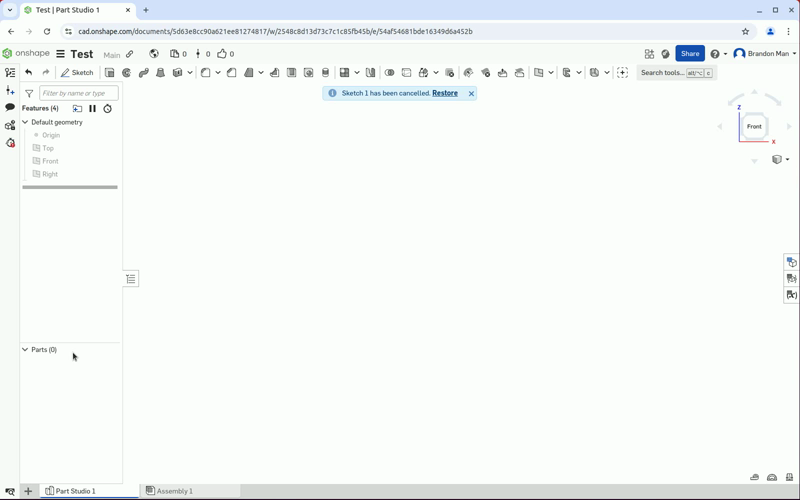
mouse_move(73, 352)
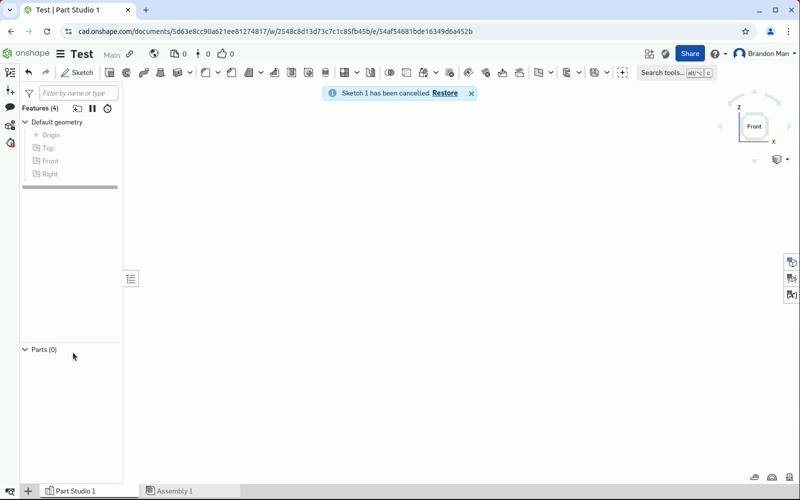
key(shift+y)
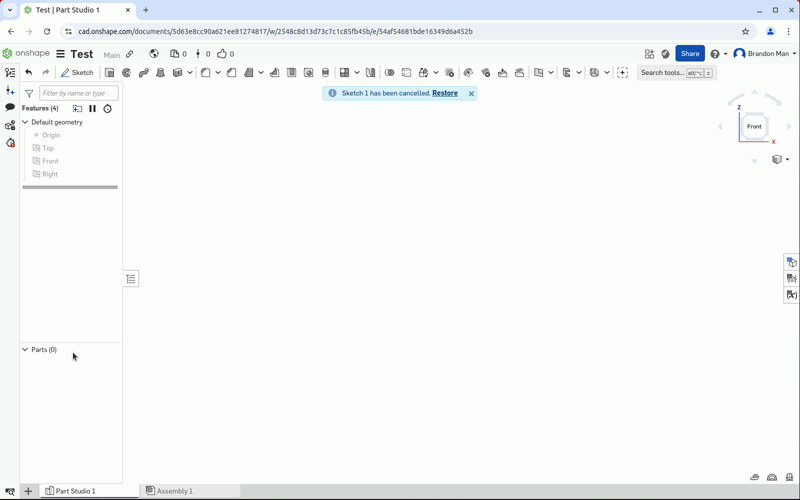
key(shift+s)
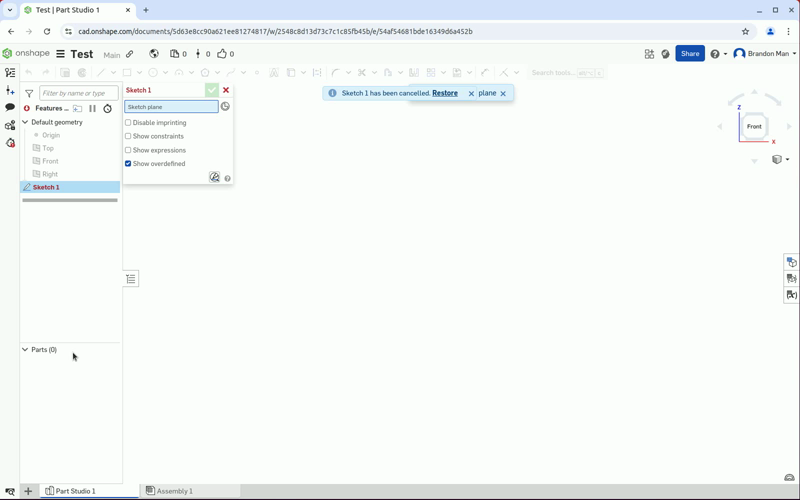
mouse_move(73, 163)
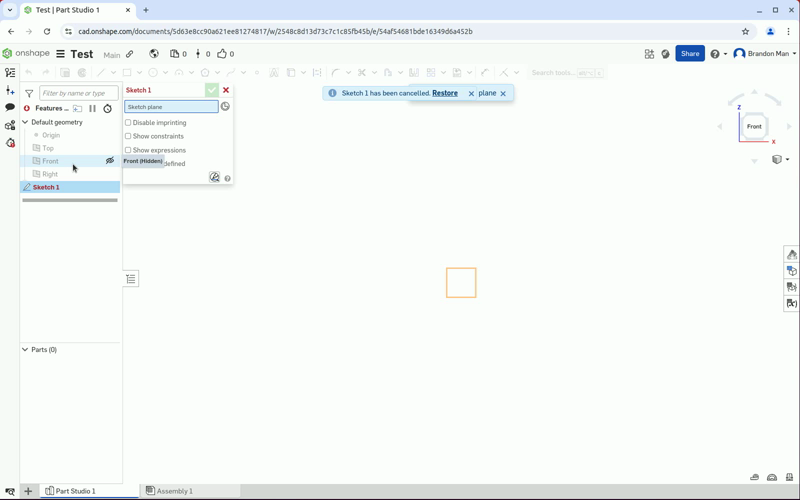
click(73, 163)
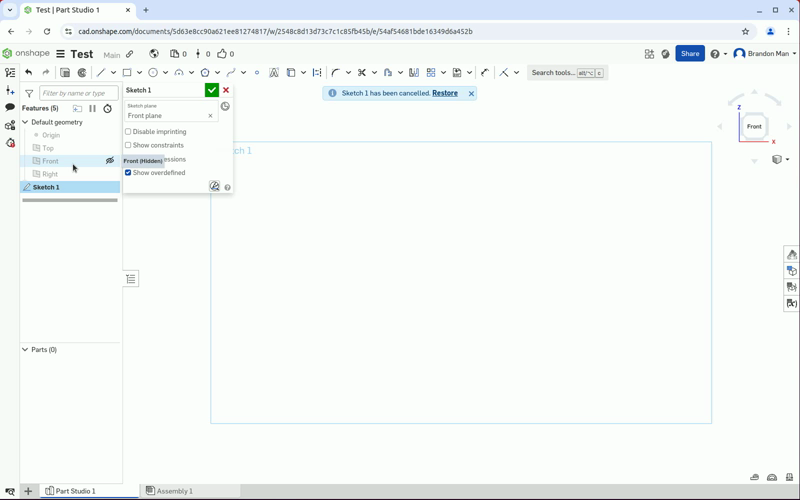
mouse_move(73, 352)
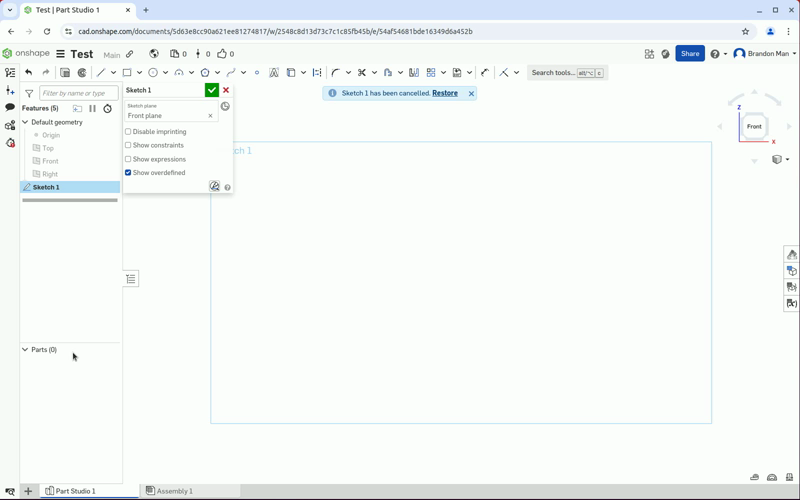
key(y)
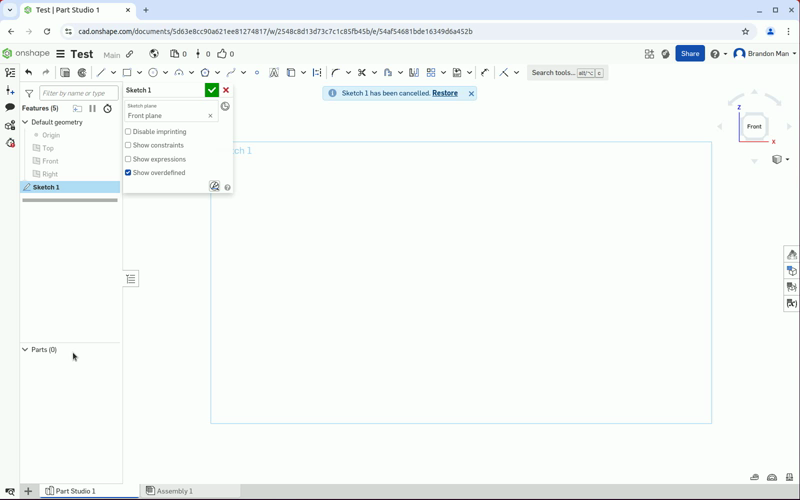
key(l)
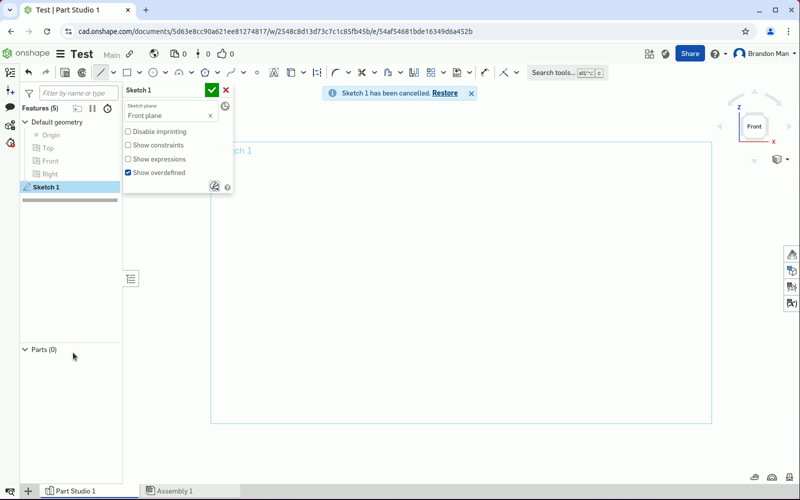
key_down(shift)
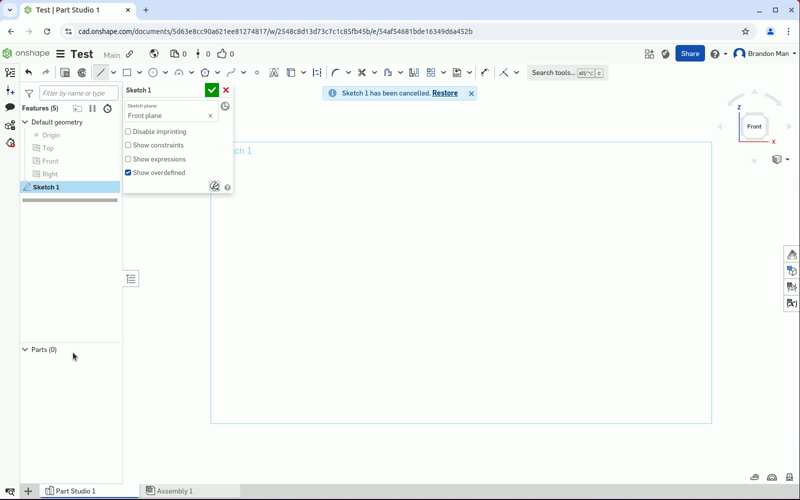
mouse_move(498, 282)
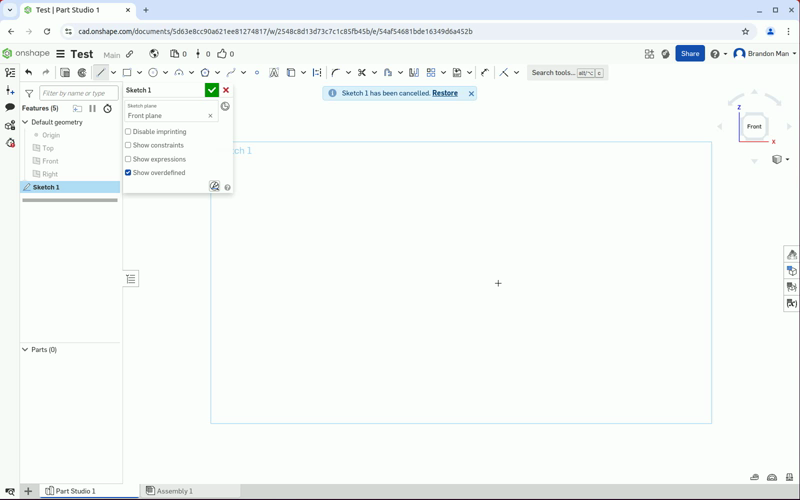
click(498, 282)
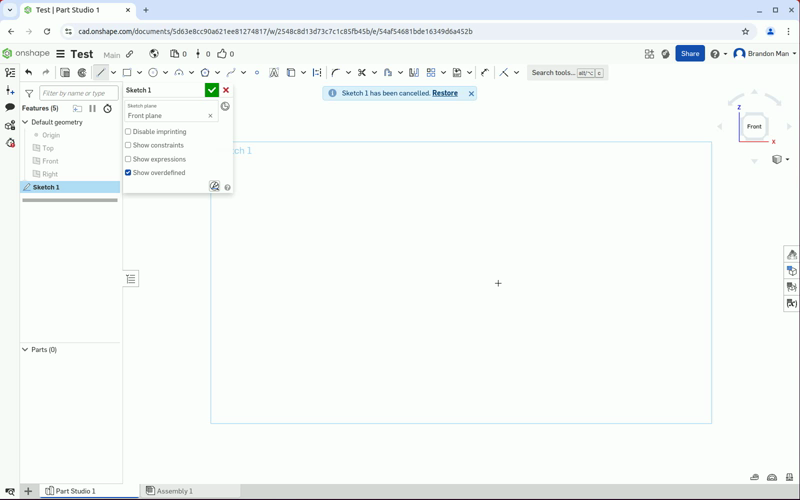
key_up(shift)
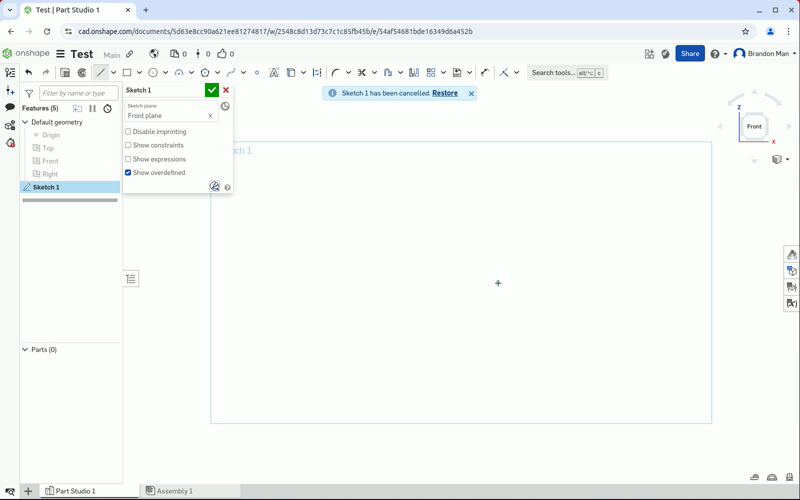
key_down(shift)
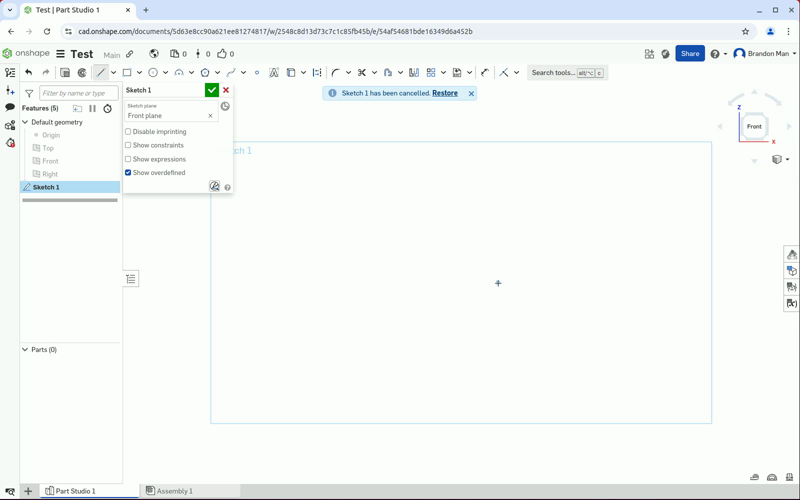
mouse_move(528, 282)
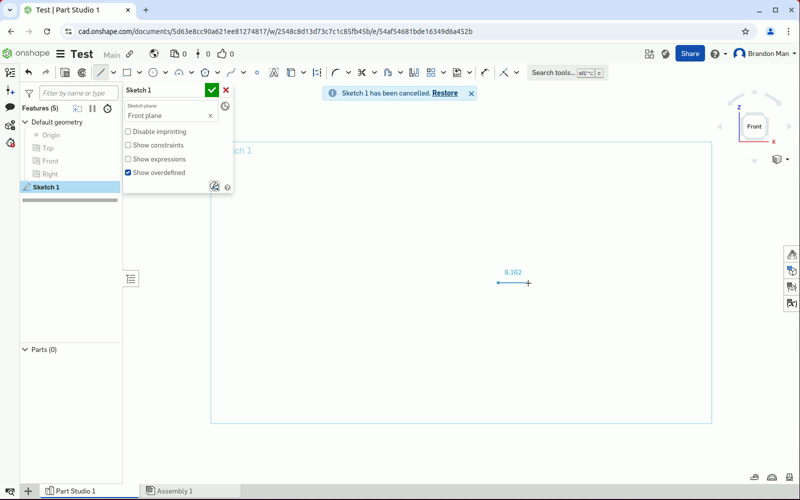
mouse_move(536, 282)
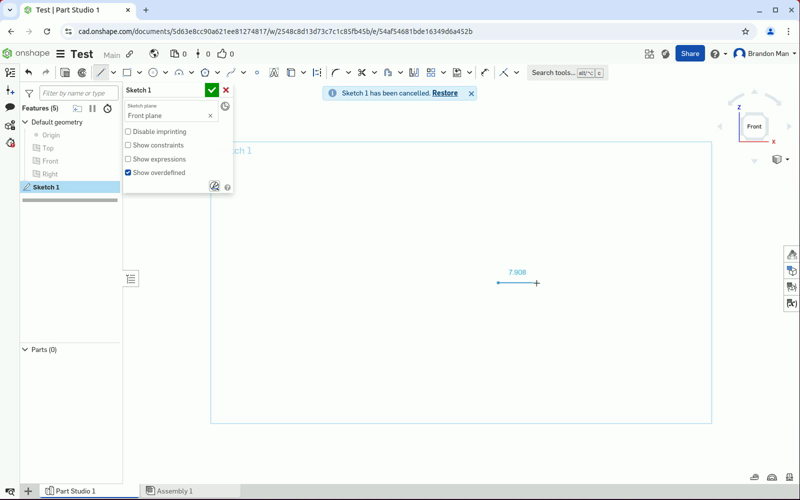
click(536, 282)
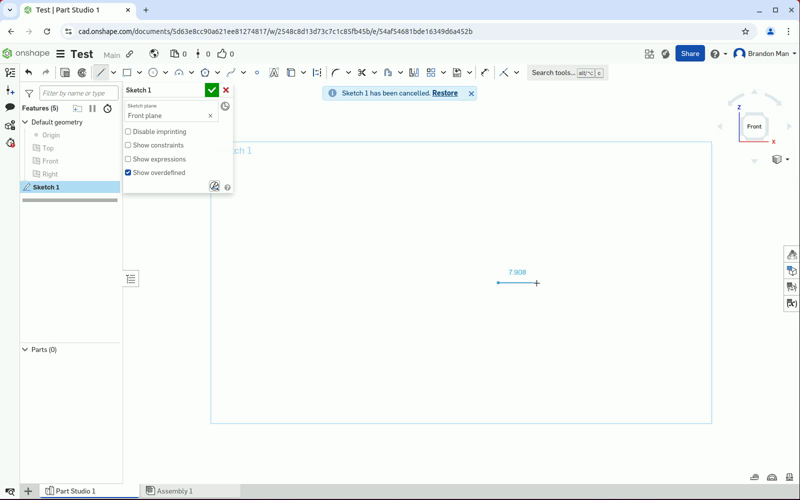
key_up(shift)
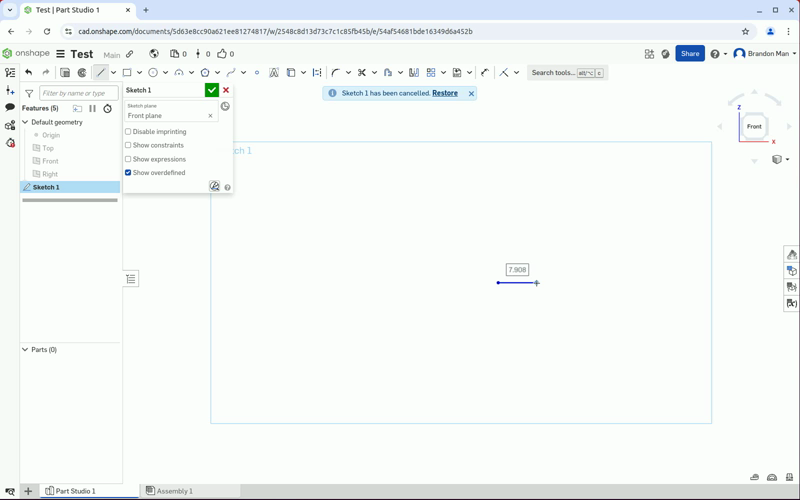
key_down(shift)
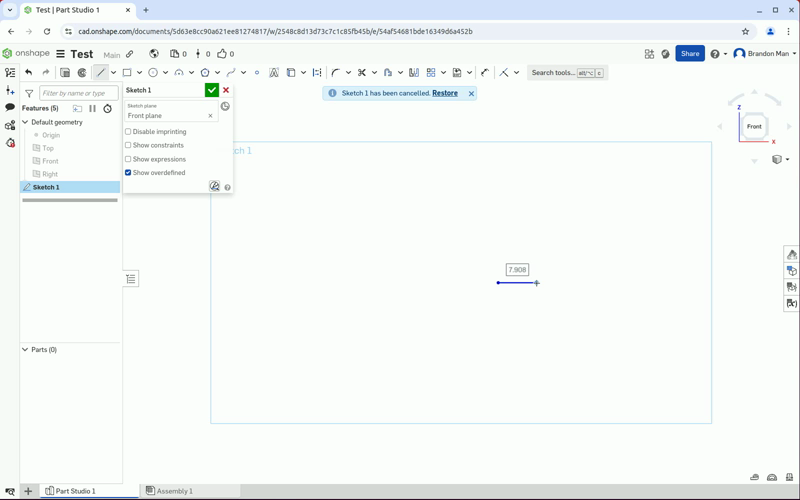
mouse_move(566, 282)
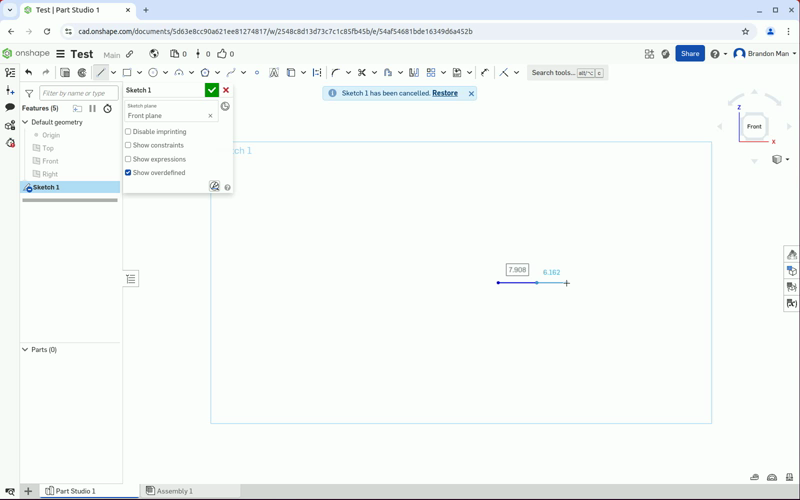
mouse_move(536, 244)
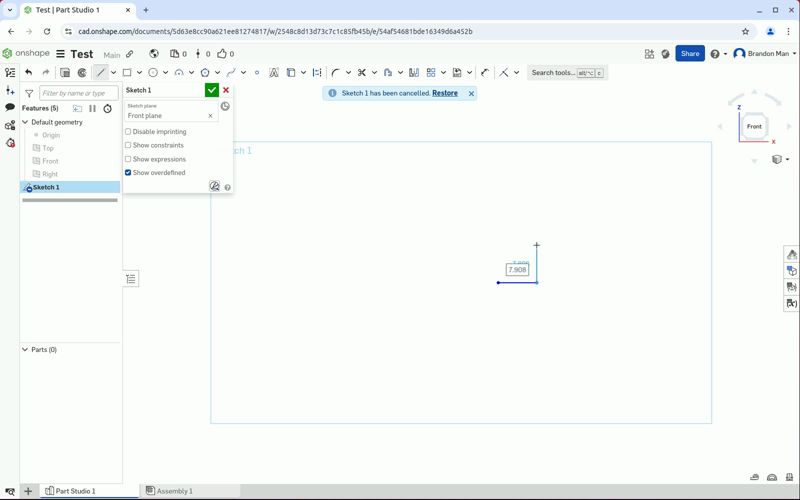
click(536, 244)
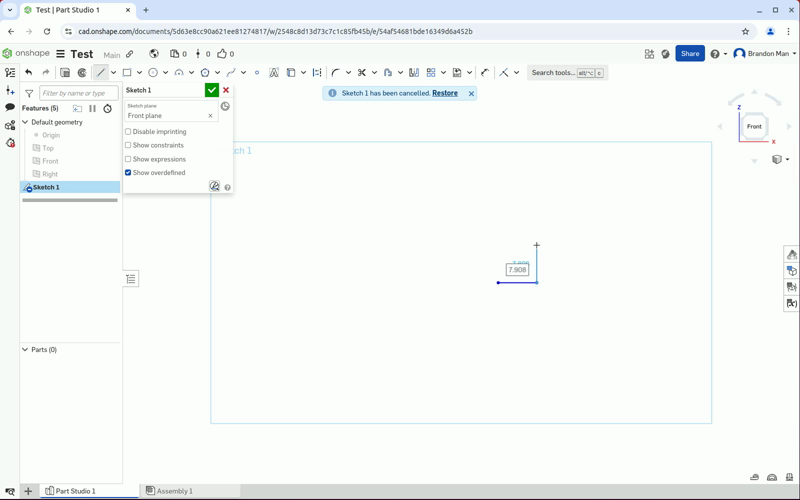
key_up(shift)
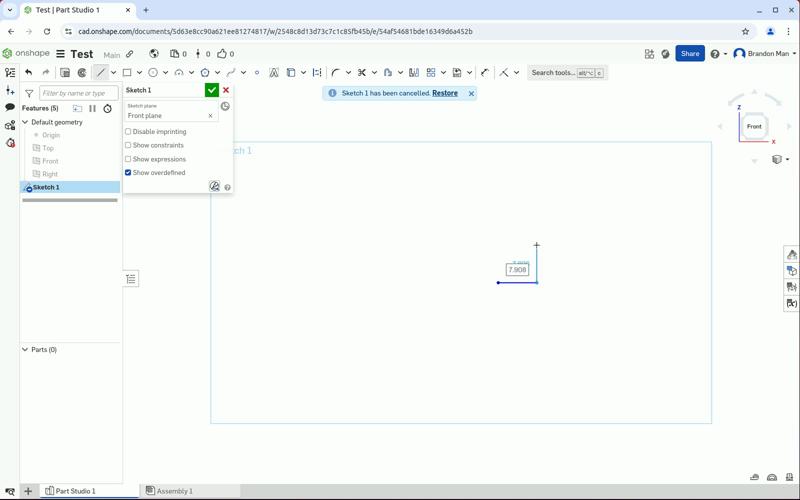
key_down(shift)
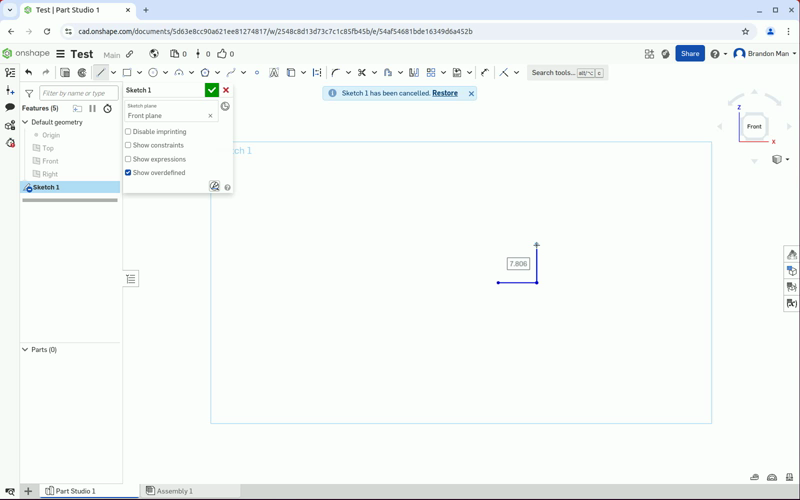
mouse_move(566, 244)
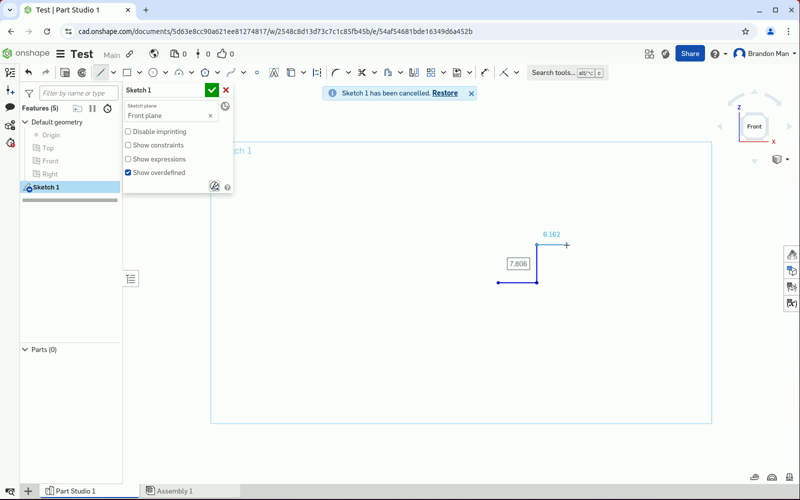
mouse_move(498, 244)
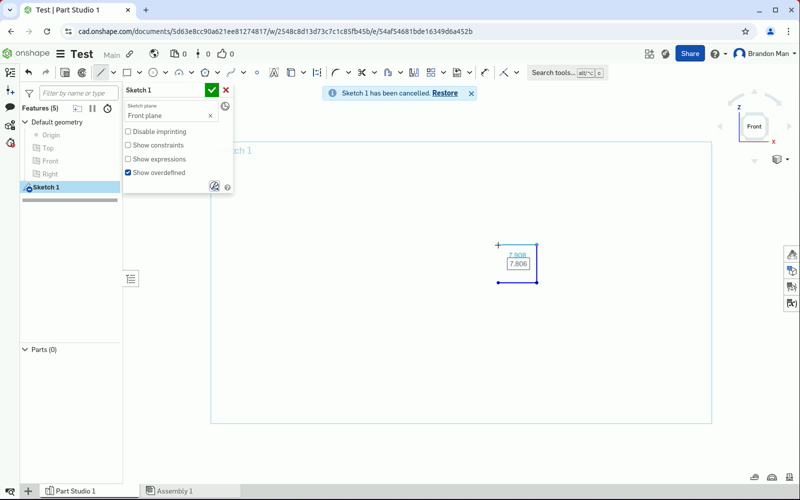
click(498, 244)
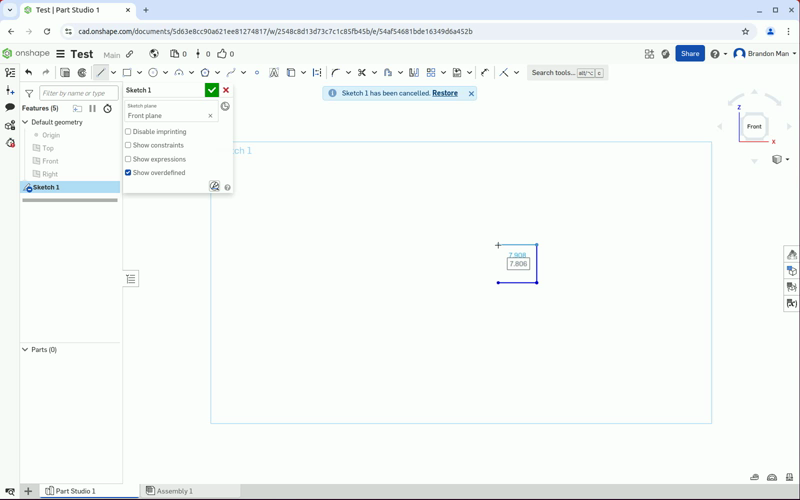
key_up(shift)
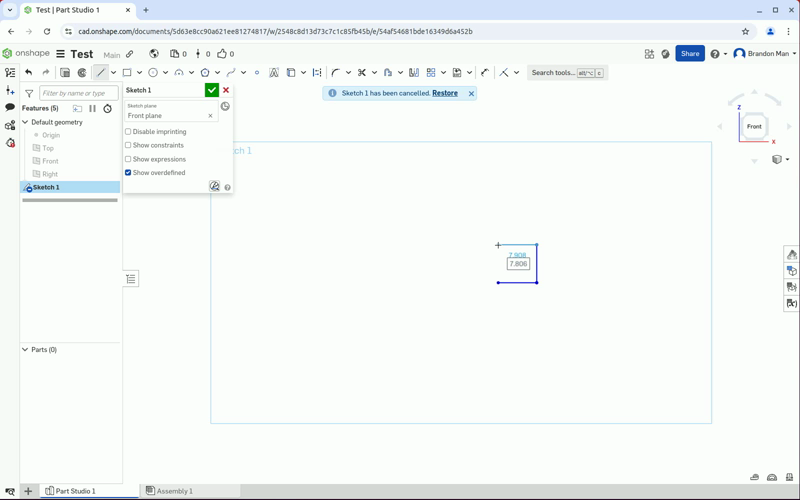
mouse_move(528, 244)
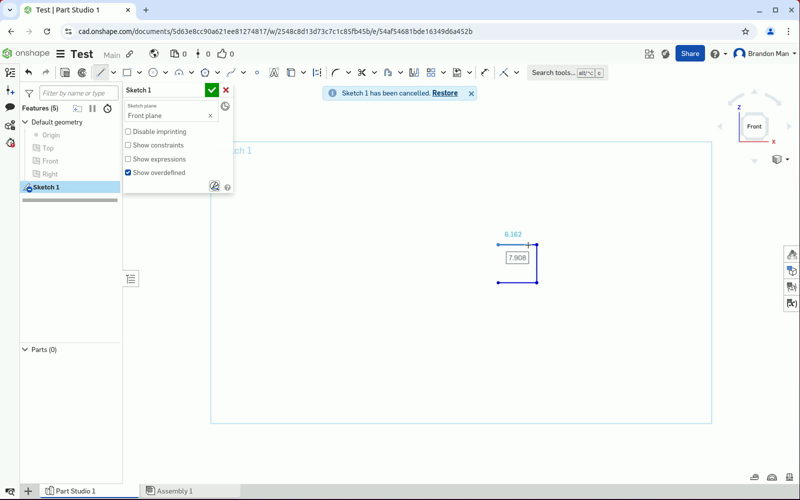
key_down(shift)
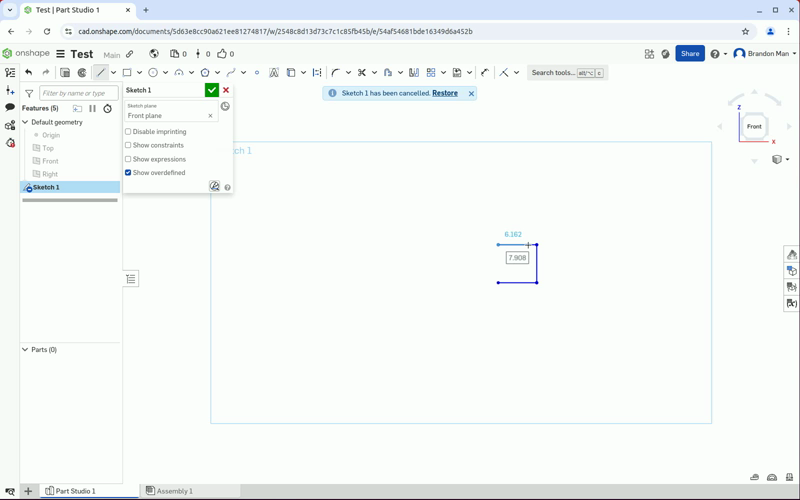
mouse_move(498, 282)
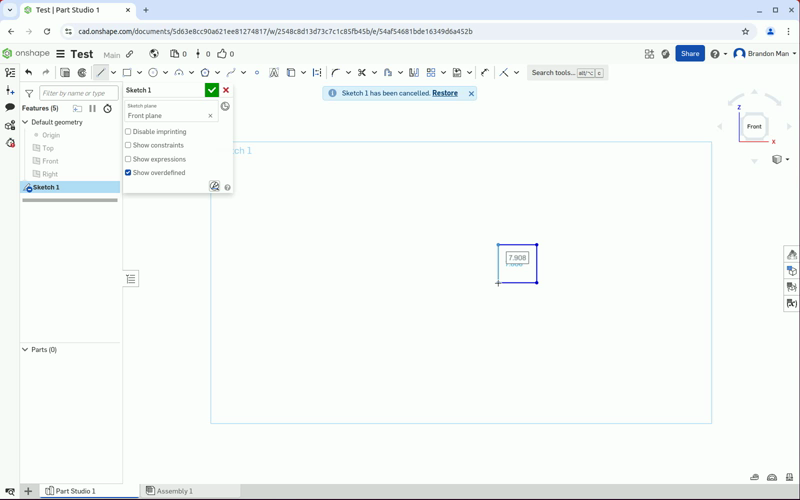
key_up(shift)
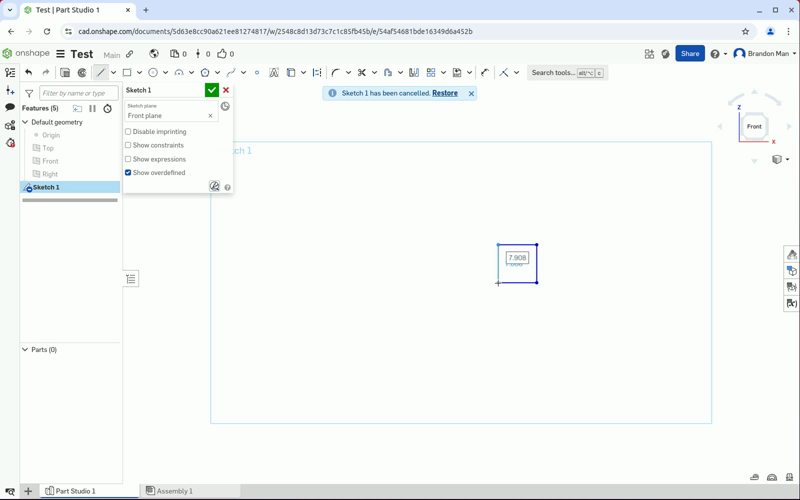
click(498, 282)
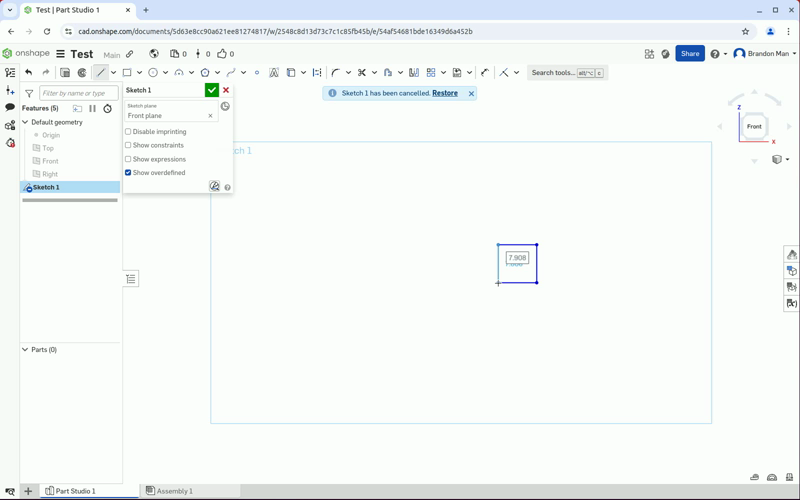
key(esc)
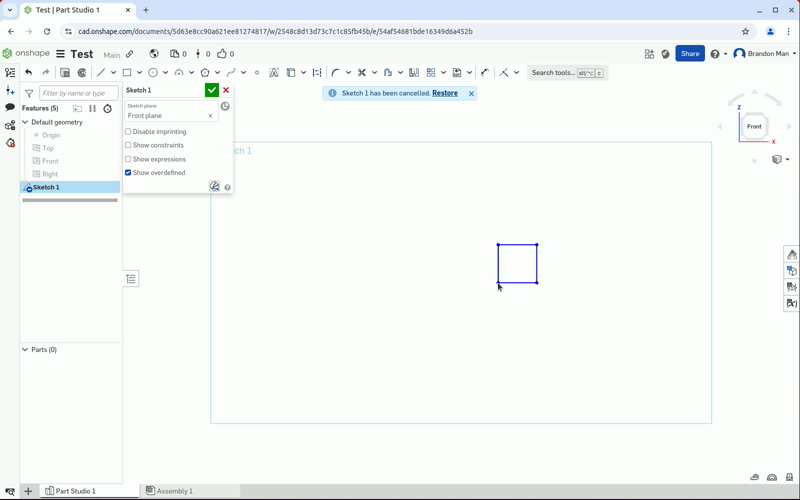
mouse_move(502, 281)
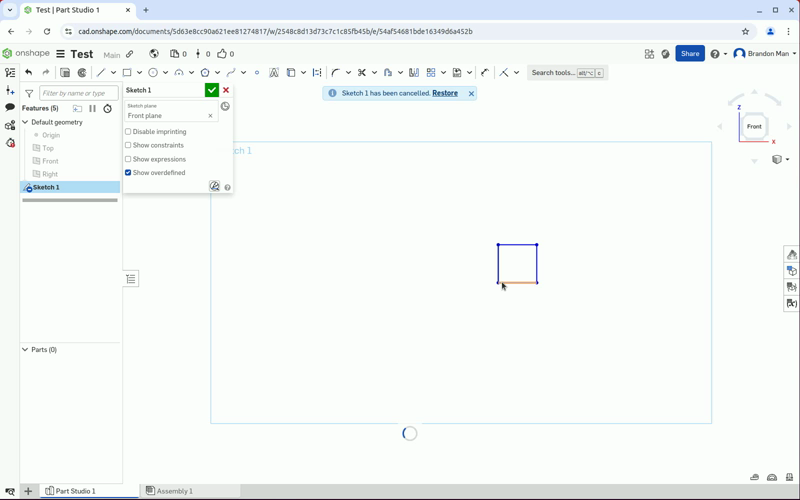
scroll(6)
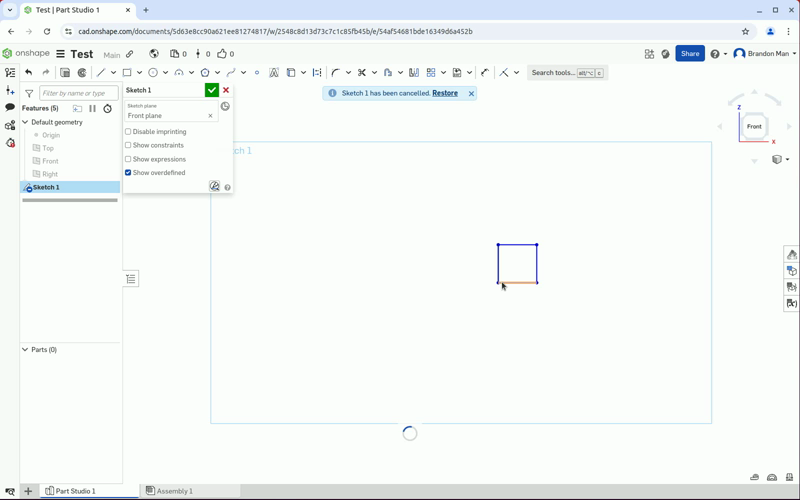
scroll(6)
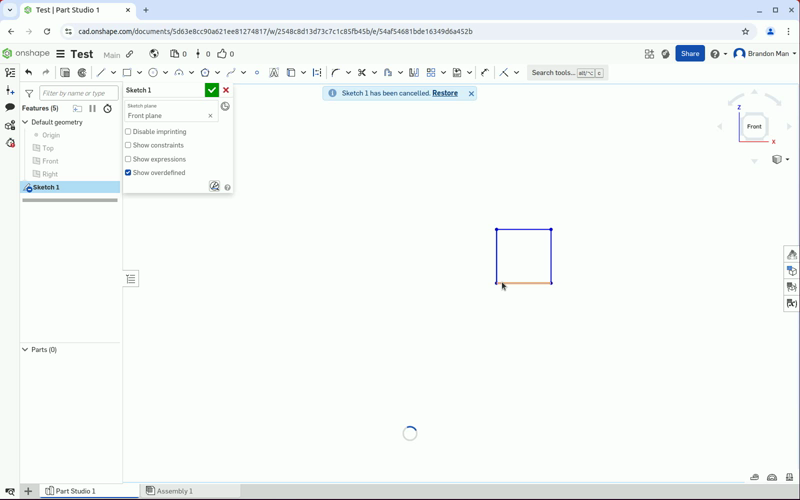
scroll(6)
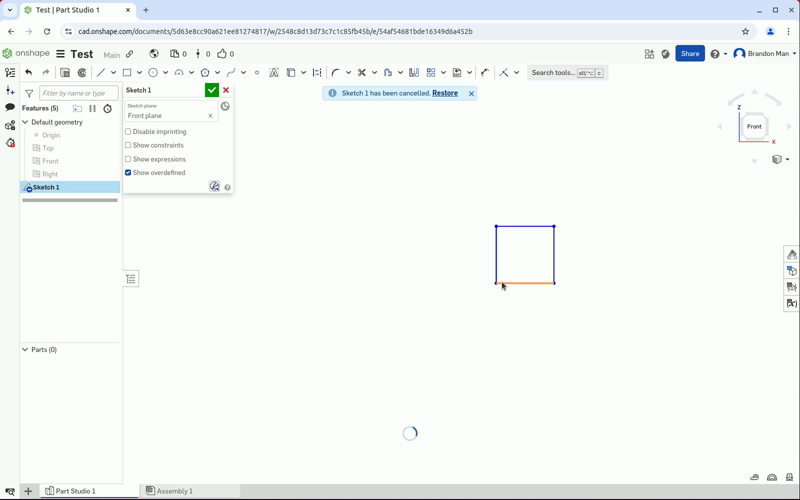
scroll(6)
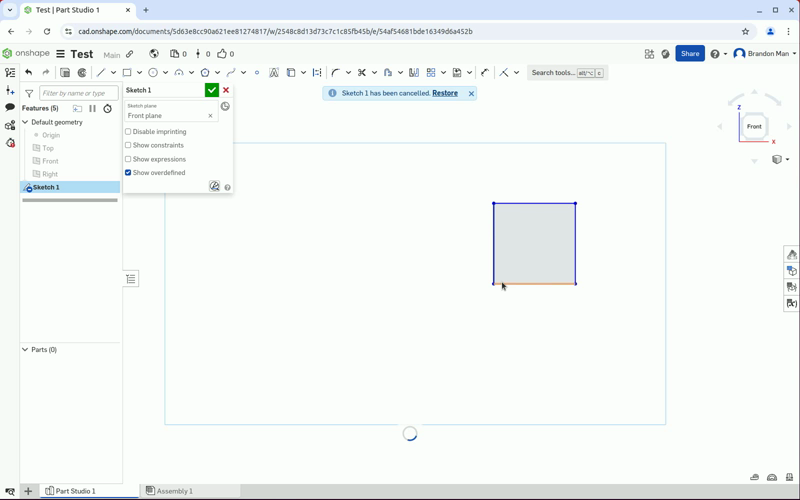
scroll(6)
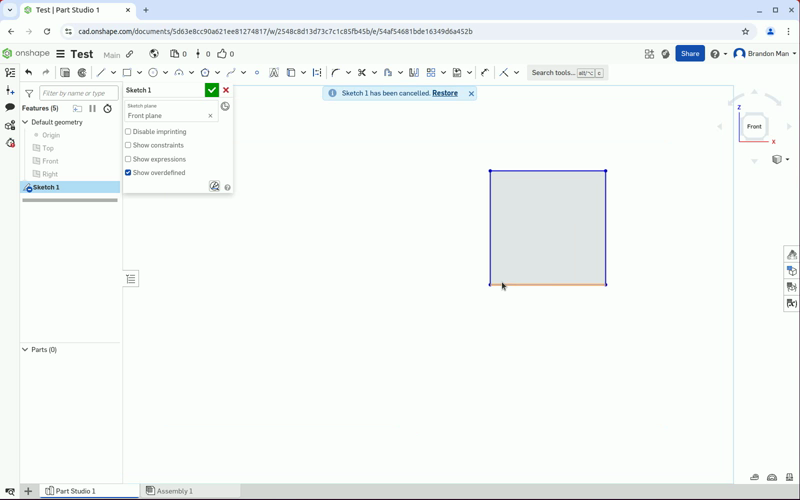
scroll(6)
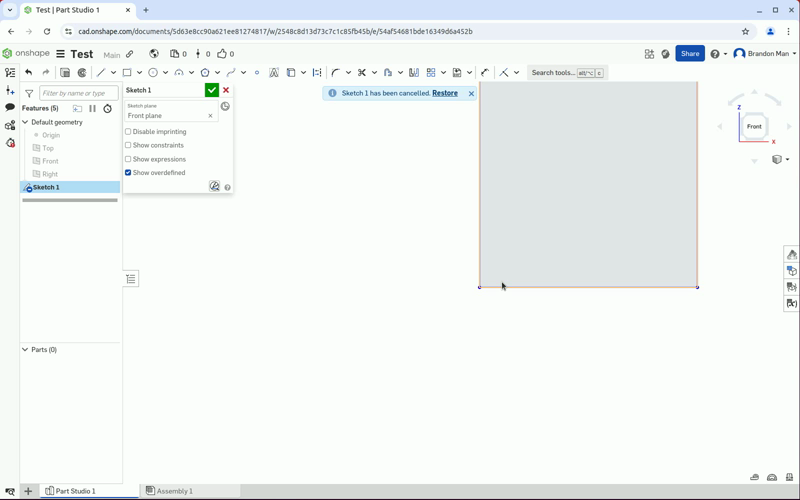
scroll(6)
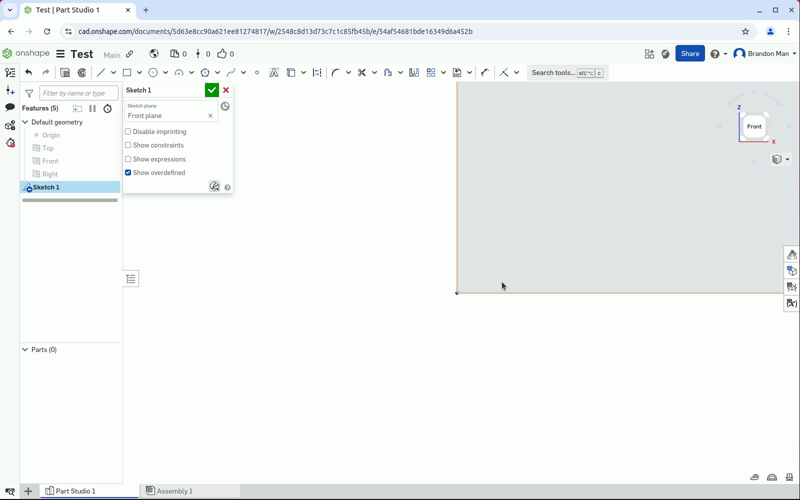
click(502, 281)
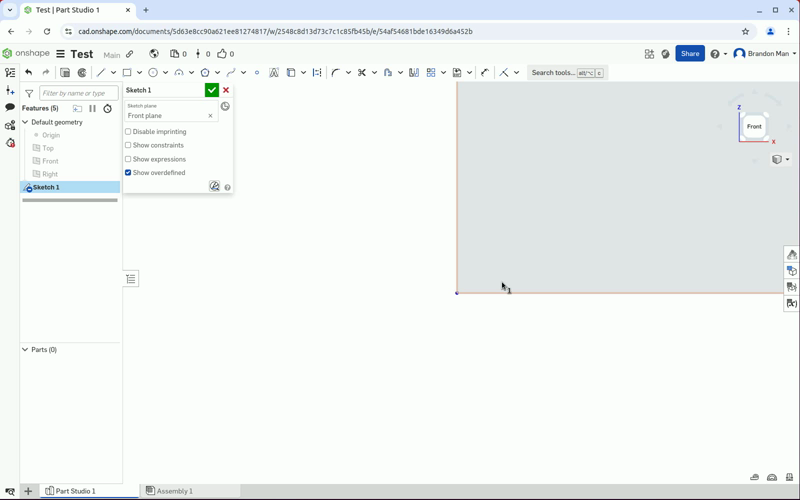
scroll(-6)
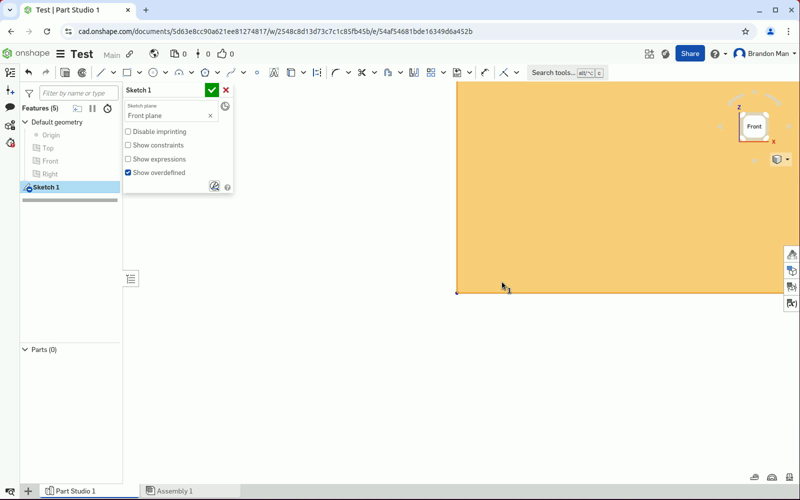
scroll(-6)
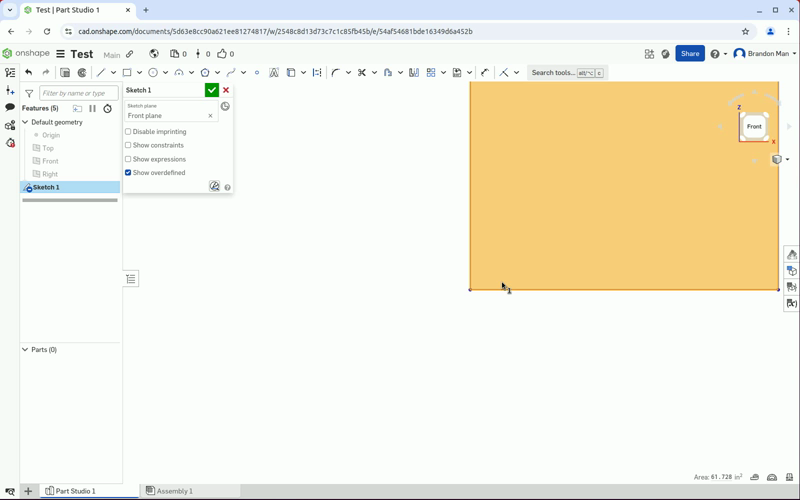
scroll(-6)
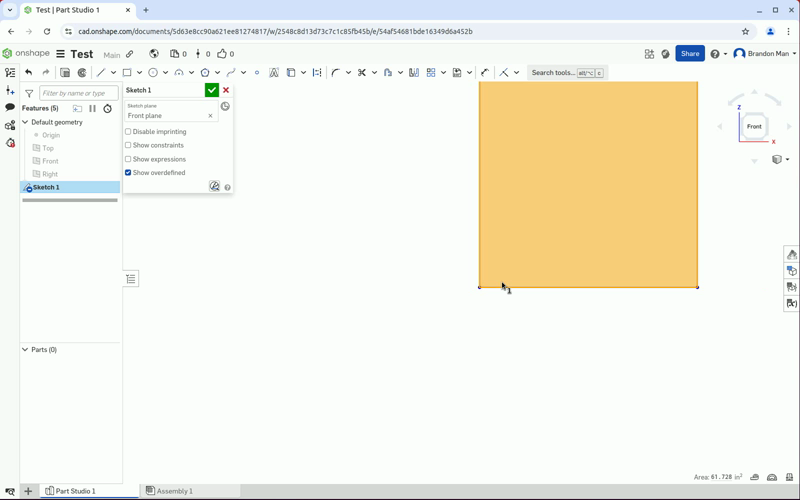
scroll(-6)
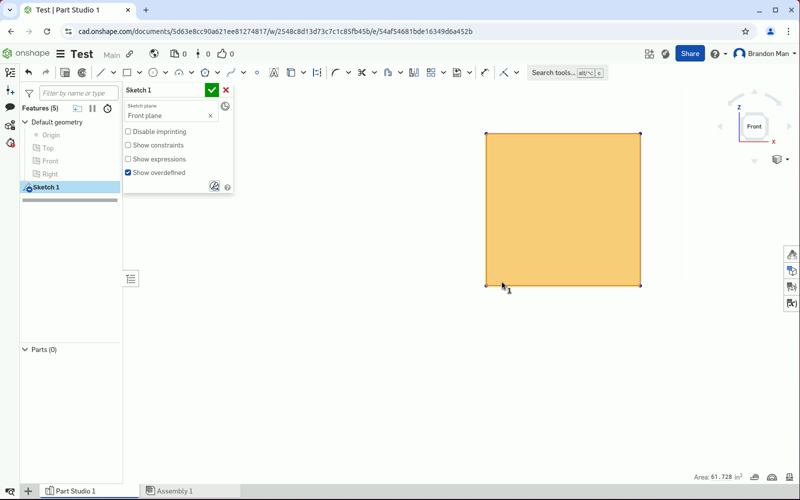
scroll(-6)
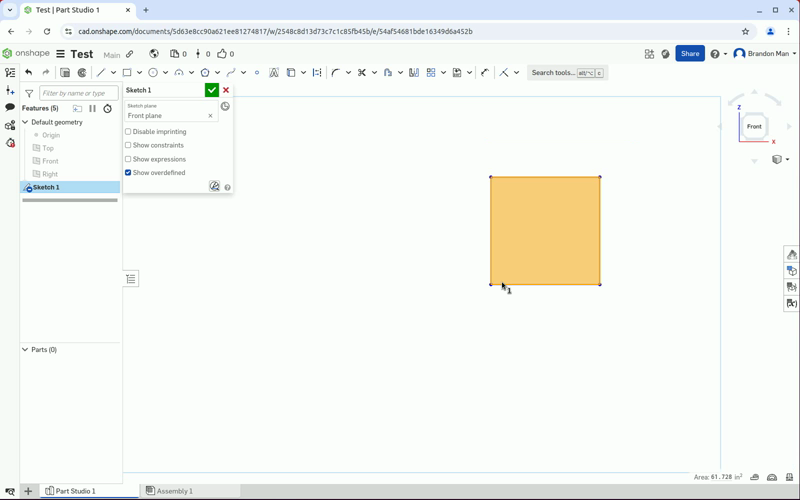
scroll(-6)
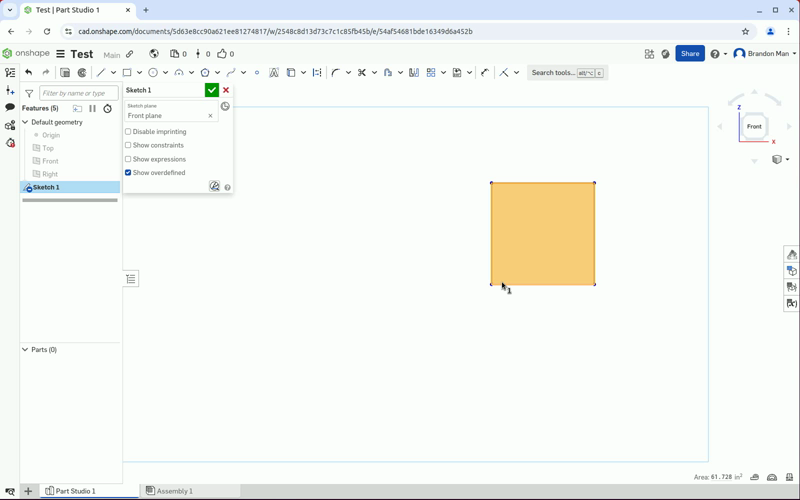
scroll(-6)
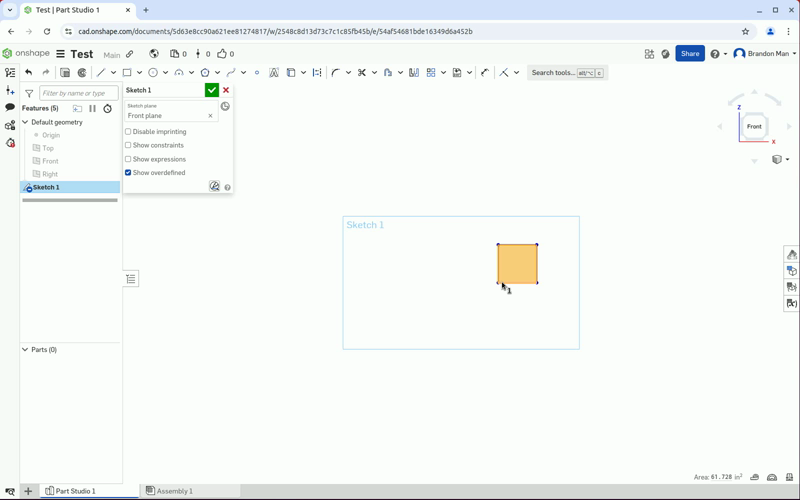
mouse_move(73, 352)
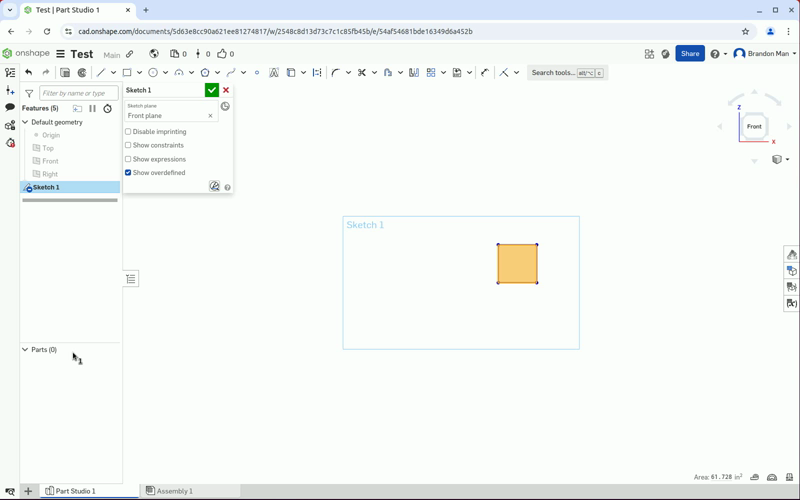
key(shift+y)
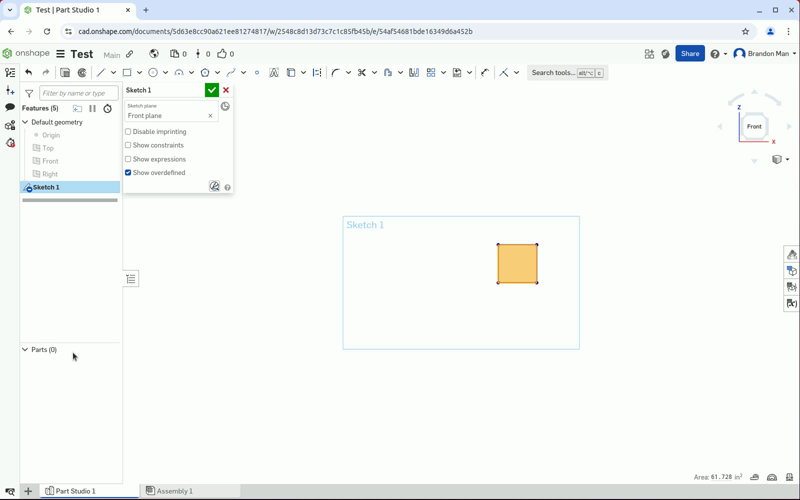
key(shift+e)
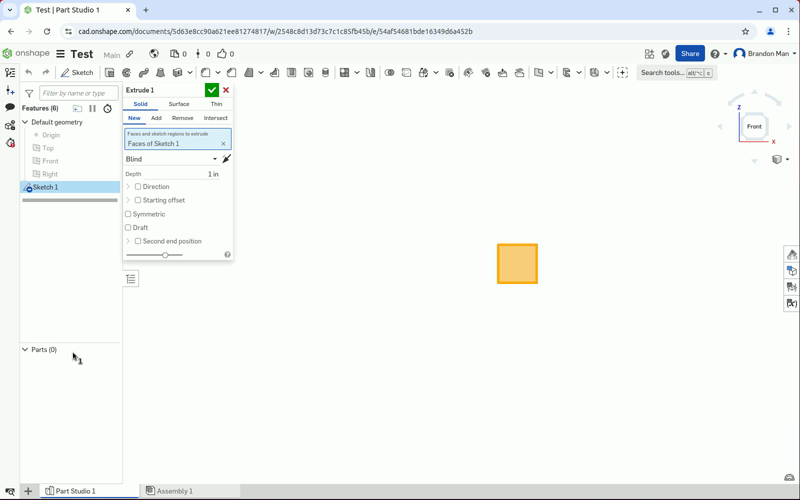
mouse_move(143, 106)
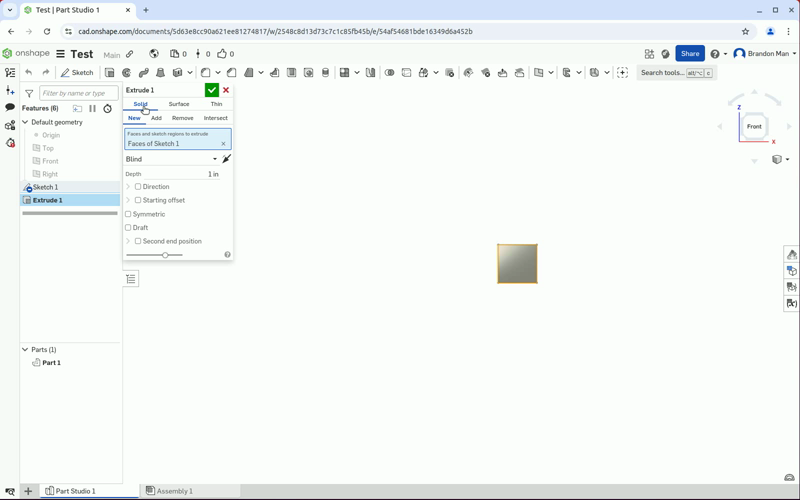
click(143, 106)
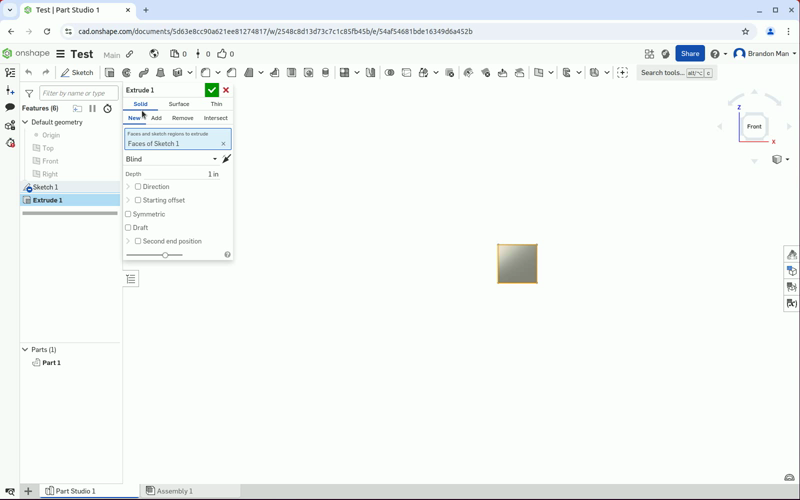
mouse_move(137, 120)
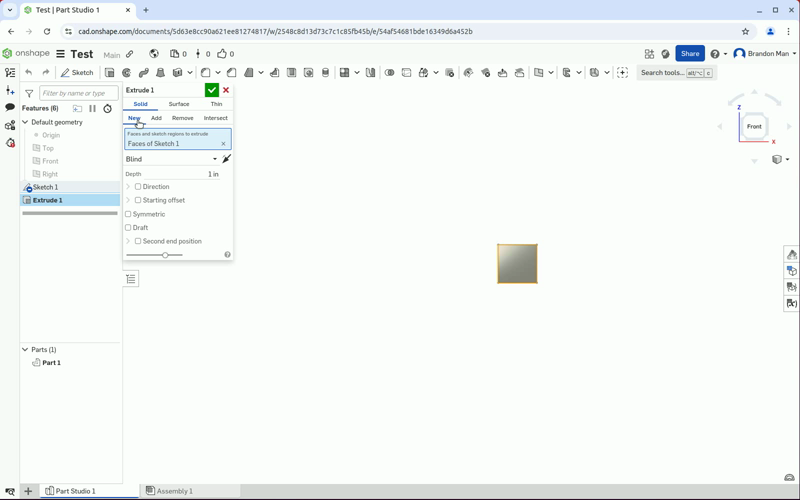
click(137, 120)
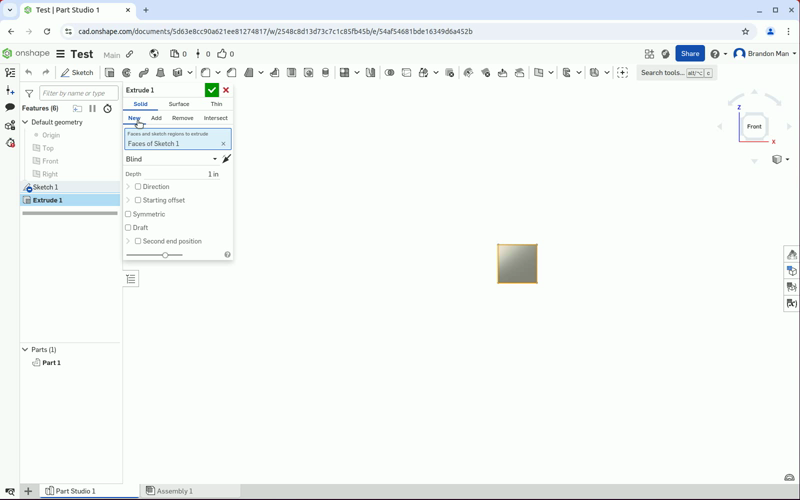
key(tab, 4)
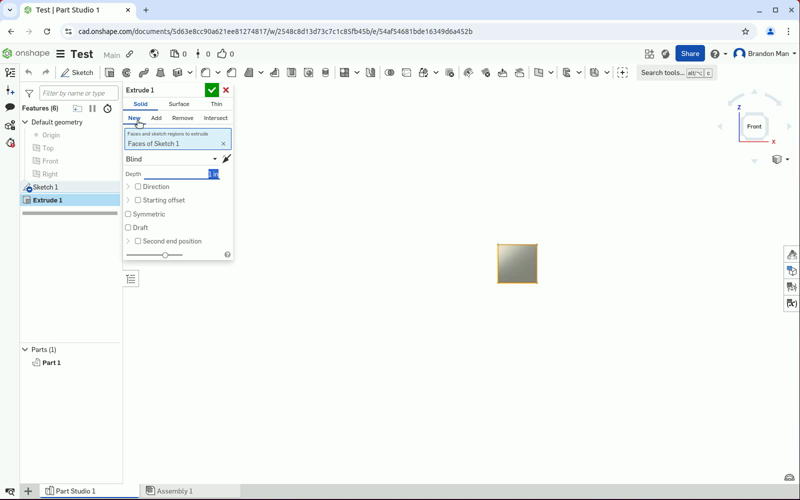
text(23.108)
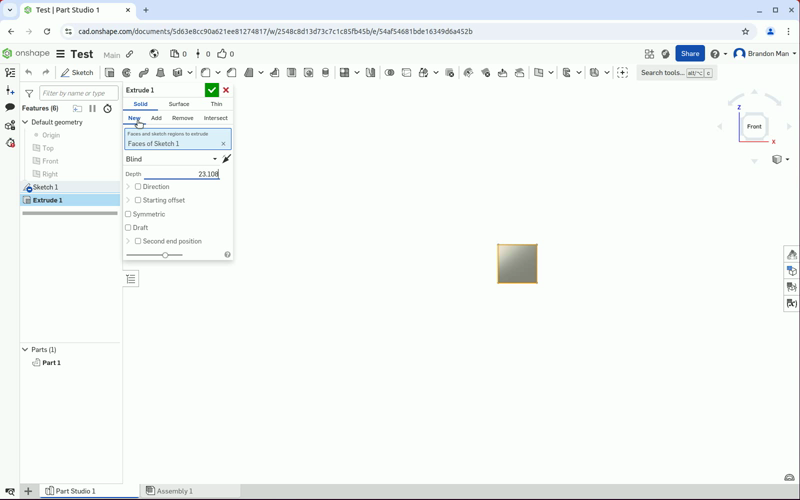
key(enter)
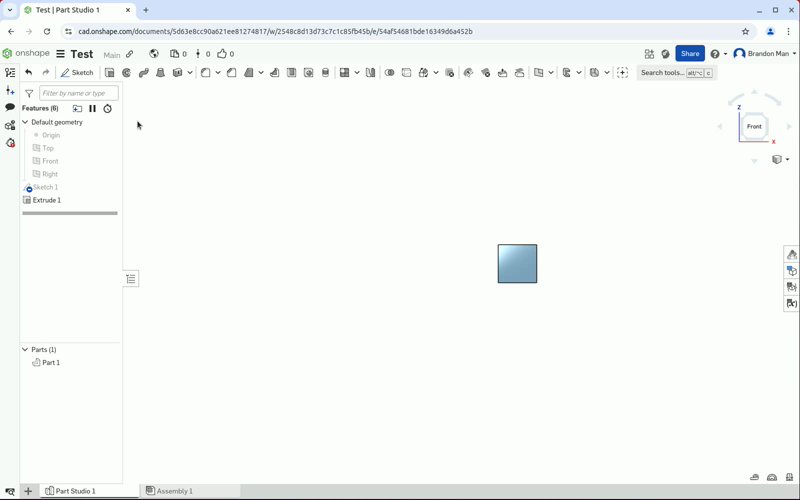
key(shift+h)
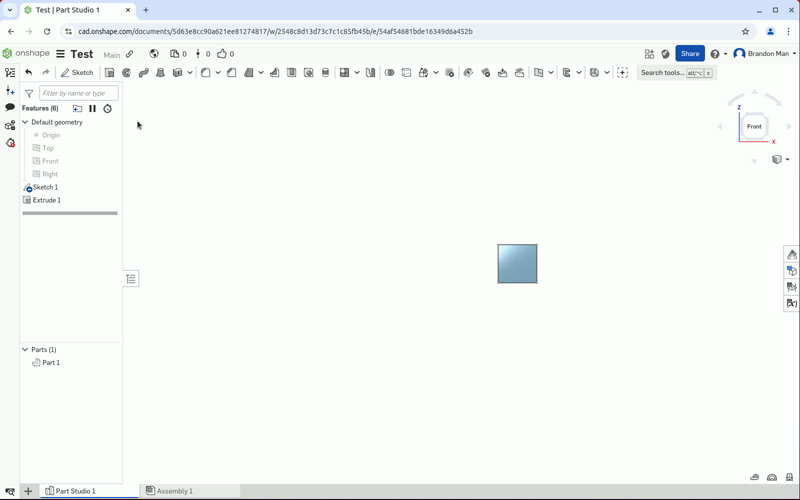
key(shift+h)
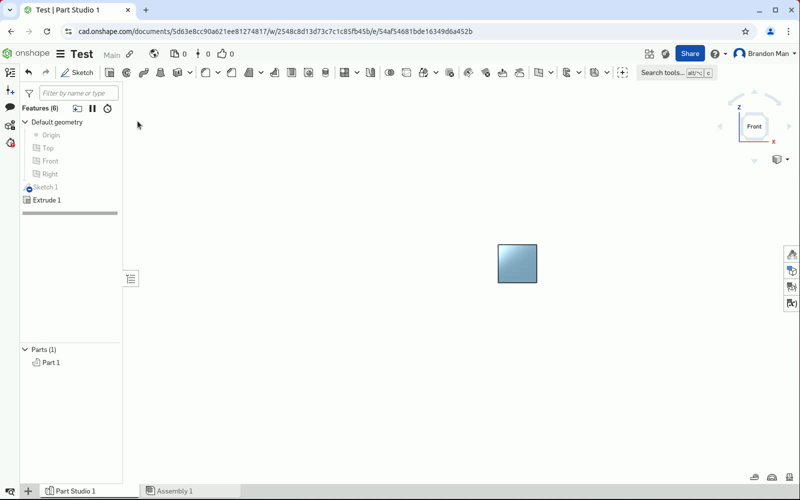
mouse_move(73, 189)
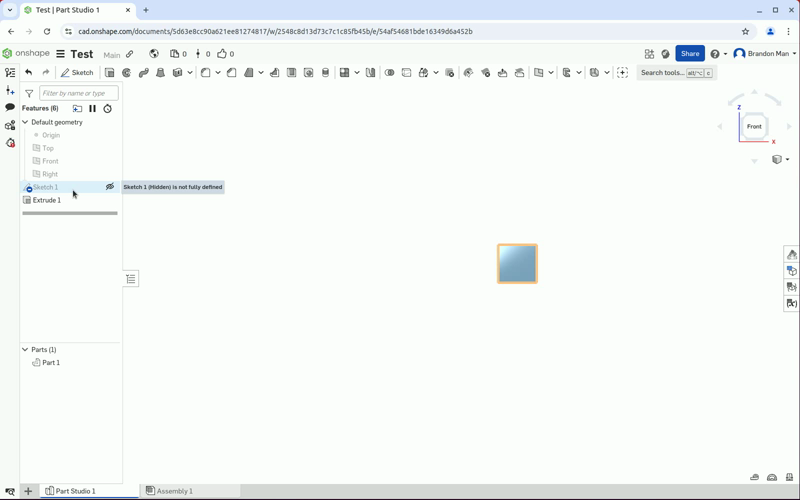
click(73, 189)
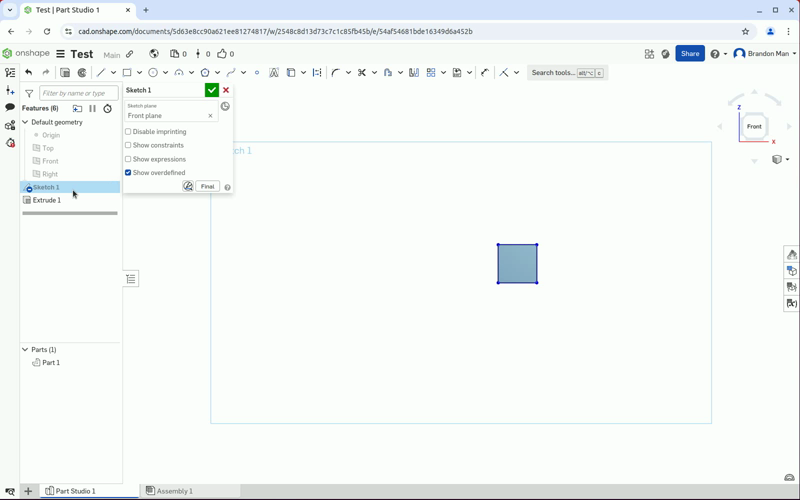
mouse_move(229, 92)
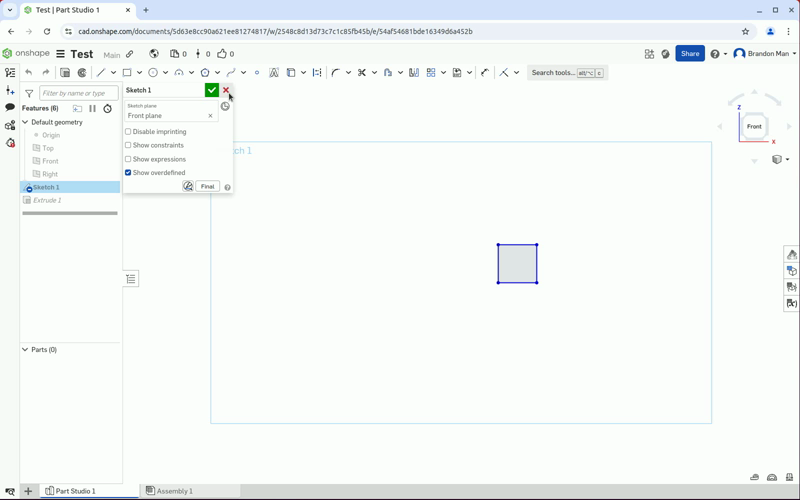
click(229, 92)
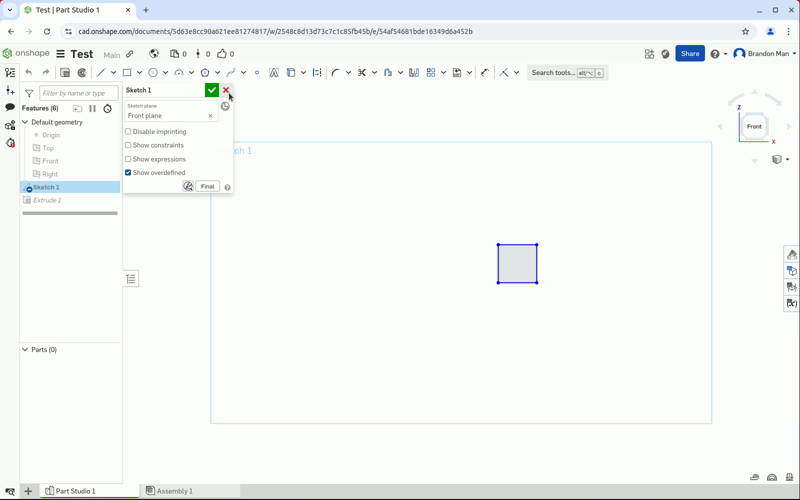
key(shift+s)
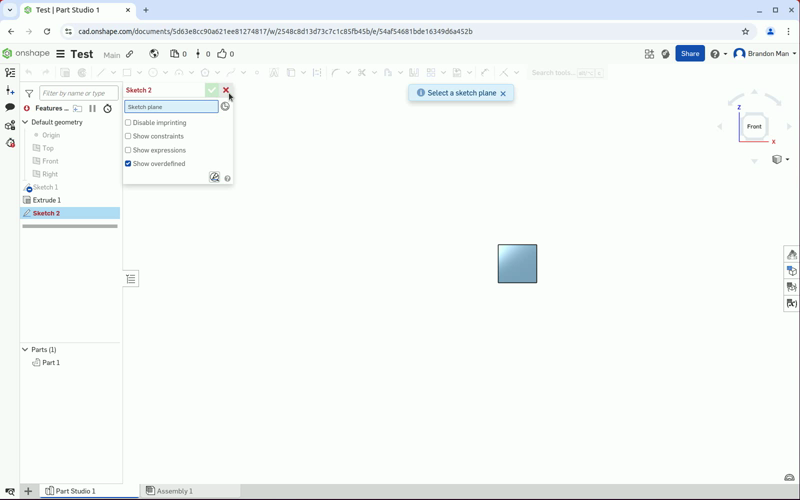
mouse_move(73, 163)
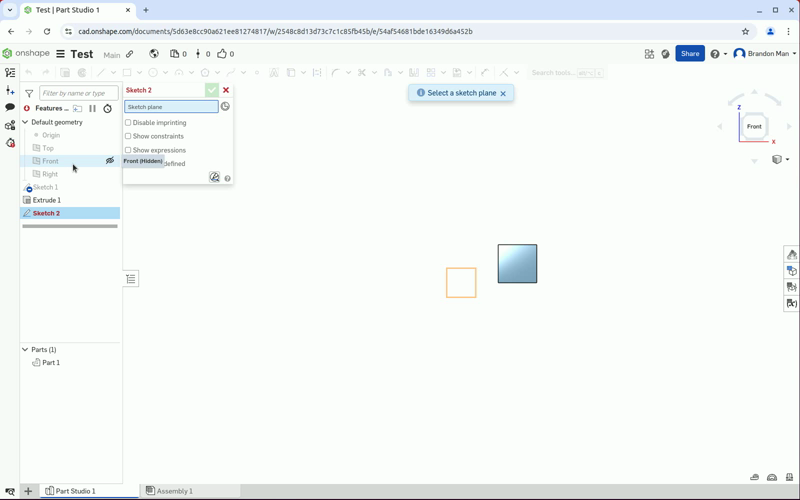
click(73, 163)
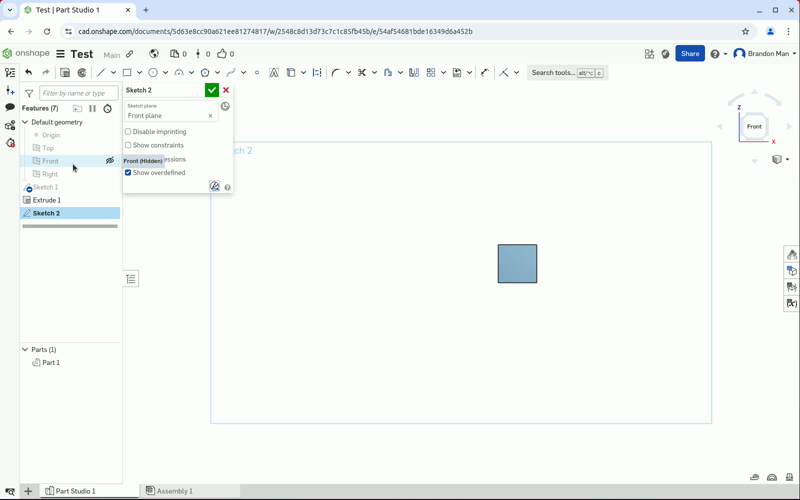
mouse_move(73, 352)
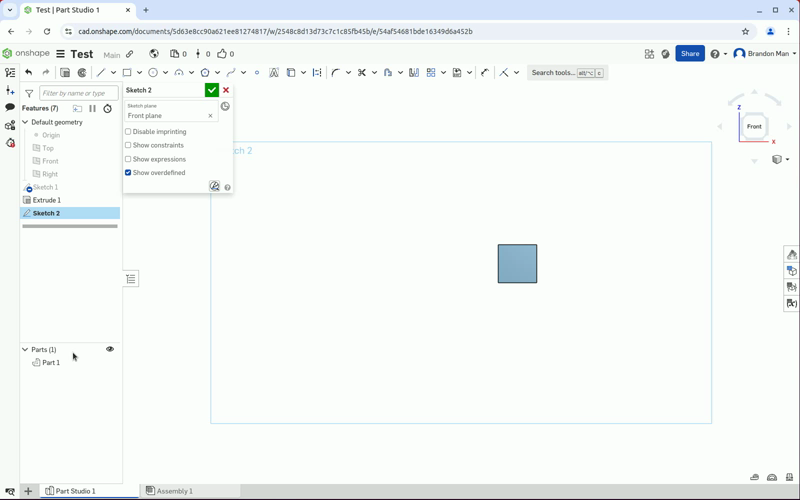
key(y)
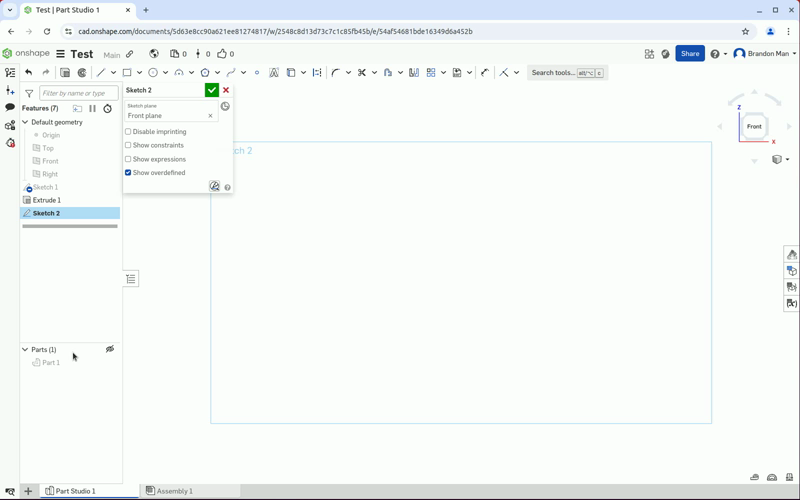
key(l)
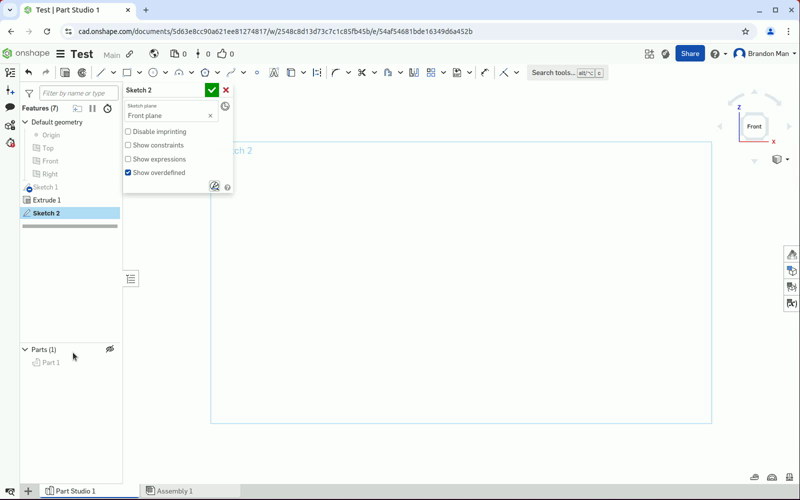
key_down(shift)
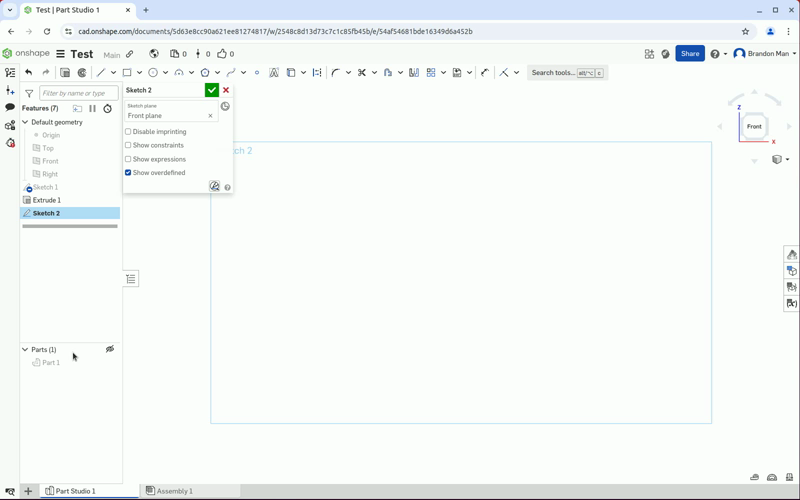
mouse_move(460, 282)
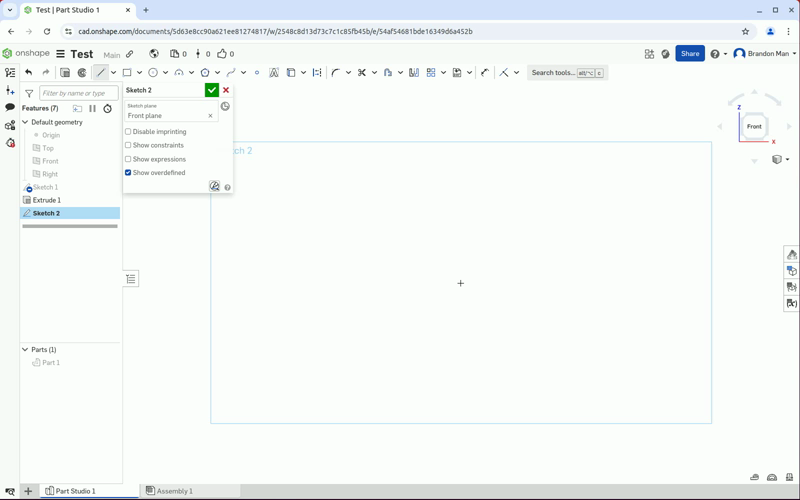
click(460, 282)
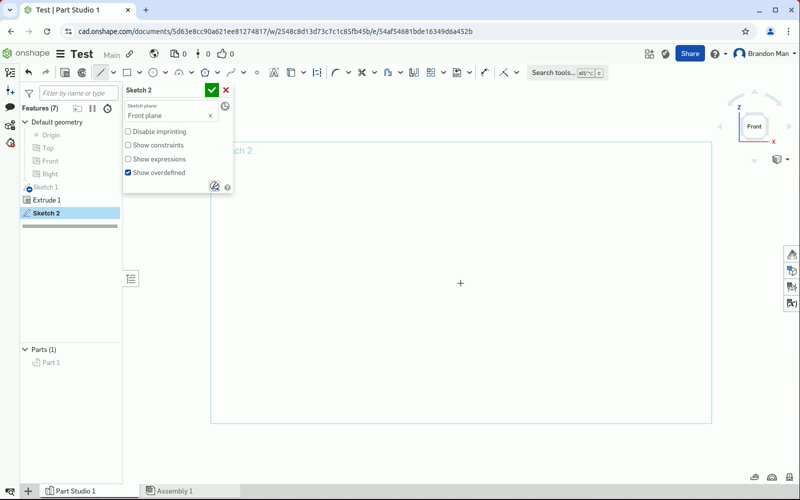
key_up(shift)
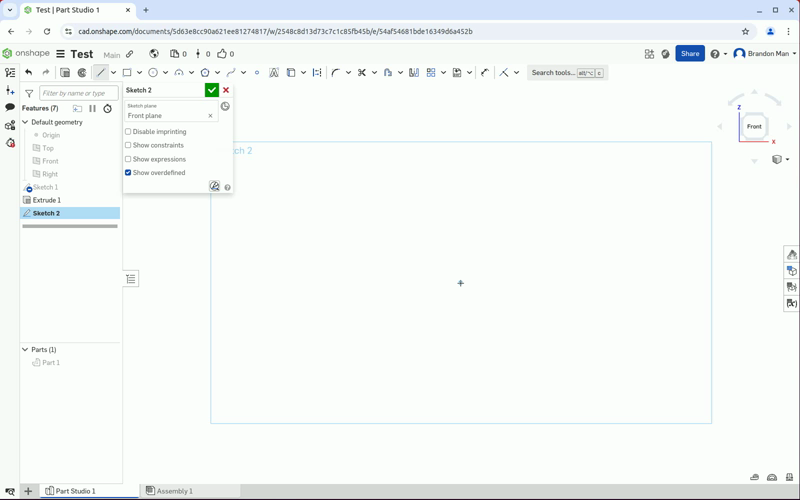
key_down(shift)
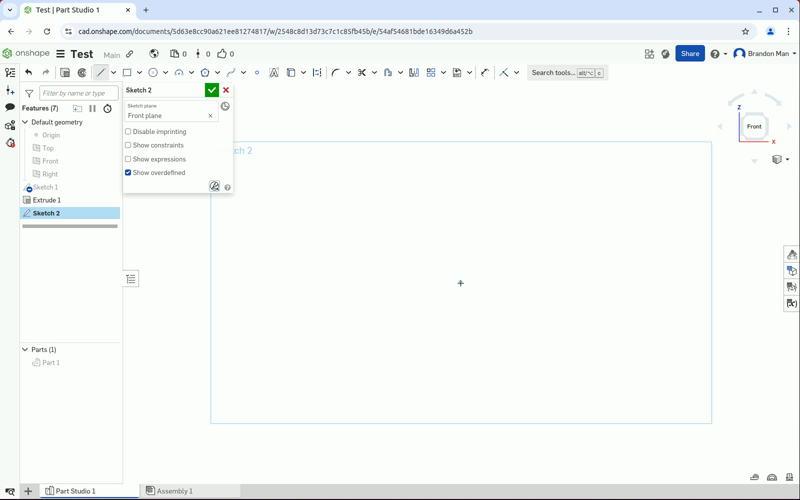
mouse_move(490, 282)
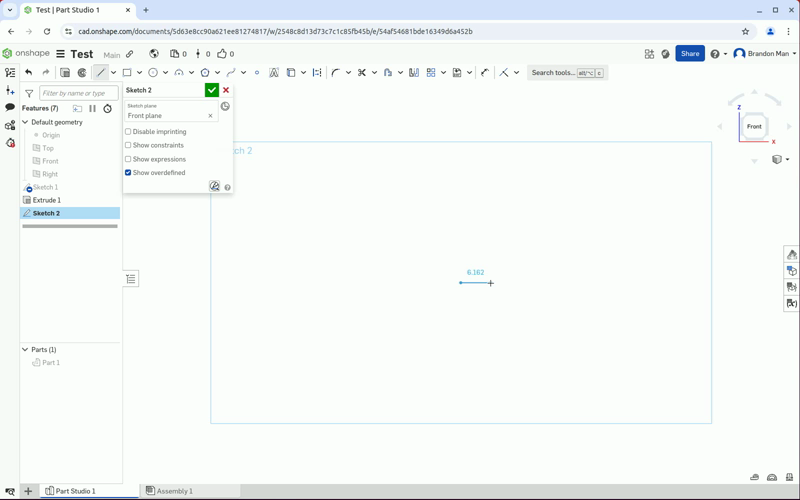
mouse_move(499, 282)
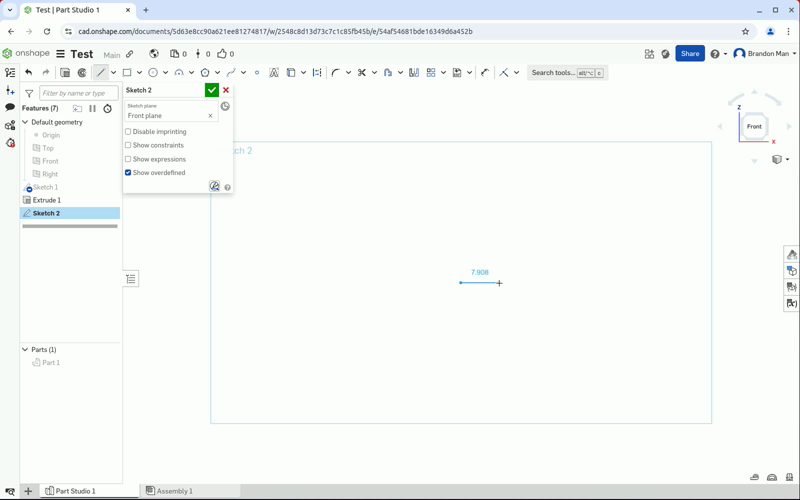
click(499, 282)
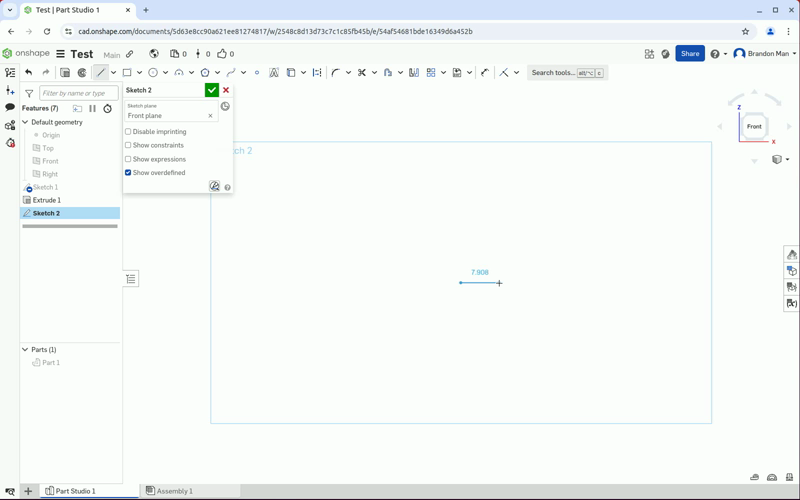
key_up(shift)
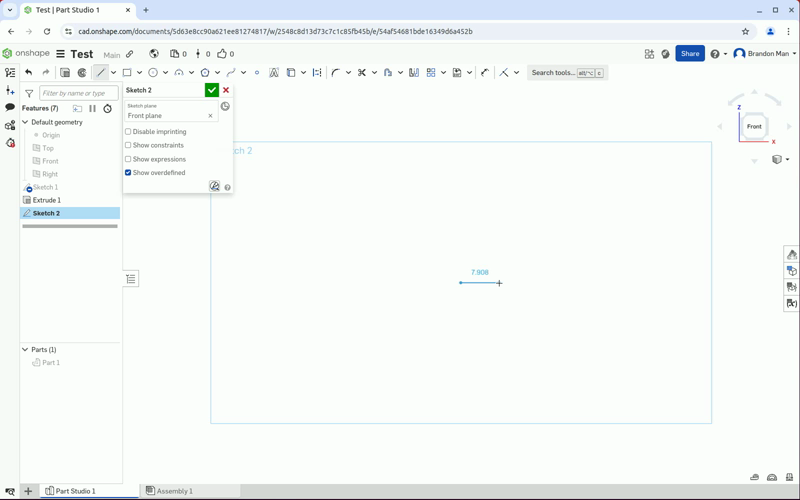
key_down(shift)
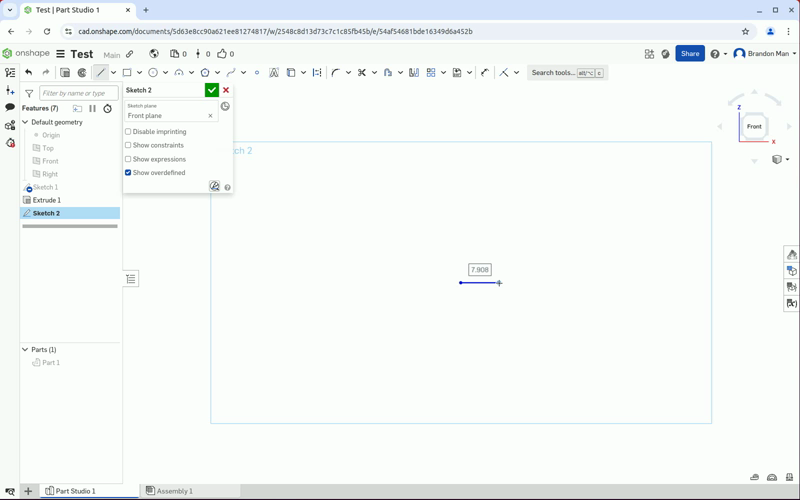
mouse_move(529, 282)
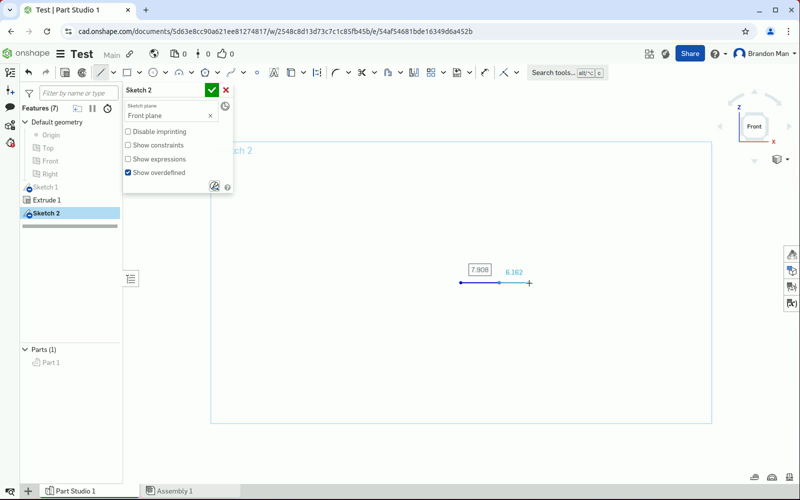
mouse_move(499, 244)
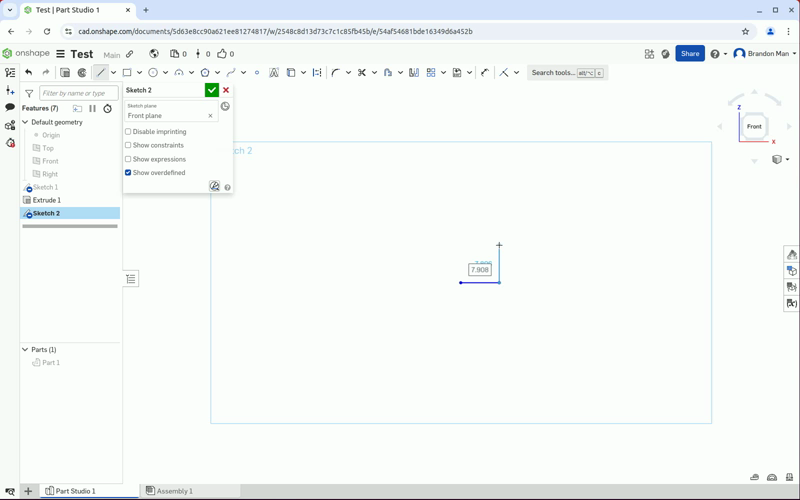
click(499, 244)
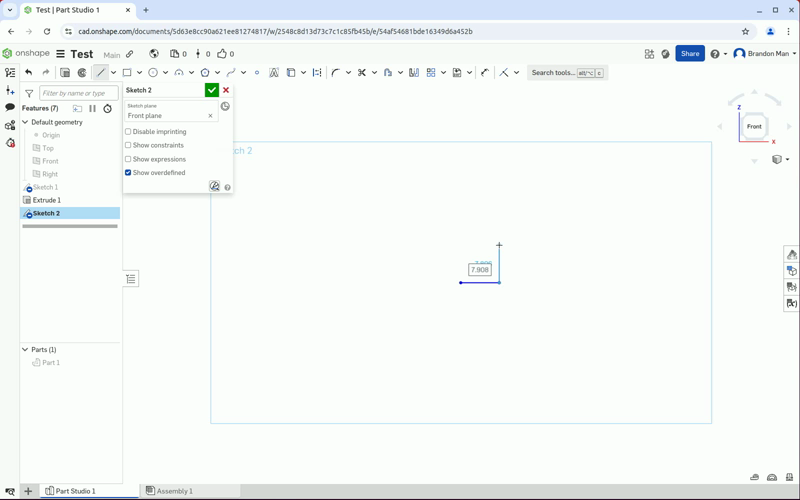
key_up(shift)
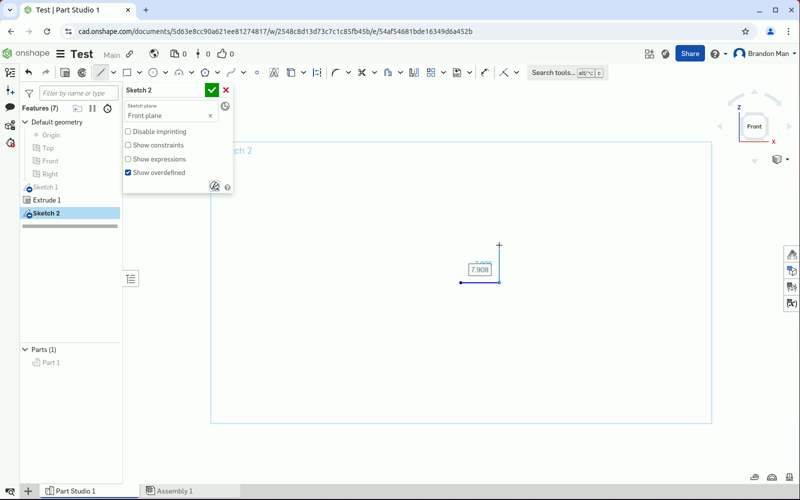
key_down(shift)
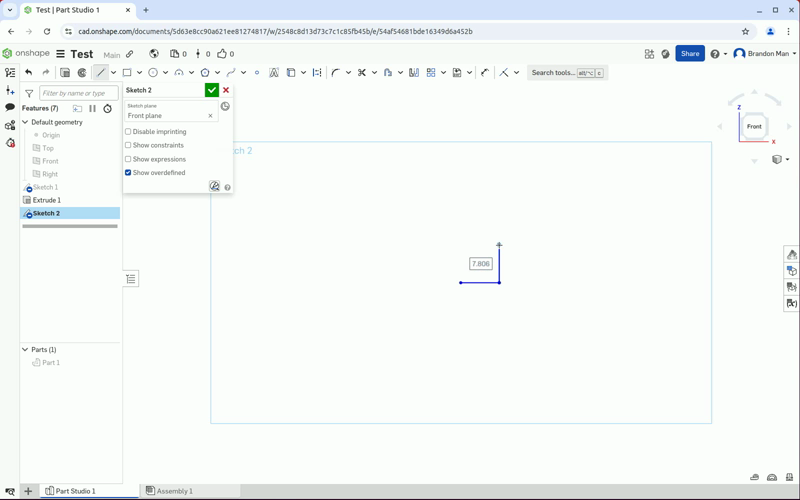
mouse_move(529, 244)
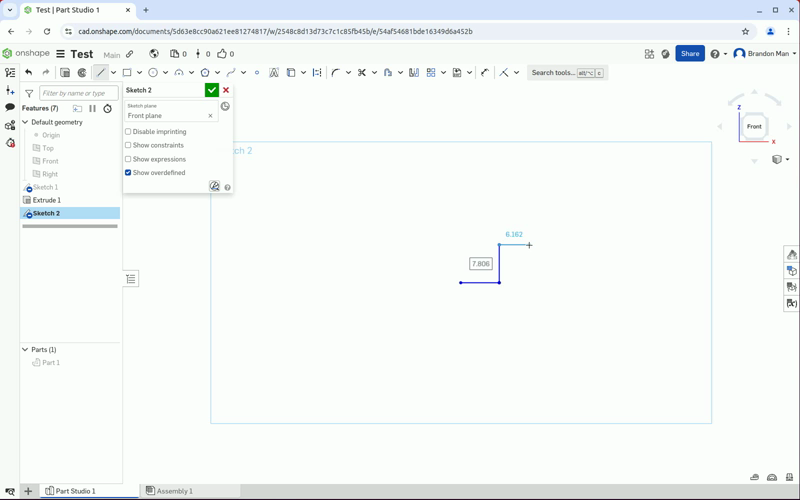
mouse_move(460, 244)
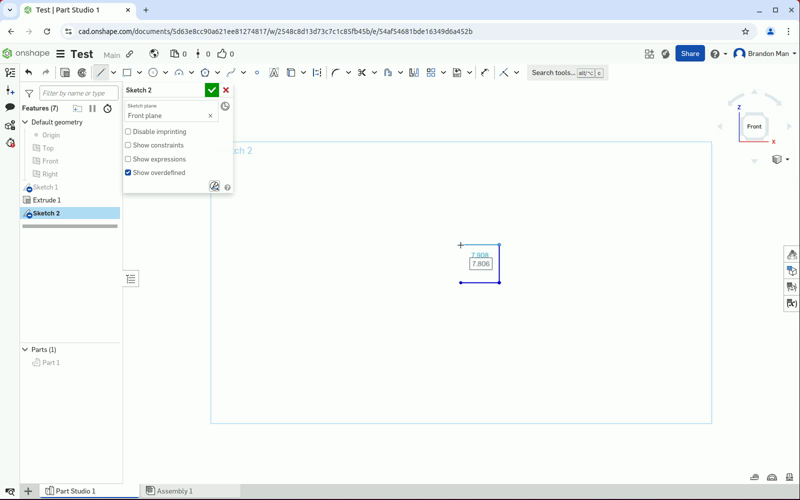
click(460, 244)
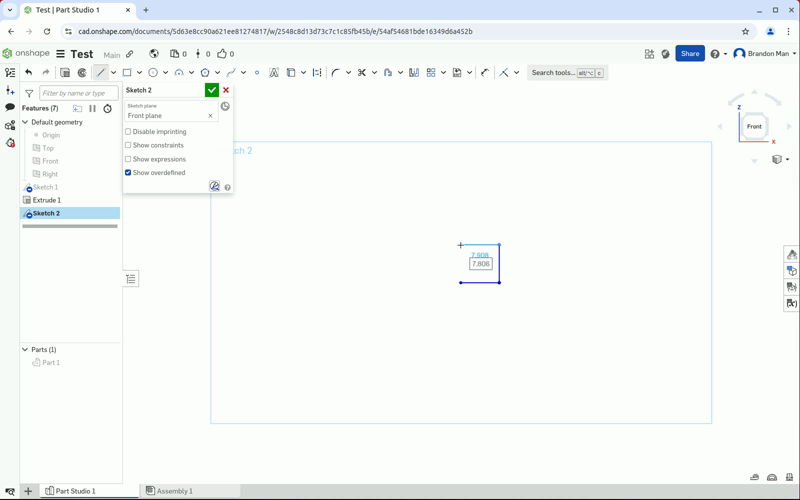
key_up(shift)
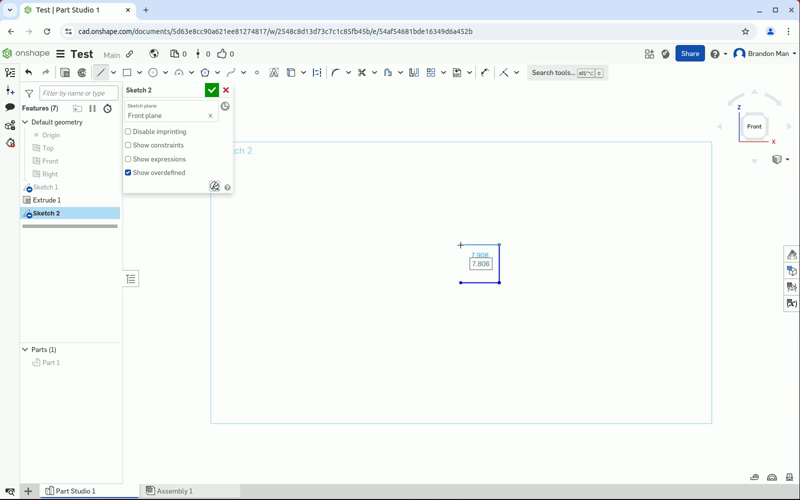
mouse_move(490, 244)
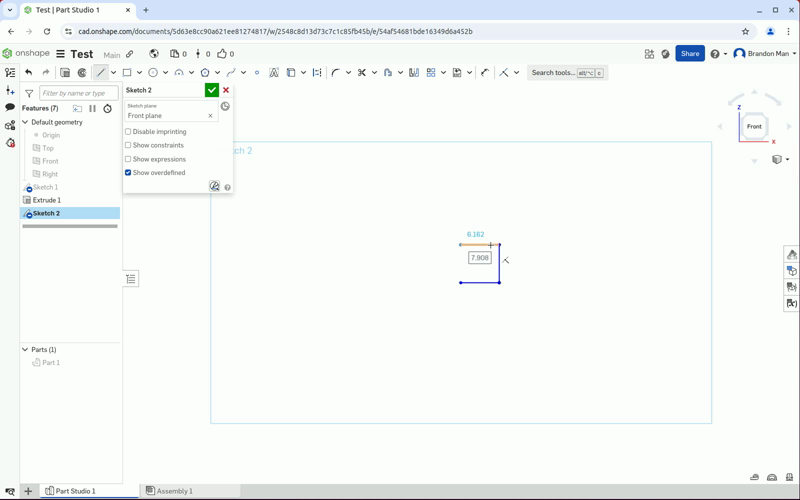
key_down(shift)
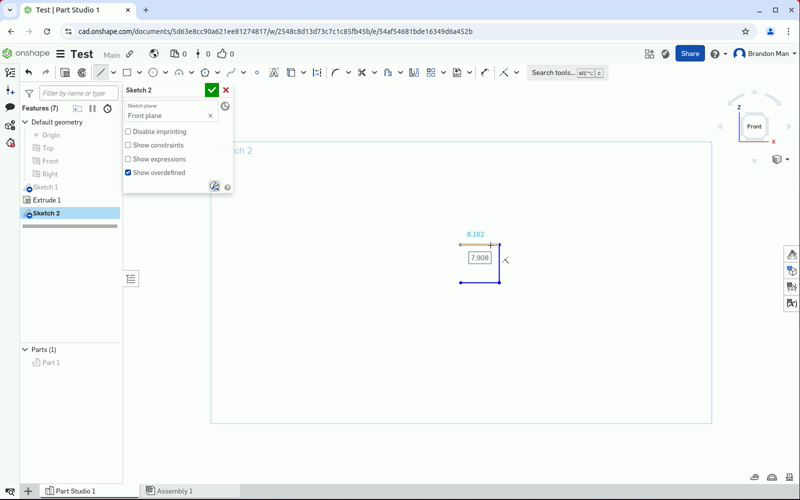
mouse_move(460, 282)
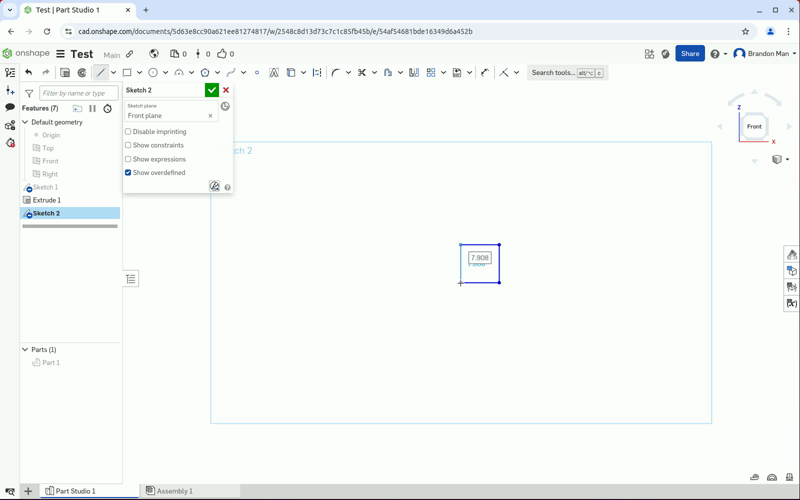
key_up(shift)
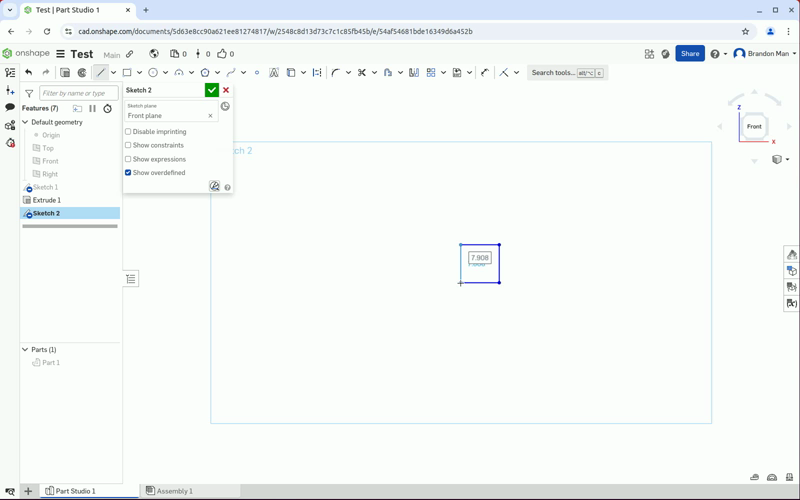
click(460, 282)
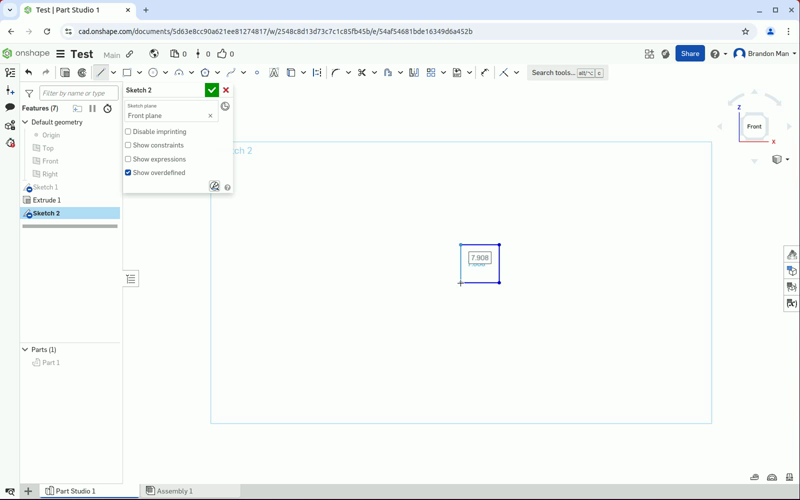
key(esc)
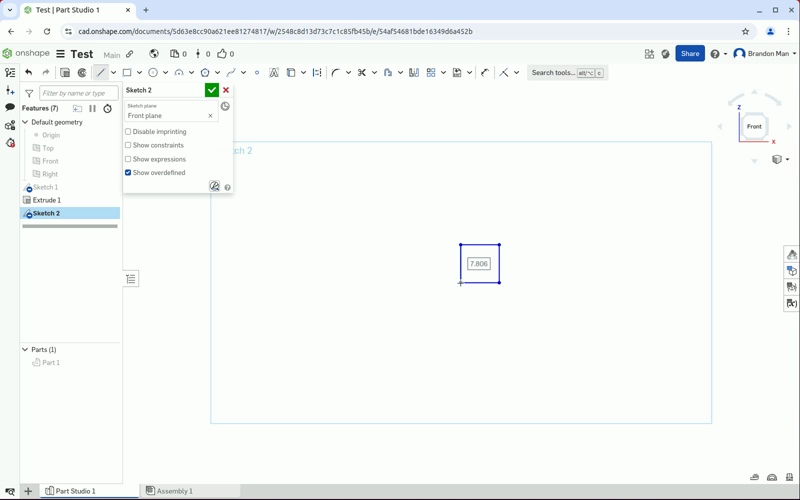
mouse_move(478, 270)
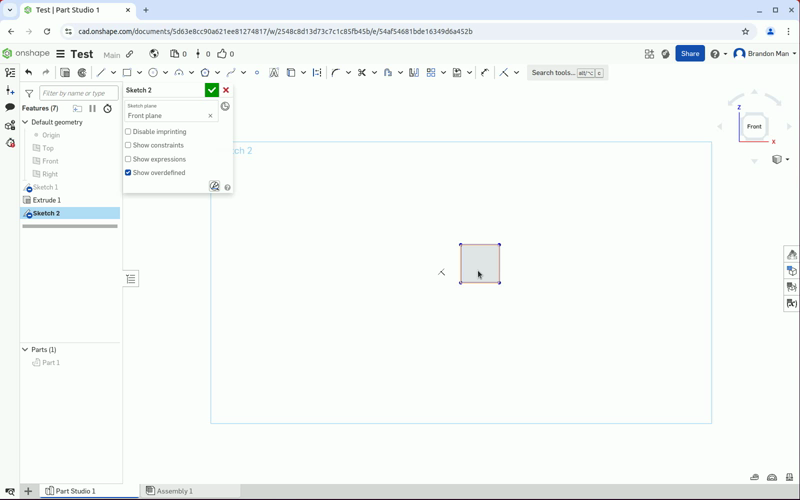
scroll(6)
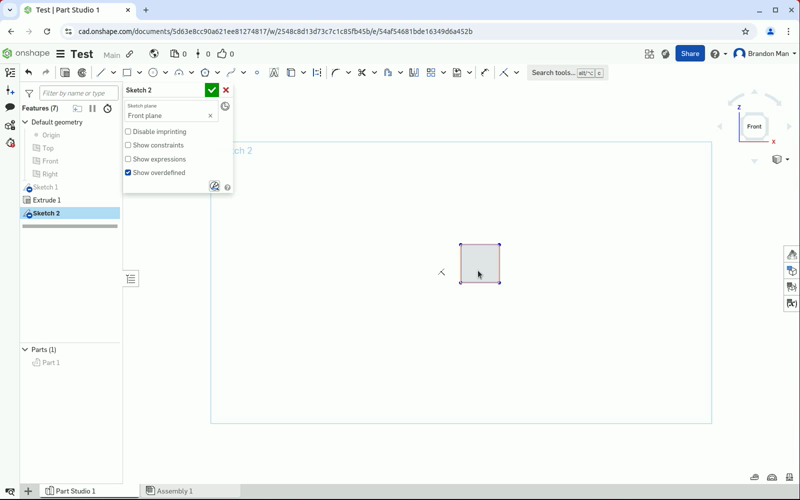
scroll(6)
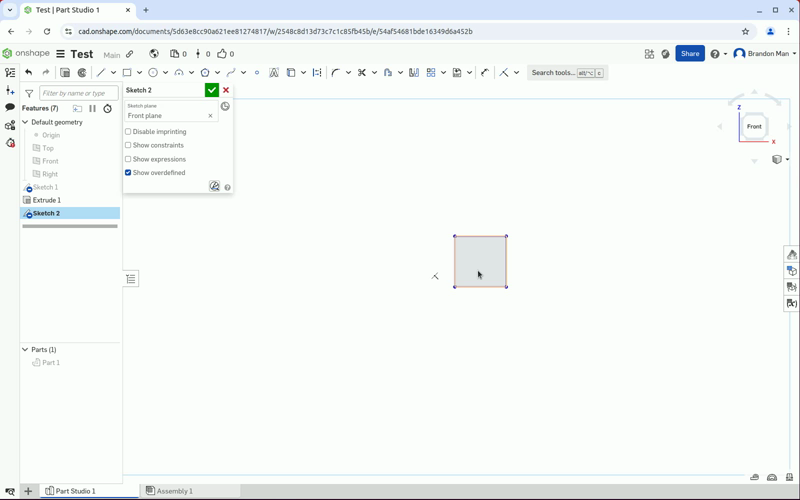
scroll(6)
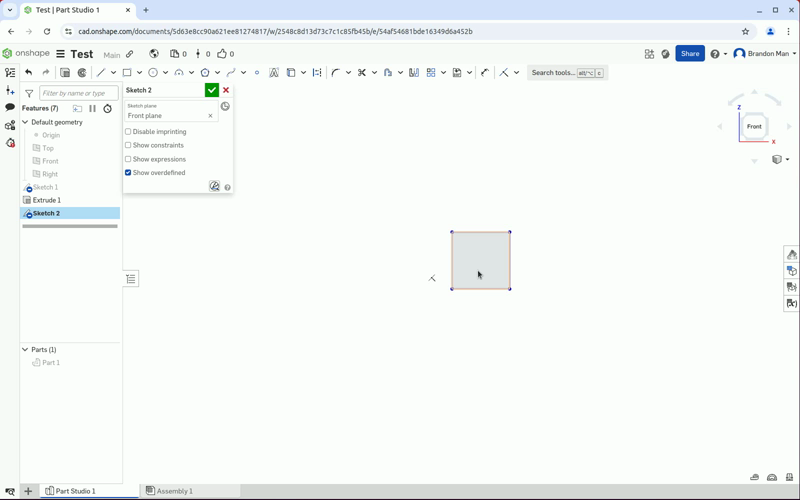
scroll(6)
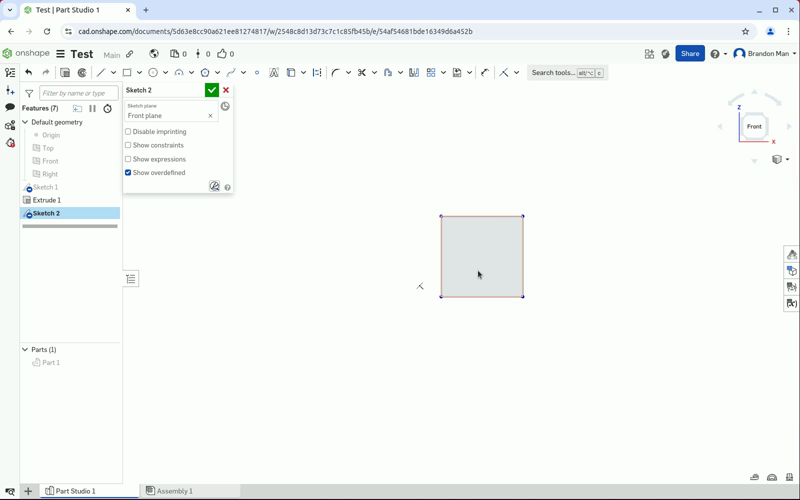
scroll(6)
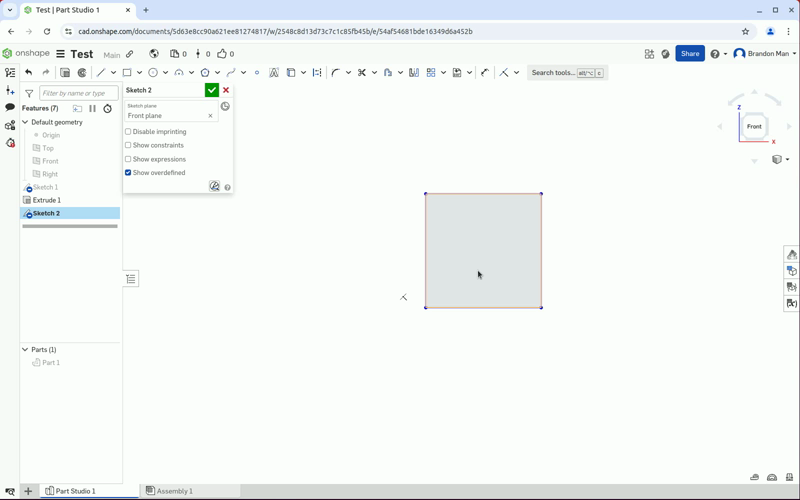
scroll(6)
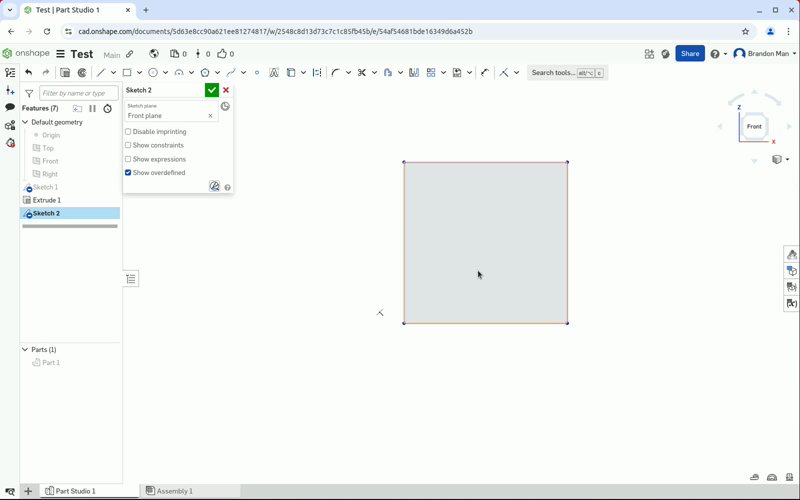
scroll(6)
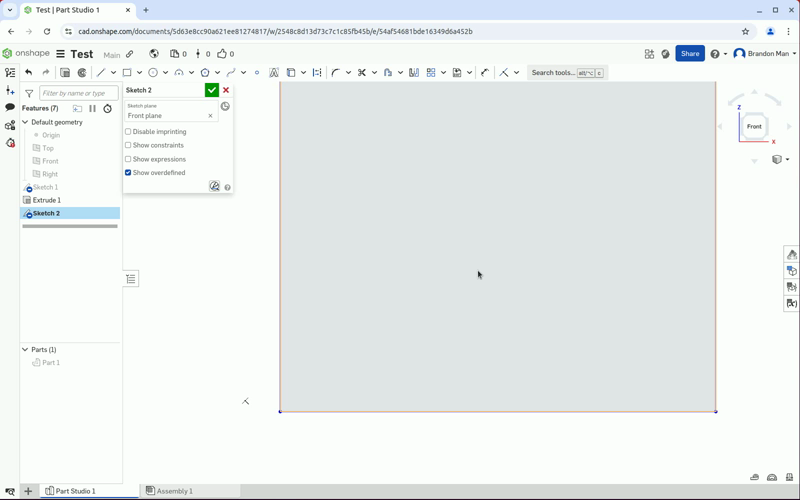
click(478, 270)
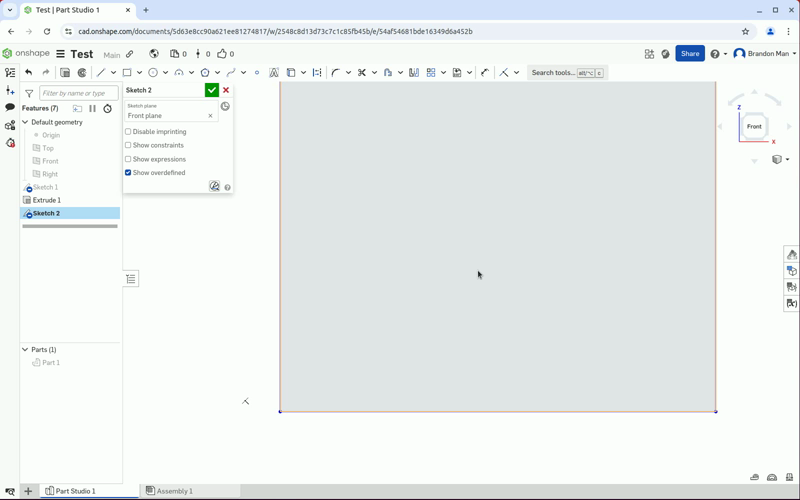
scroll(-6)
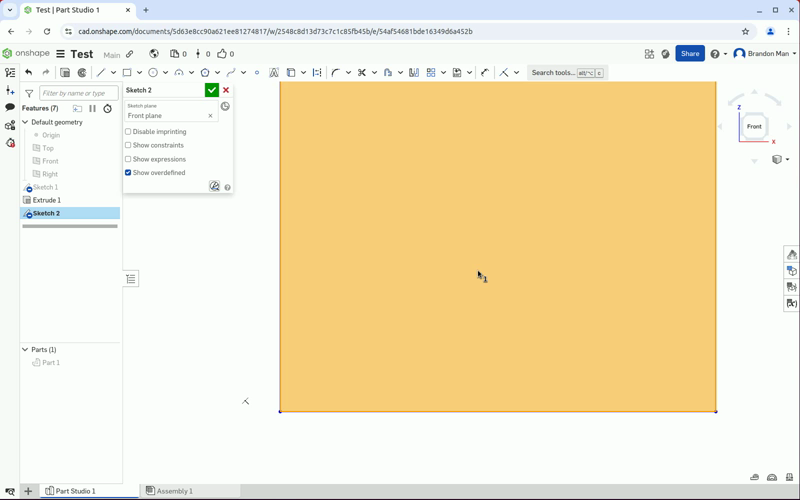
scroll(-6)
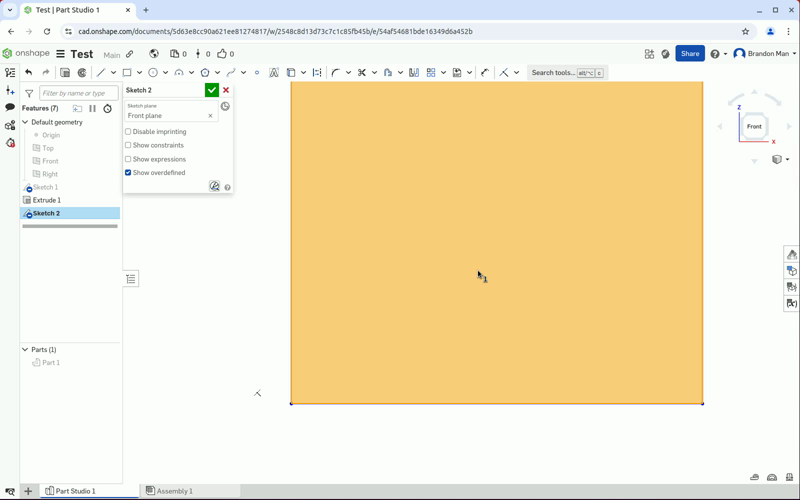
scroll(-6)
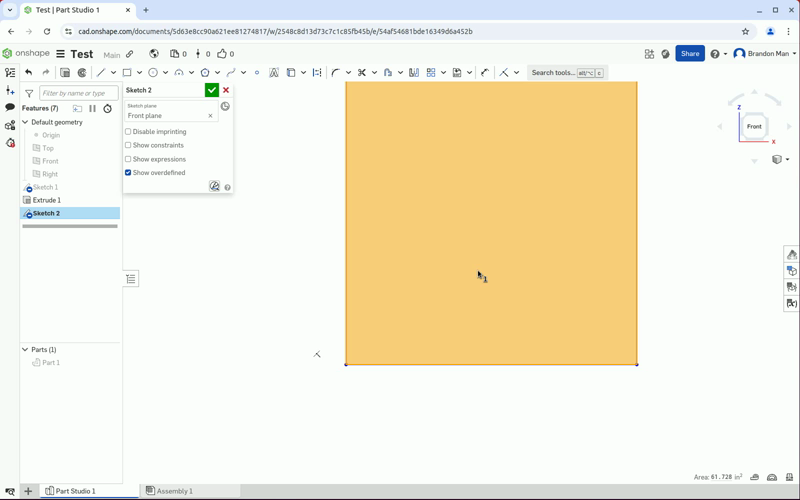
scroll(-6)
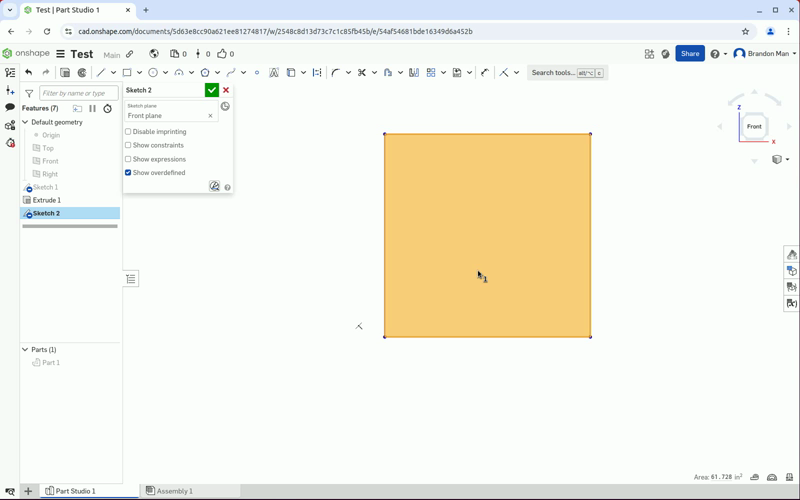
scroll(-6)
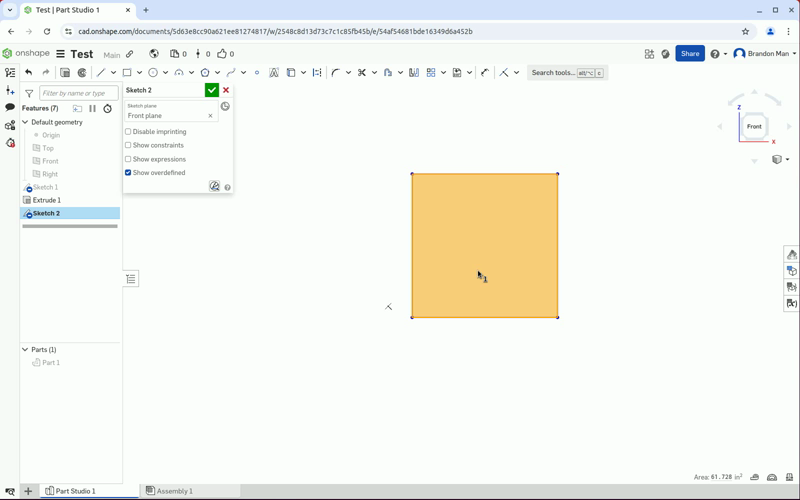
scroll(-6)
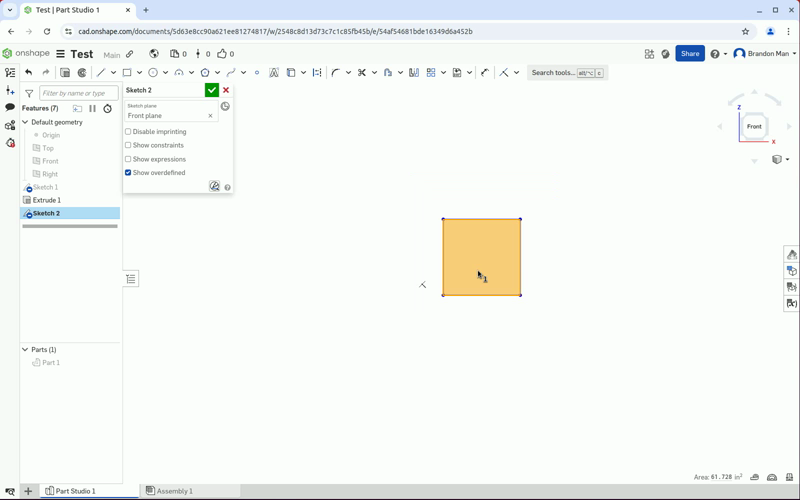
scroll(-6)
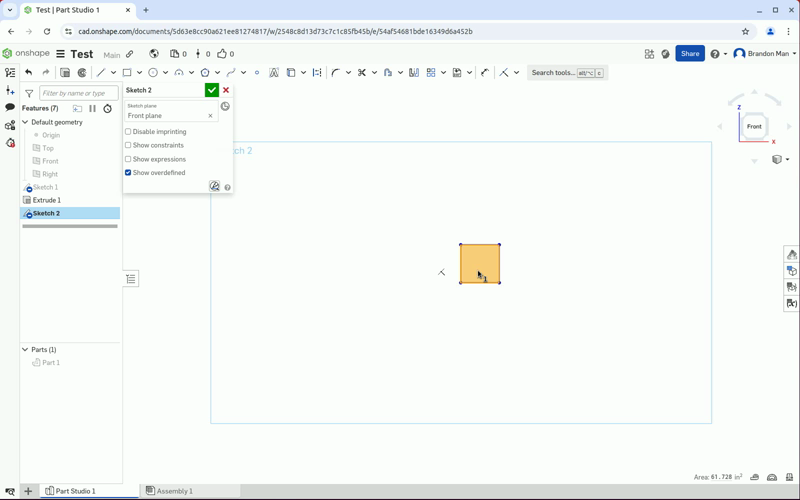
mouse_move(73, 352)
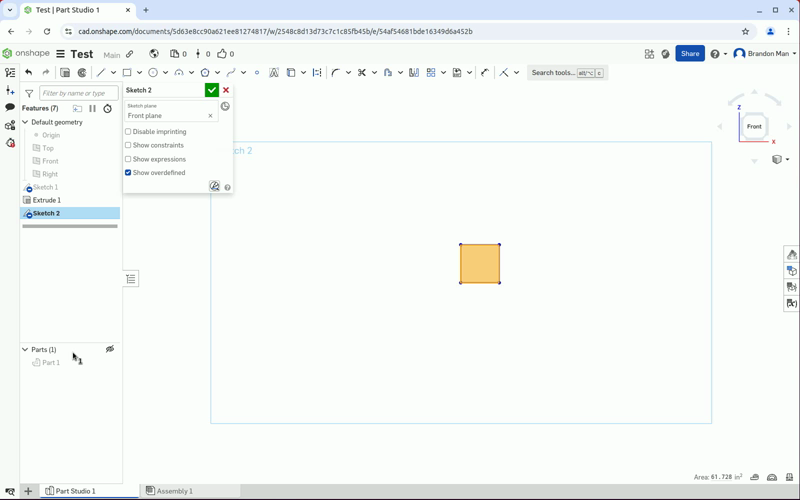
key(shift+y)
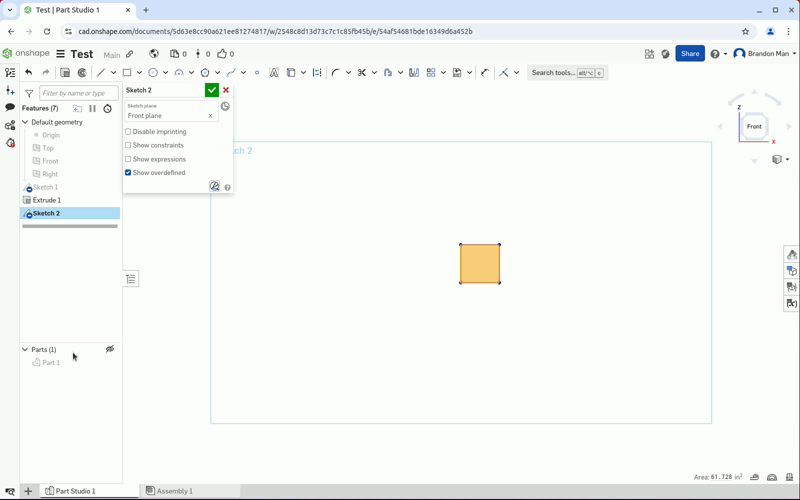
key(shift+e)
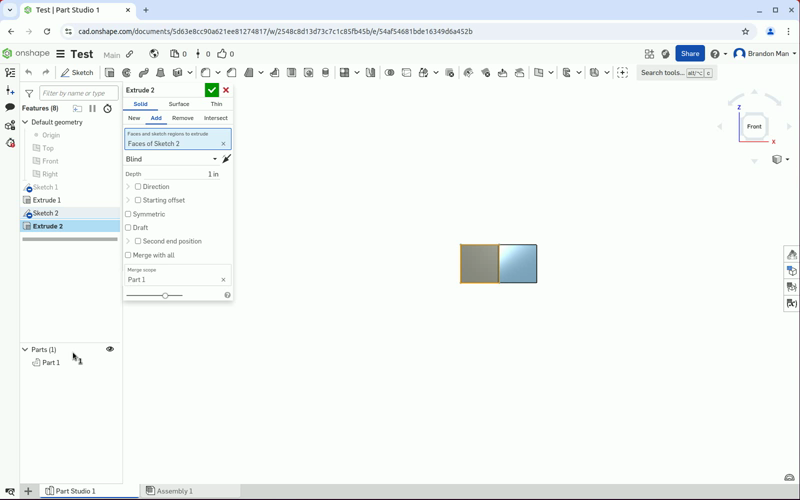
mouse_move(143, 106)
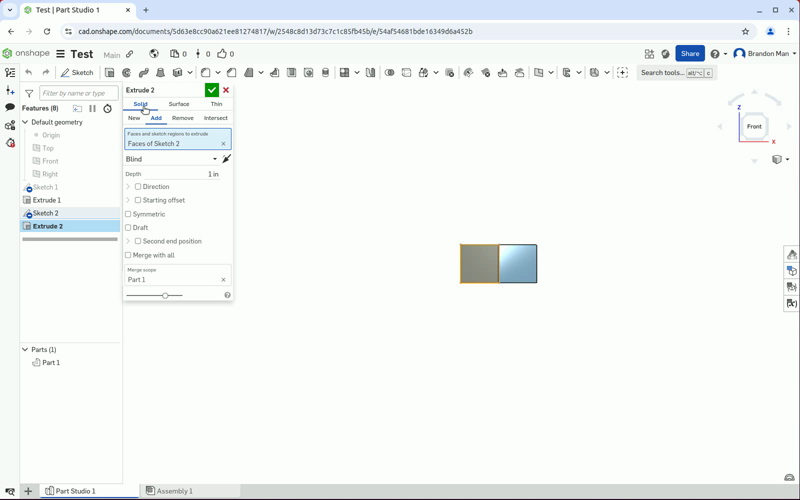
click(143, 106)
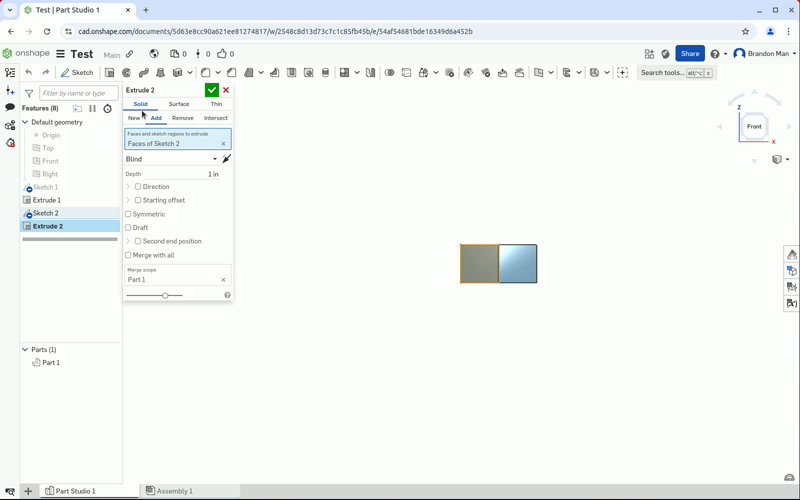
mouse_move(137, 120)
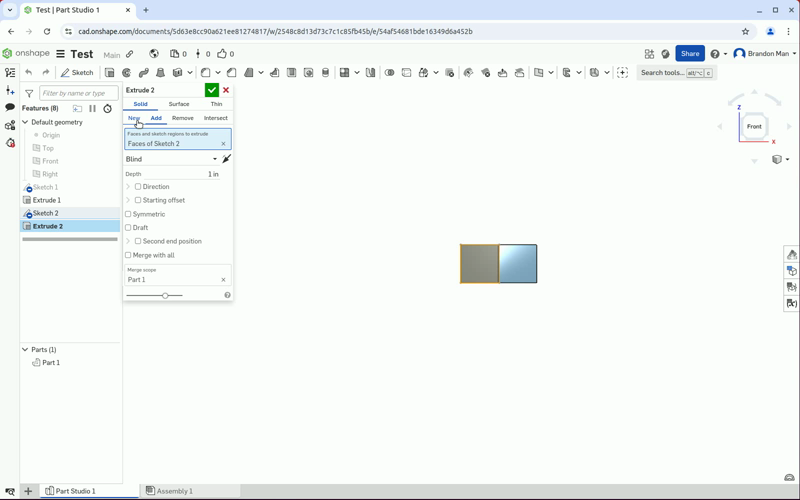
click(137, 120)
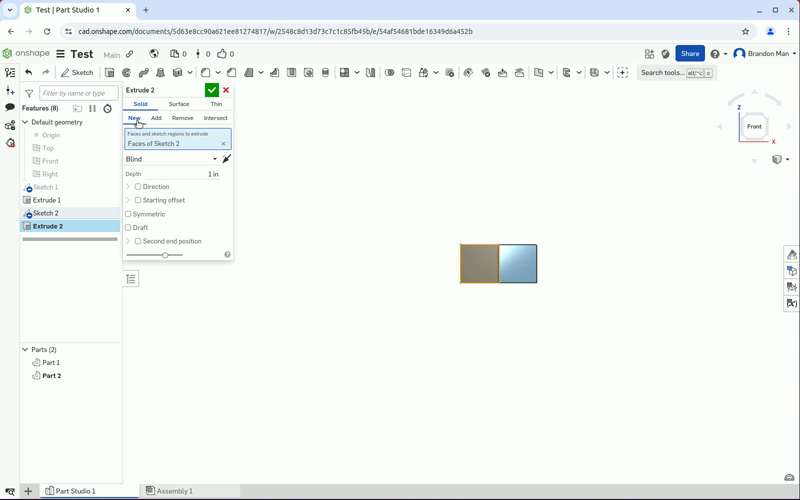
key(tab, 4)
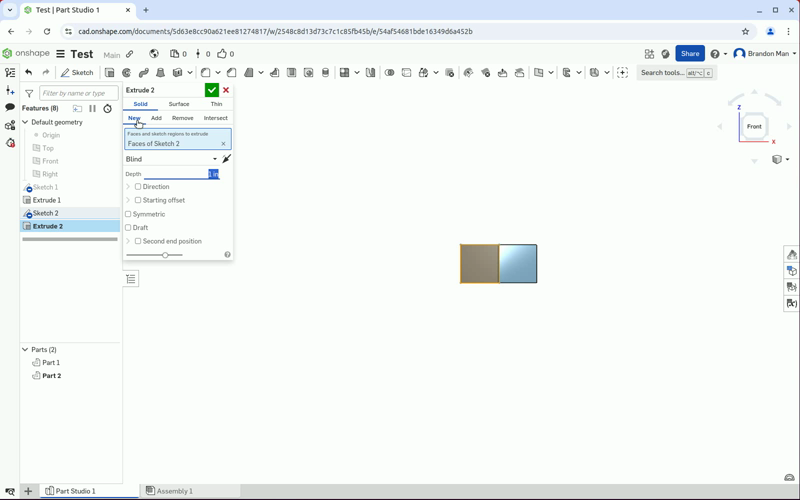
text(11.554)
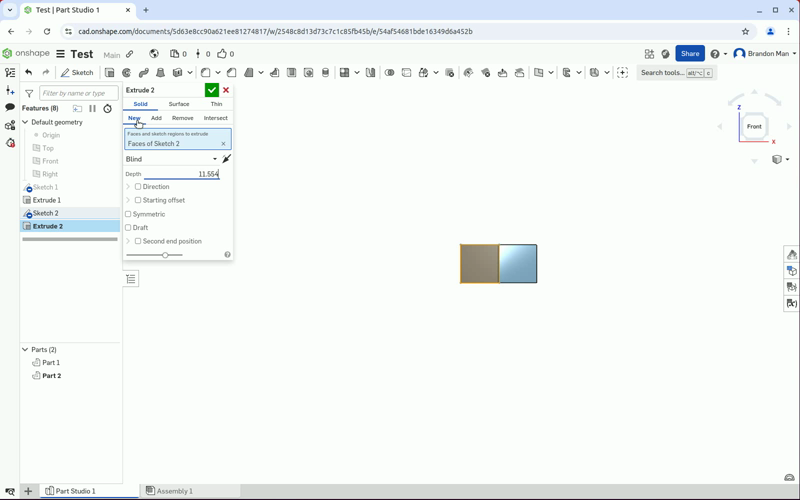
key(enter)
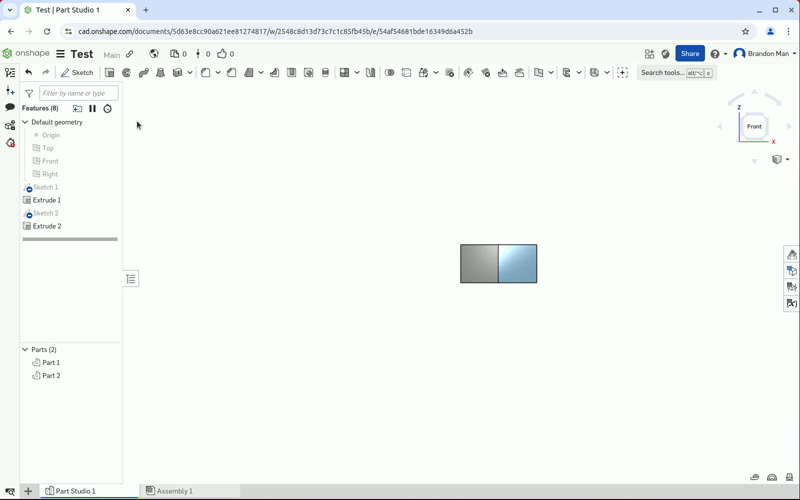
key(shift+h)
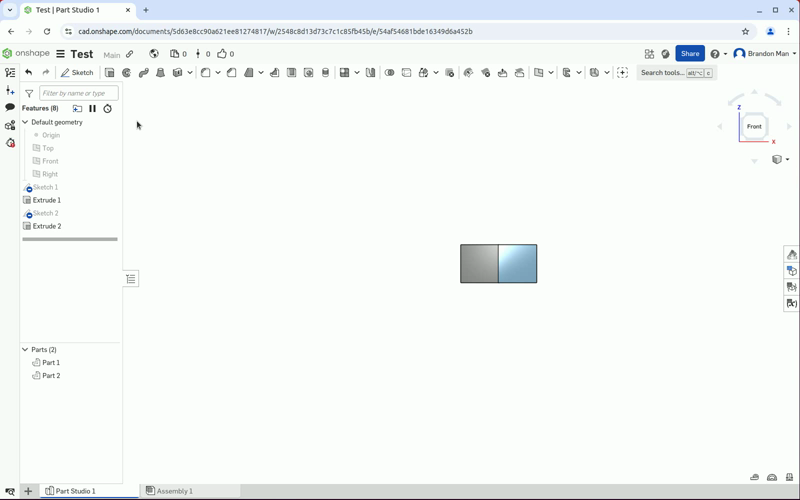
key(shift+h)
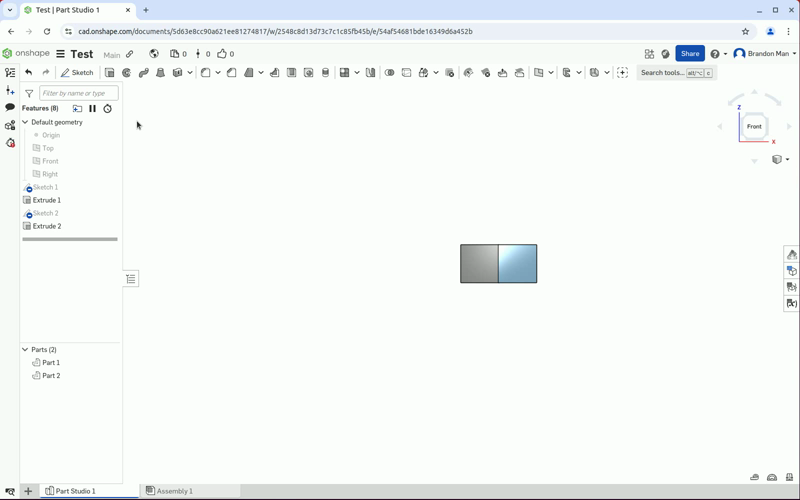
mouse_move(73, 189)
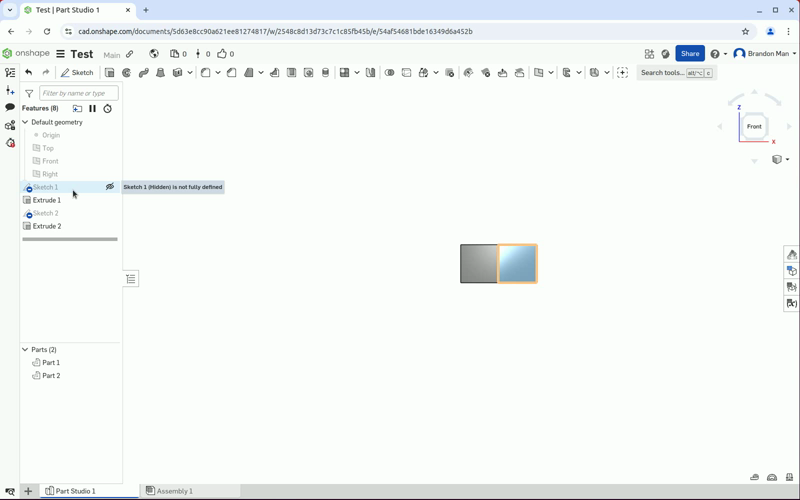
click(73, 189)
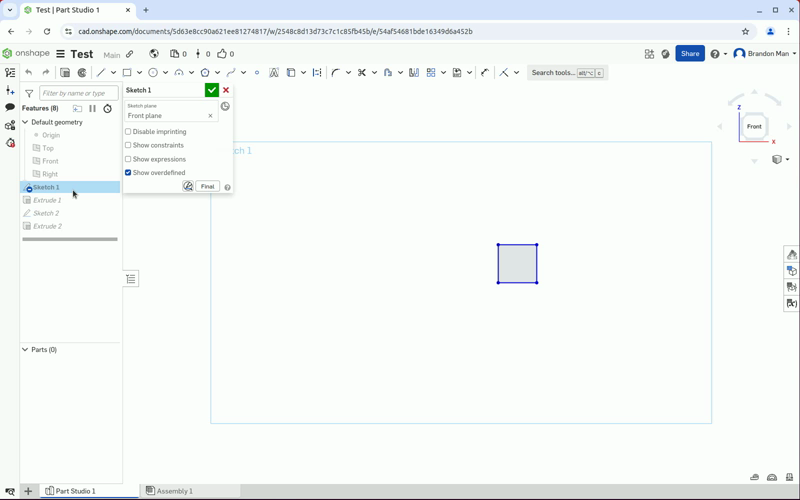
mouse_move(229, 92)
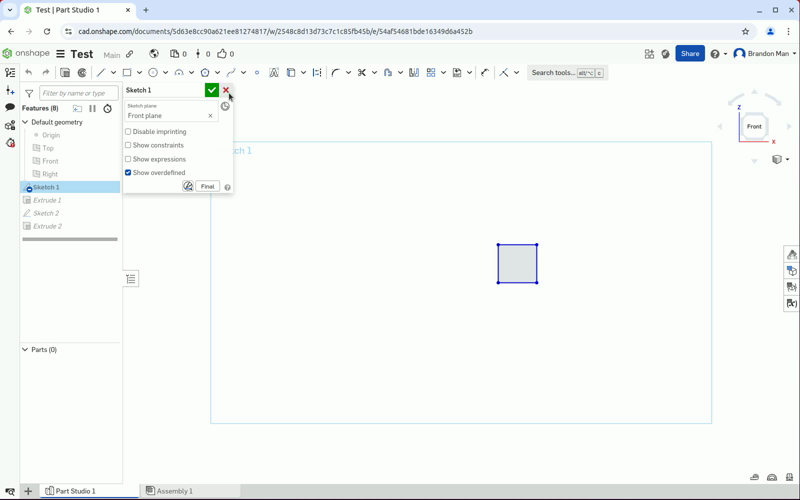
click(229, 92)
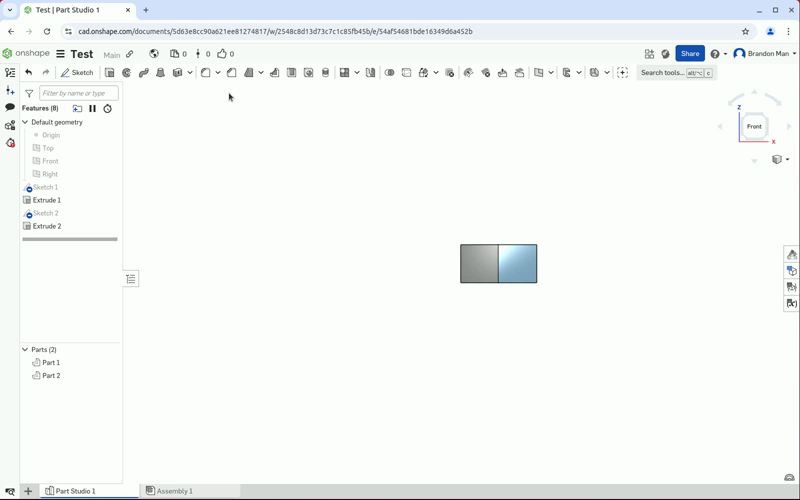
mouse_move(73, 352)
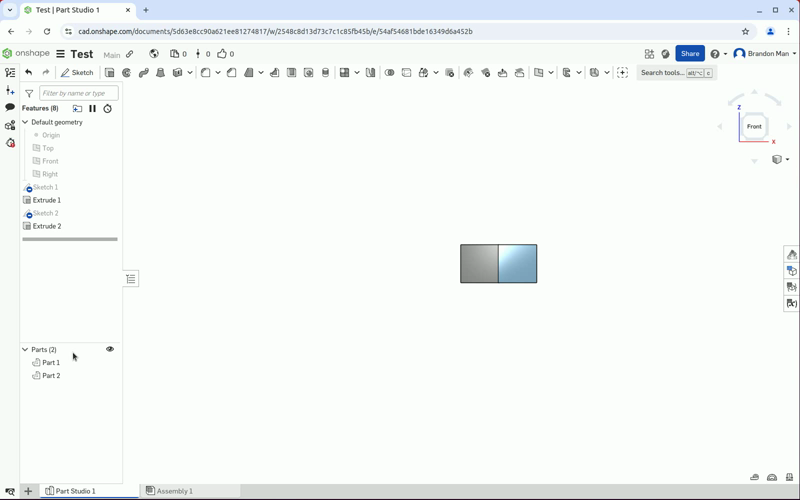
key(y)
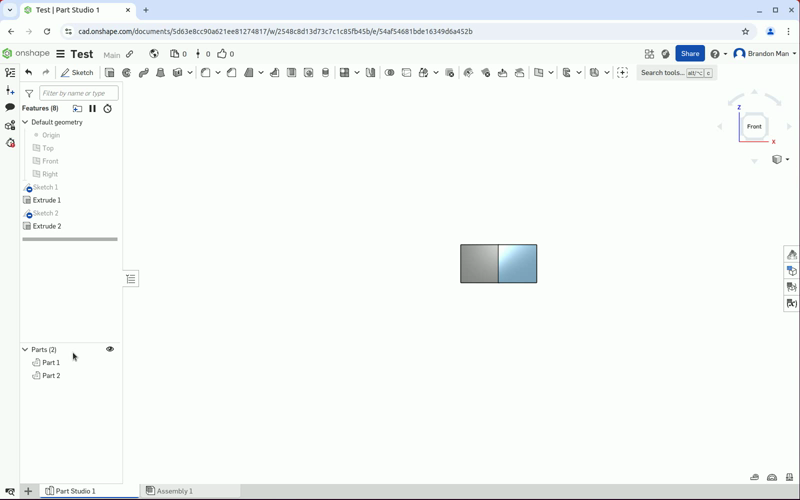
key(shift+p)
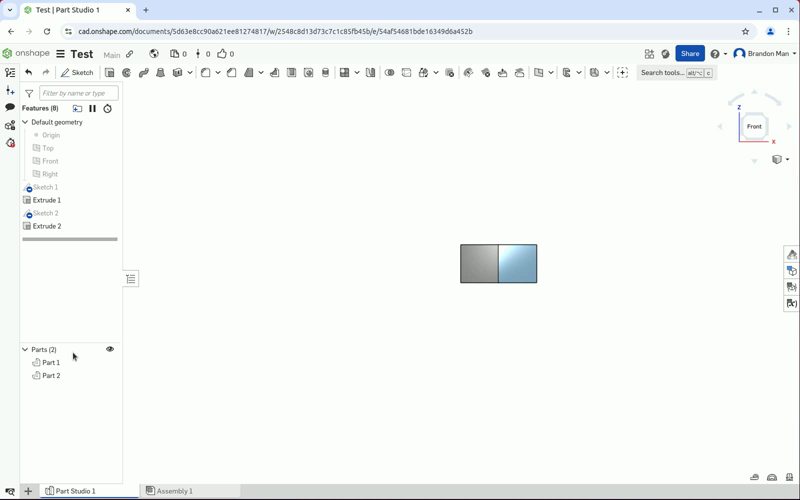
key(space)
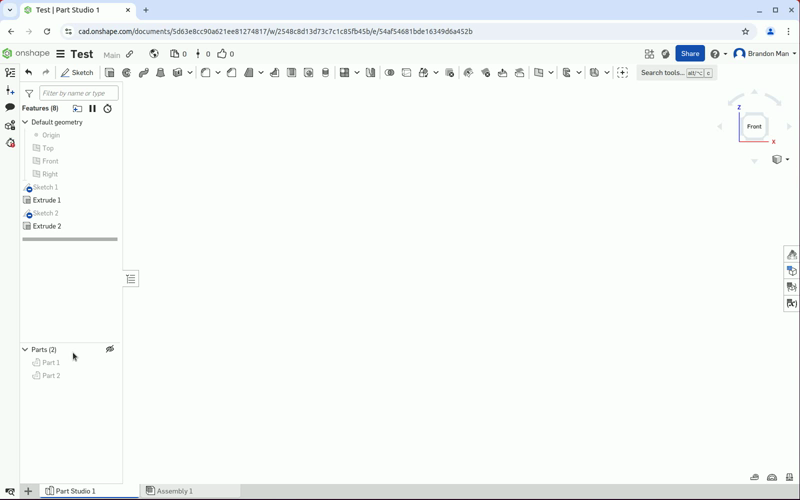
key_down(shift)
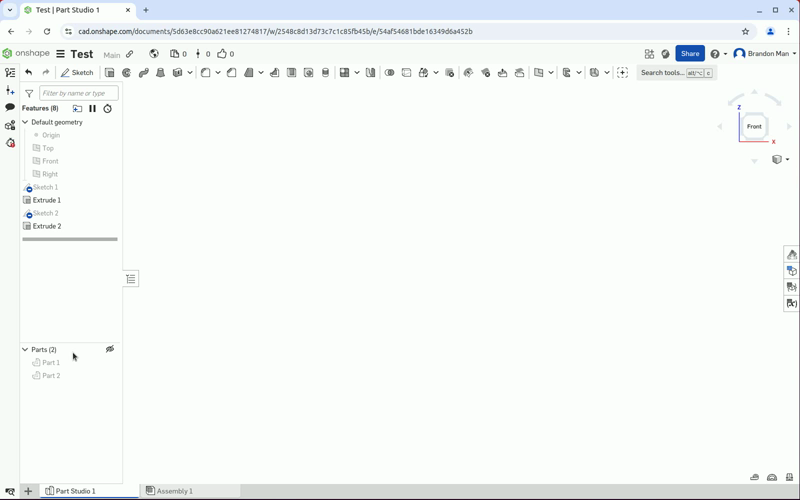
key(left)
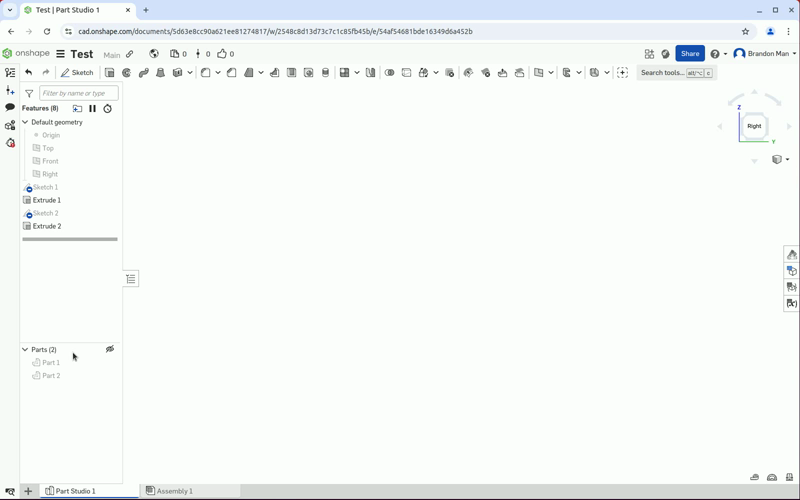
key_up(shift)
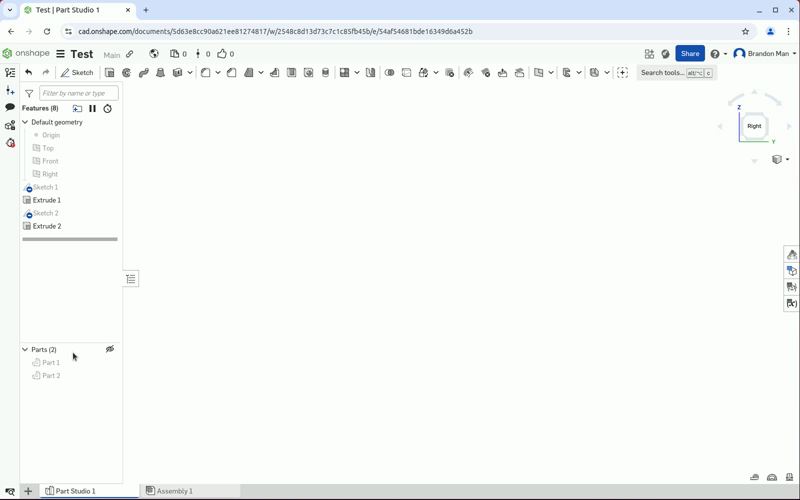
mouse_move(73, 352)
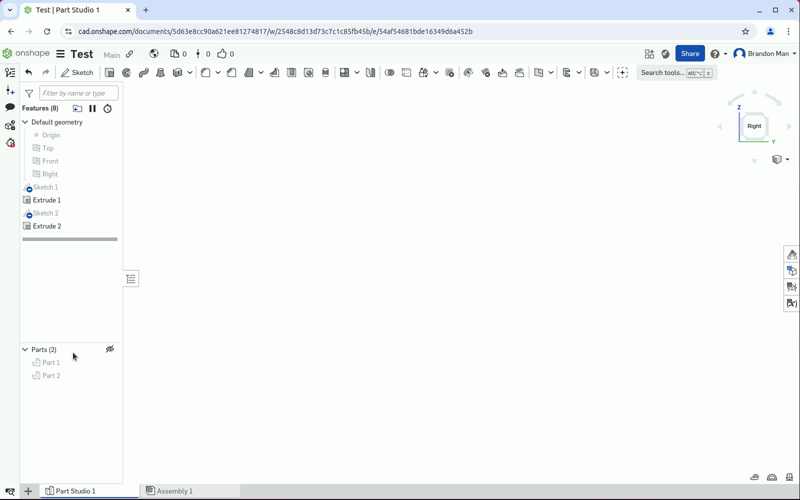
key(shift+y)
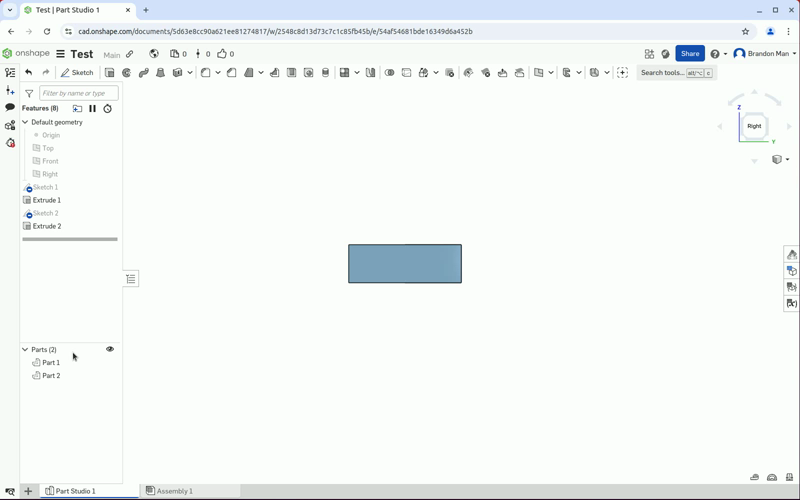
mouse_move(541, 75)
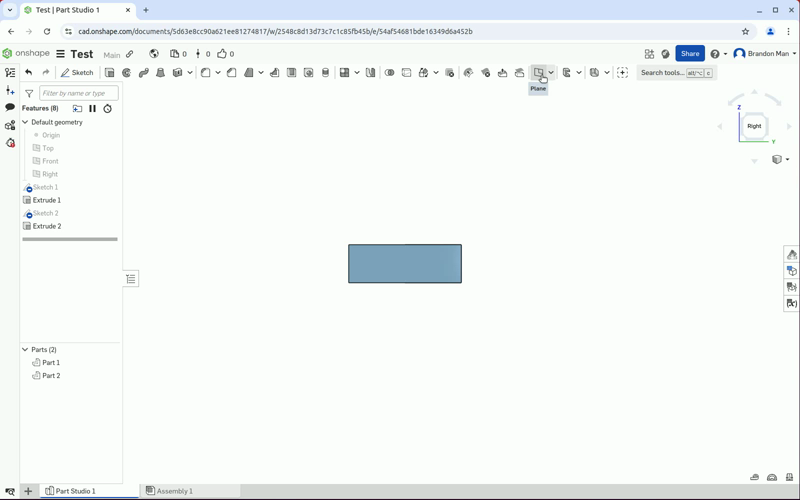
click(541, 75)
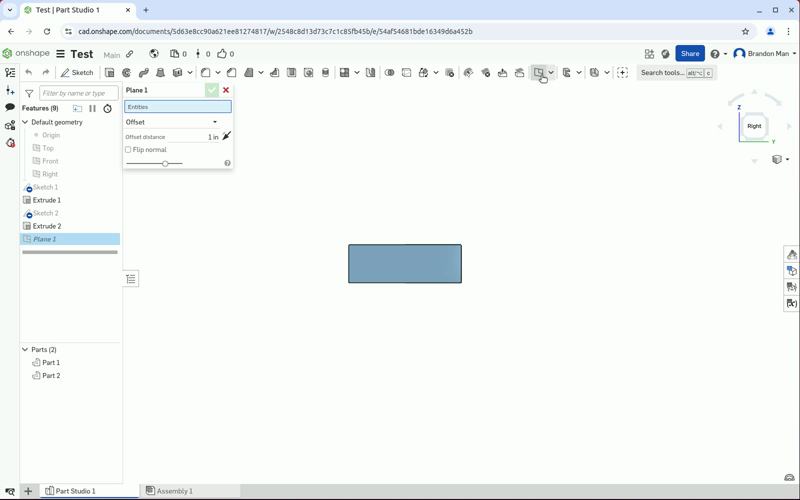
mouse_move(73, 176)
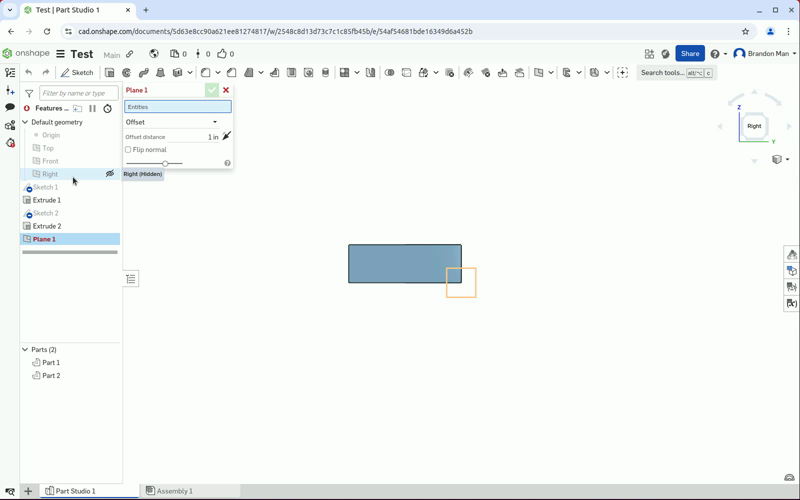
click(73, 176)
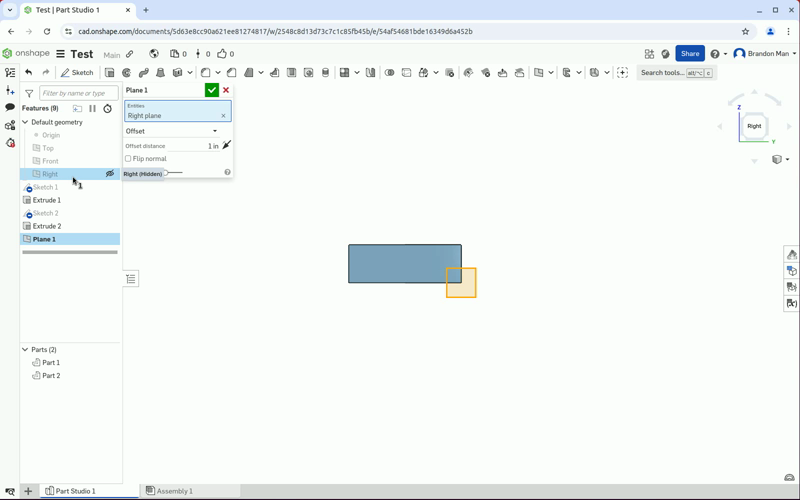
key(tab, 2)
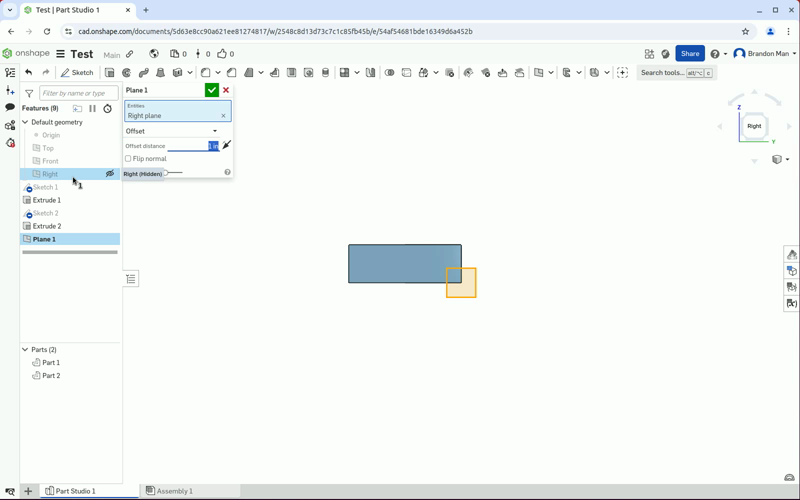
text(15.405)
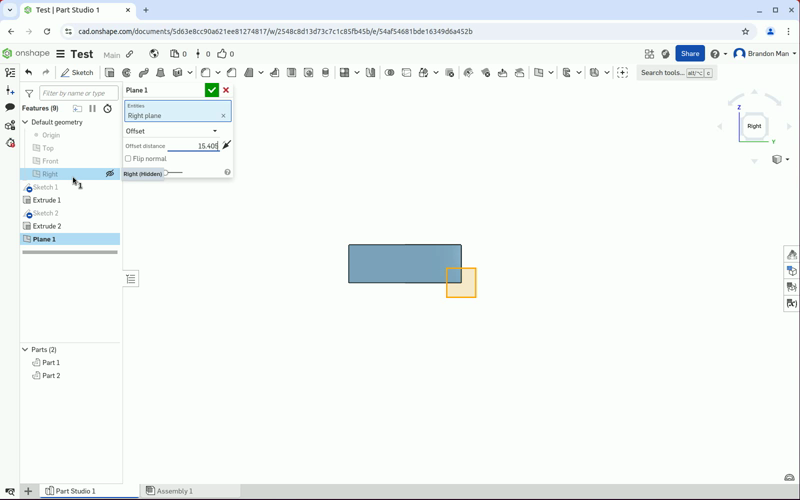
key(enter, 2)
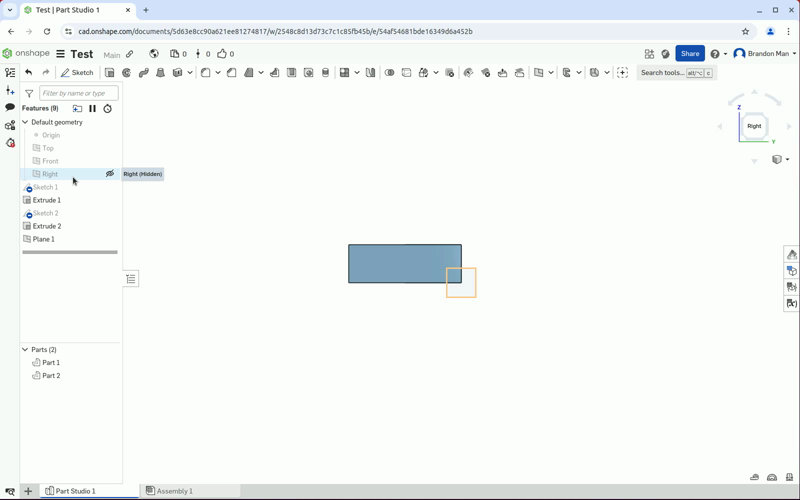
key(shift+s)
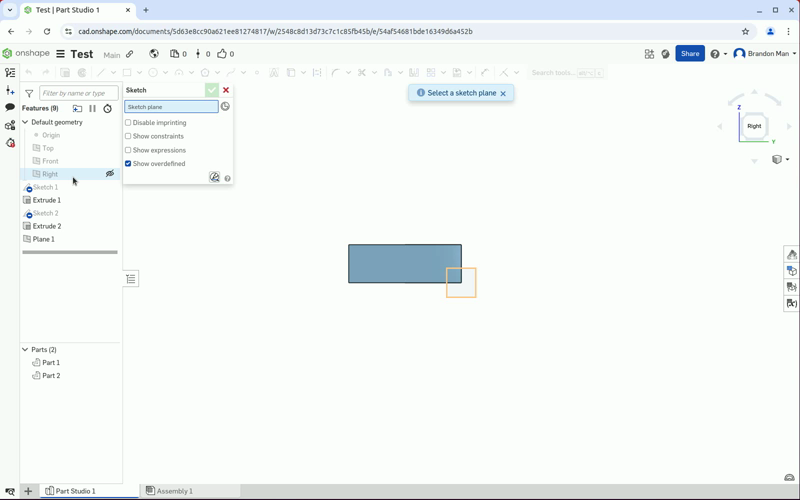
mouse_move(73, 241)
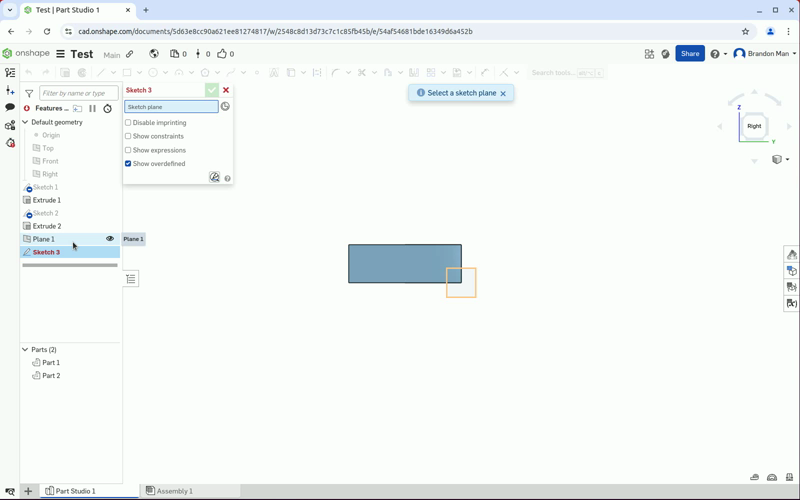
click(73, 241)
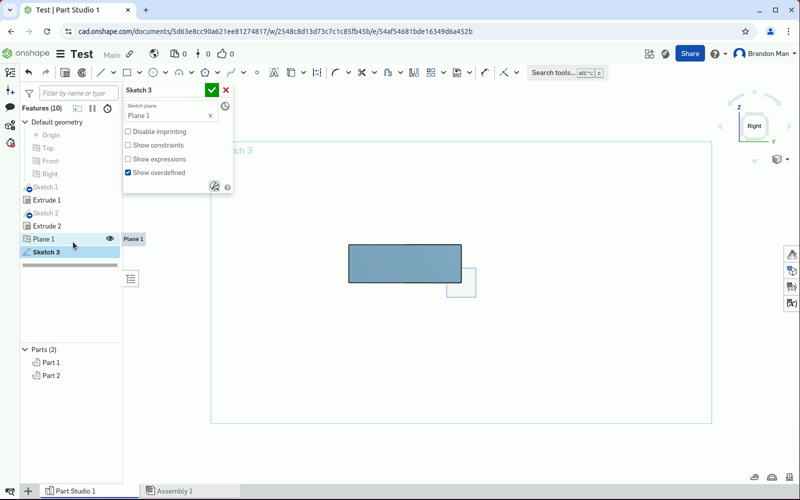
mouse_move(73, 352)
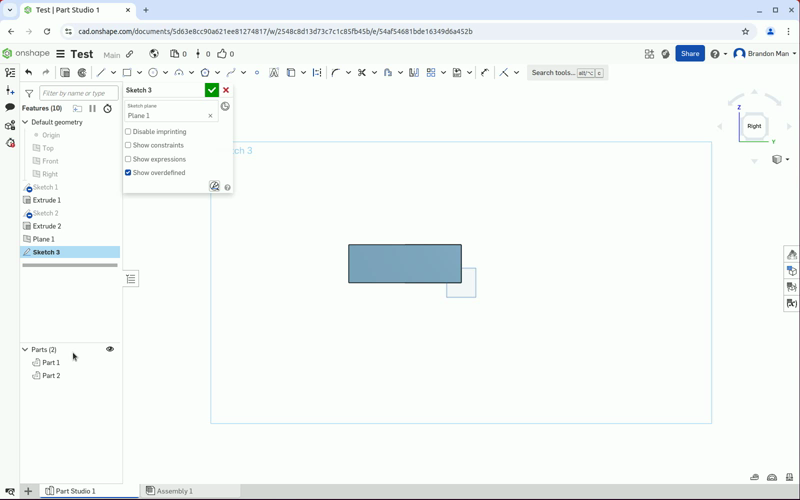
key(y)
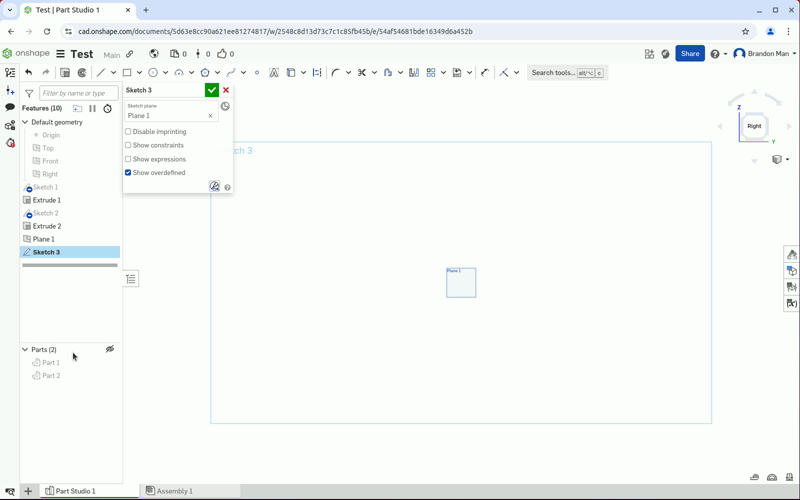
key(l)
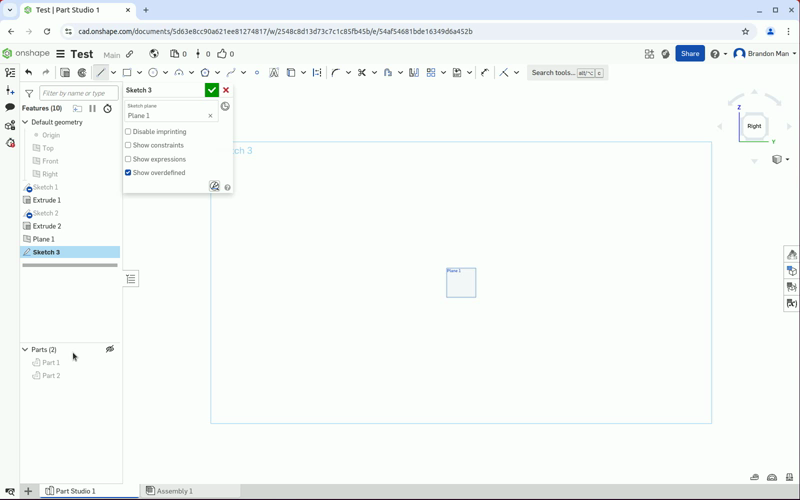
key_down(shift)
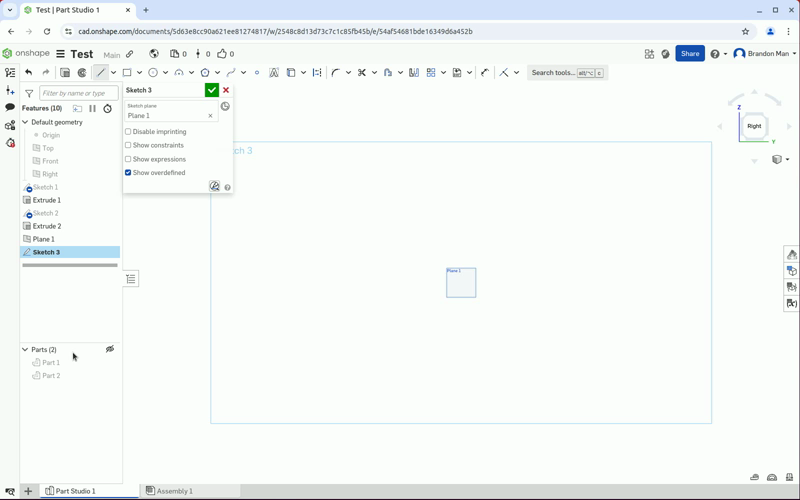
mouse_move(441, 245)
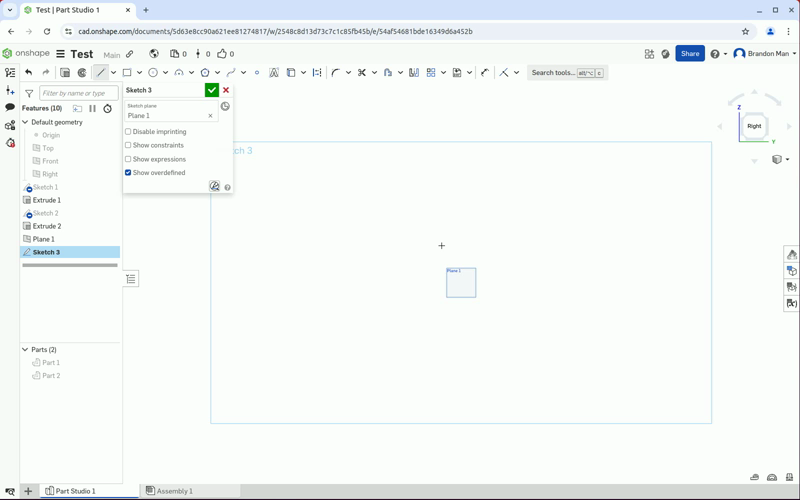
click(441, 245)
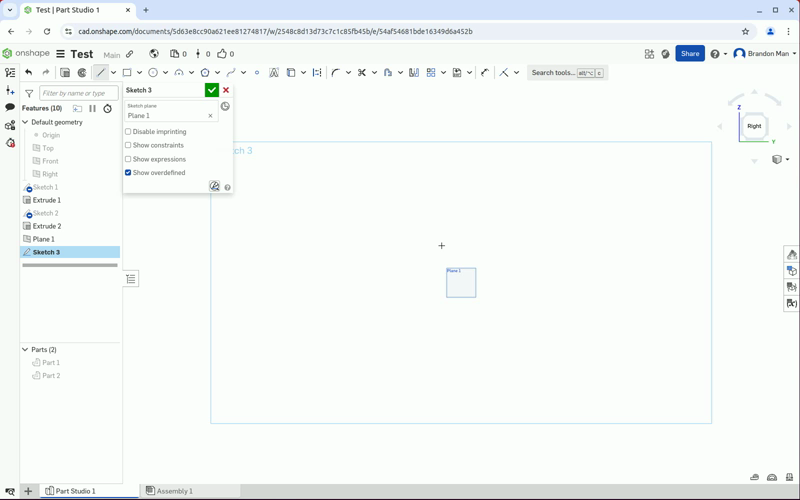
key_up(shift)
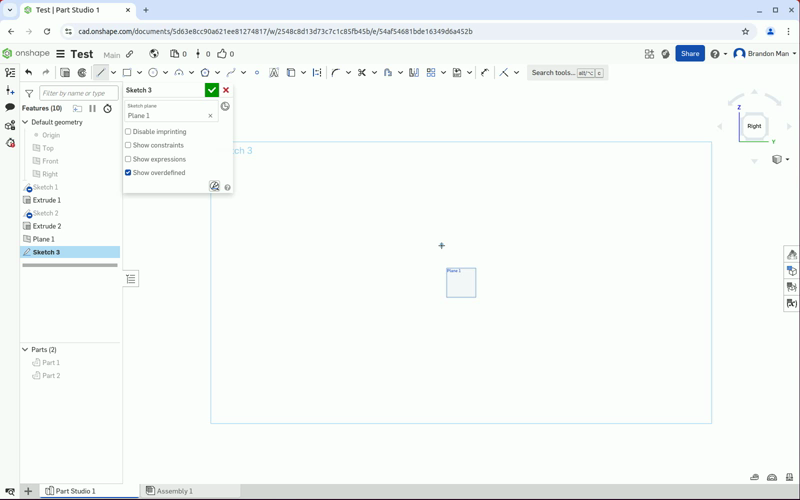
key_down(shift)
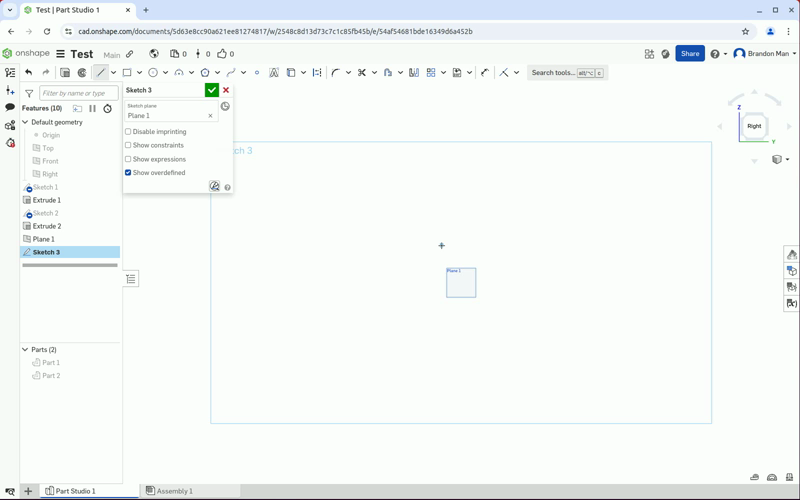
mouse_move(471, 245)
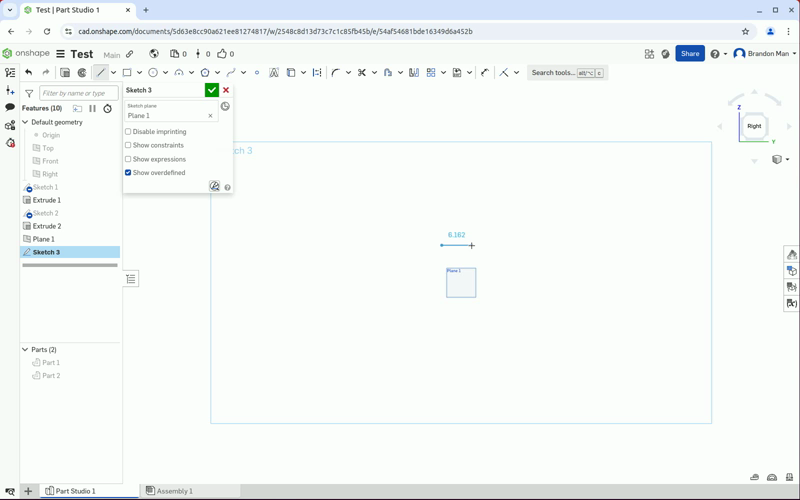
mouse_move(461, 245)
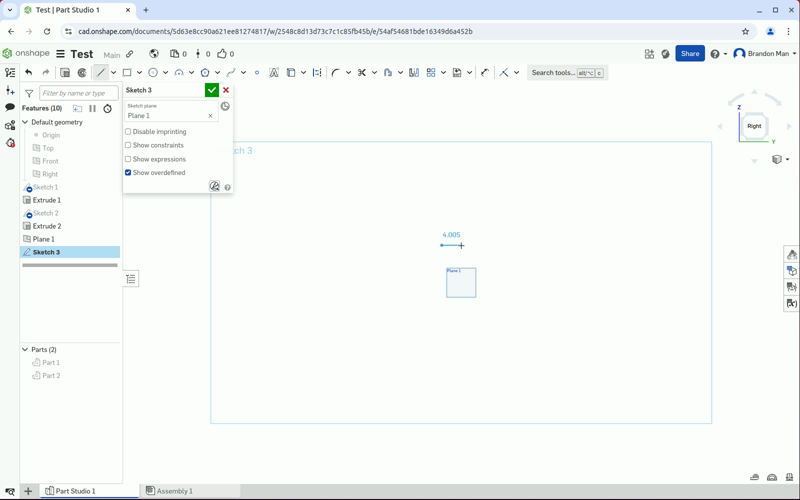
click(461, 245)
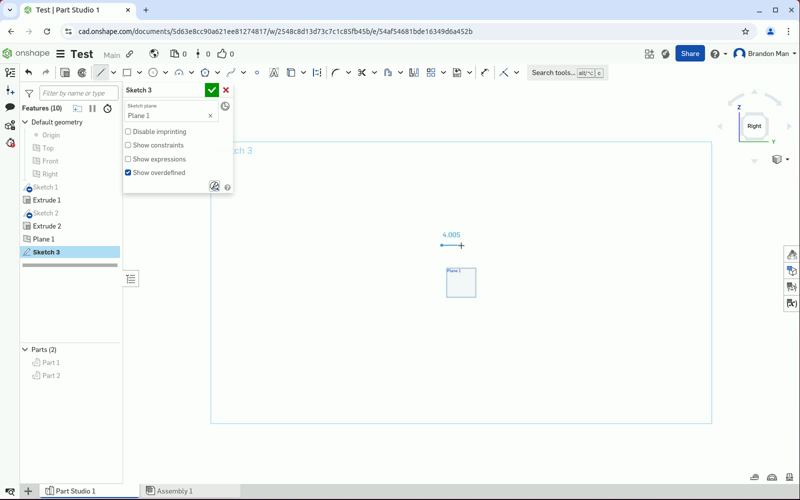
key_up(shift)
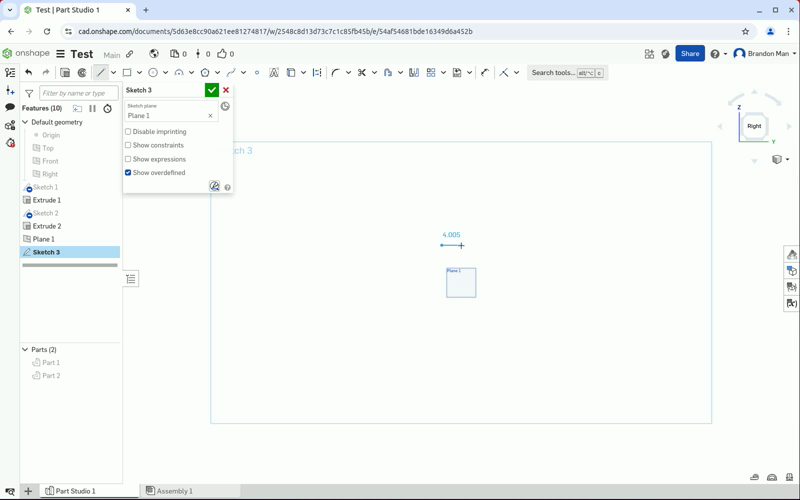
key_down(shift)
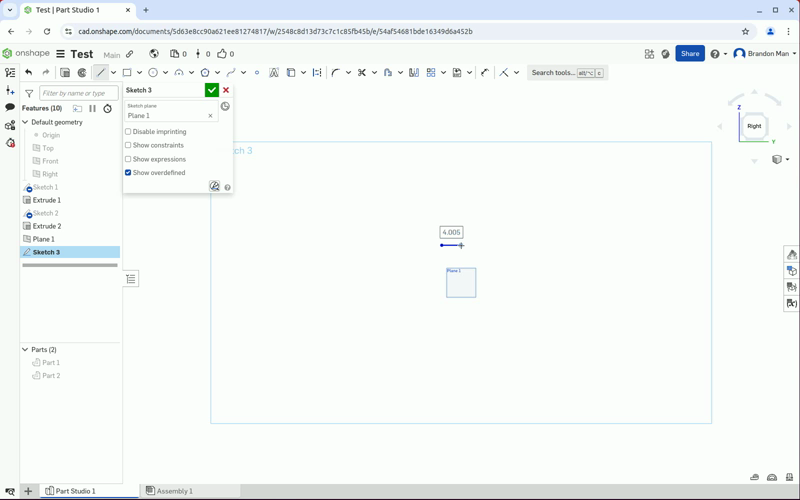
mouse_move(491, 245)
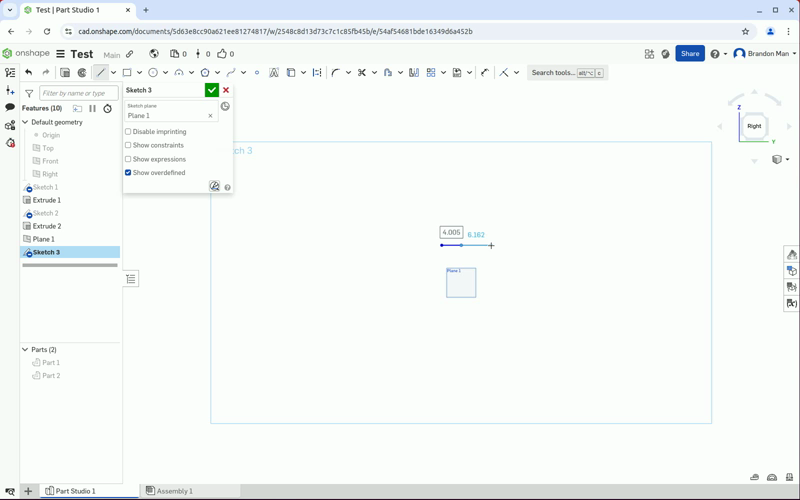
mouse_move(461, 207)
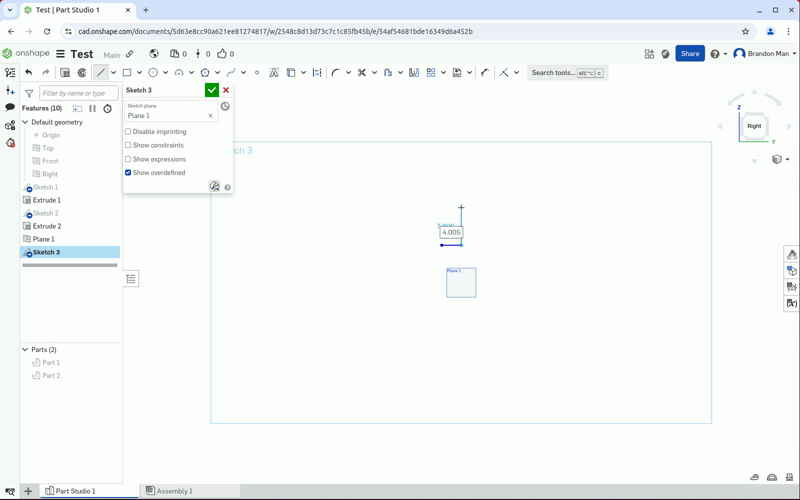
click(461, 207)
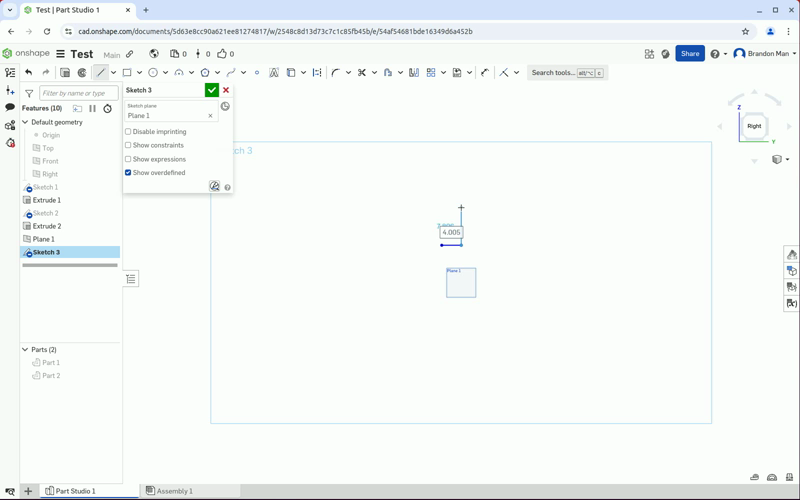
key_up(shift)
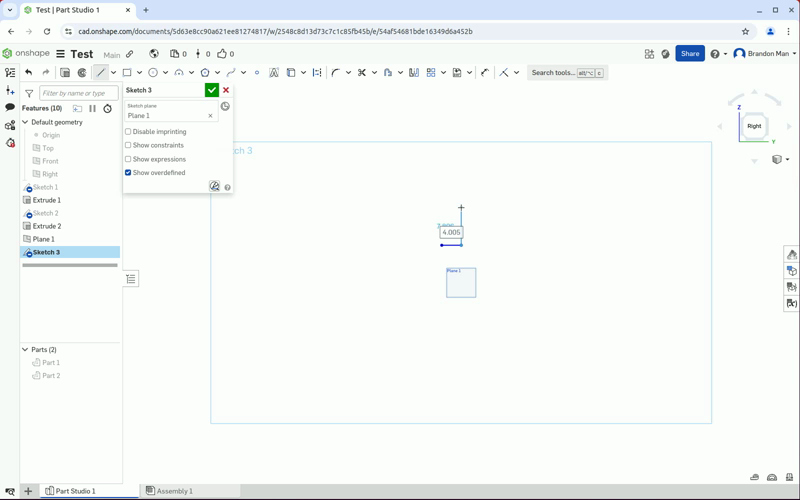
key_down(shift)
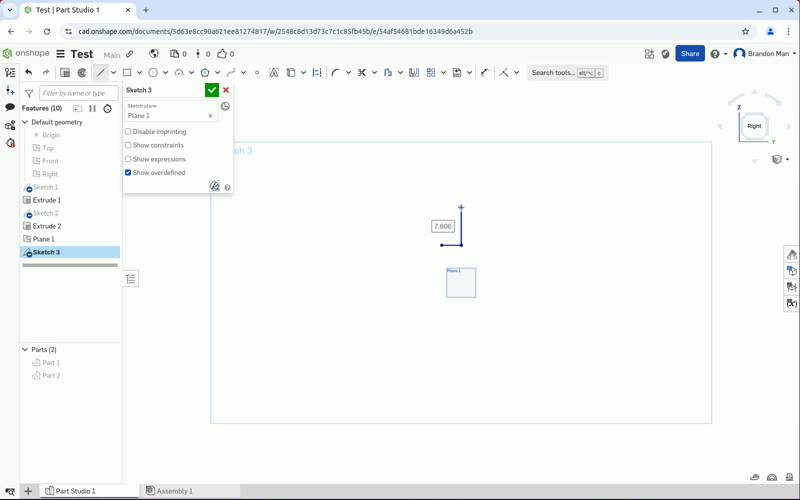
mouse_move(491, 207)
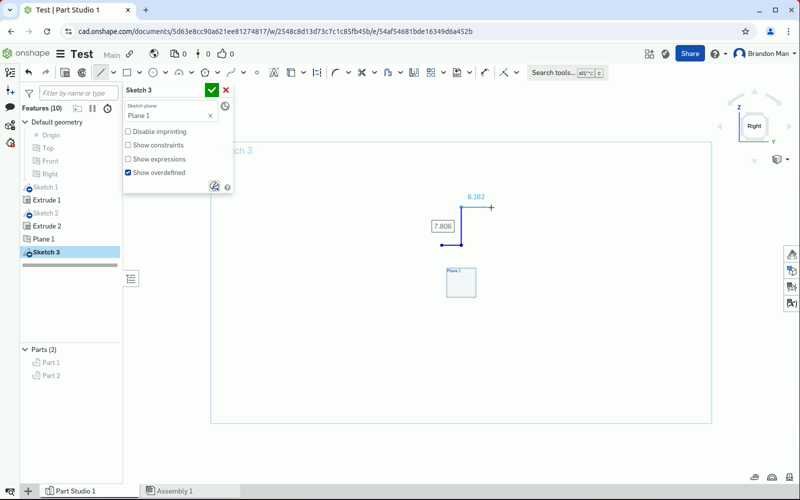
mouse_move(441, 207)
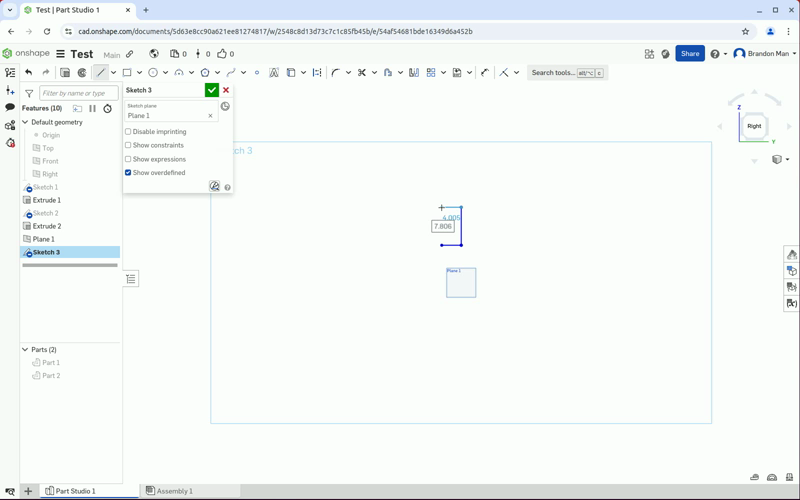
click(441, 207)
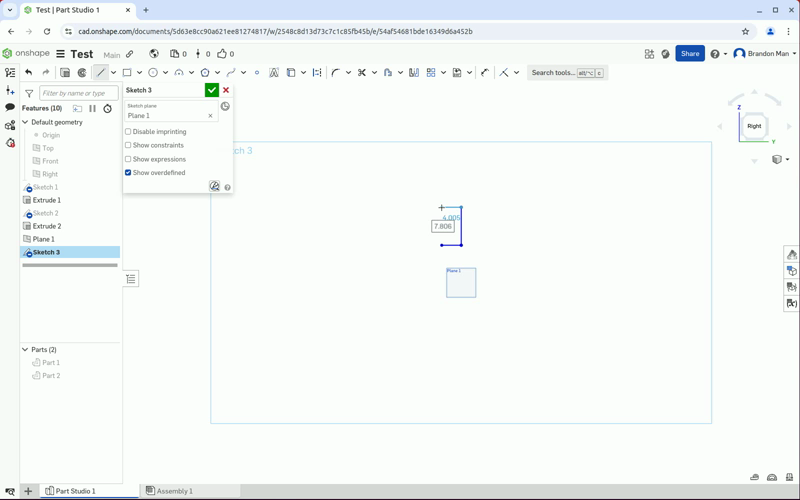
key_up(shift)
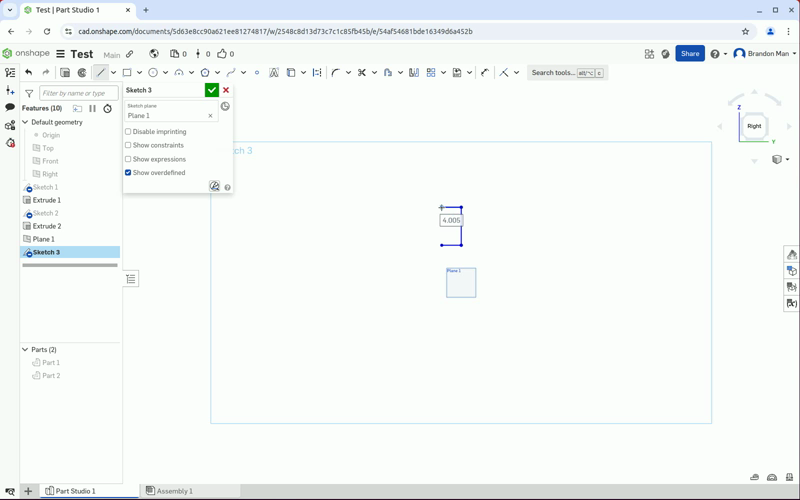
mouse_move(471, 207)
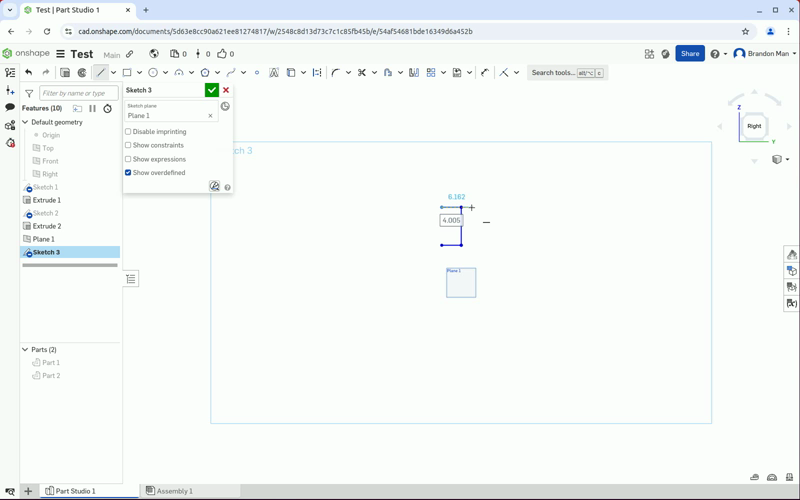
key_down(shift)
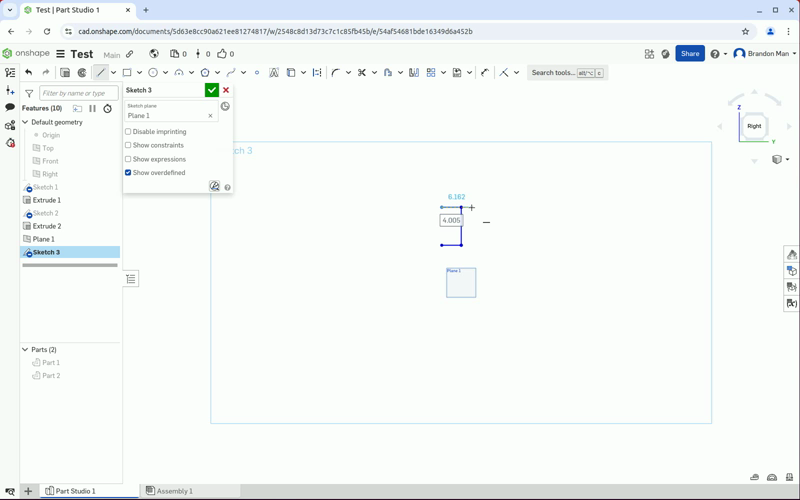
mouse_move(441, 245)
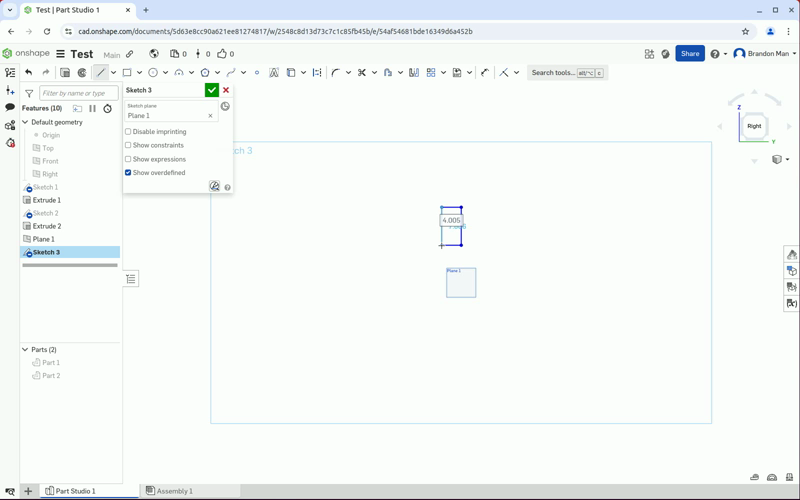
key_up(shift)
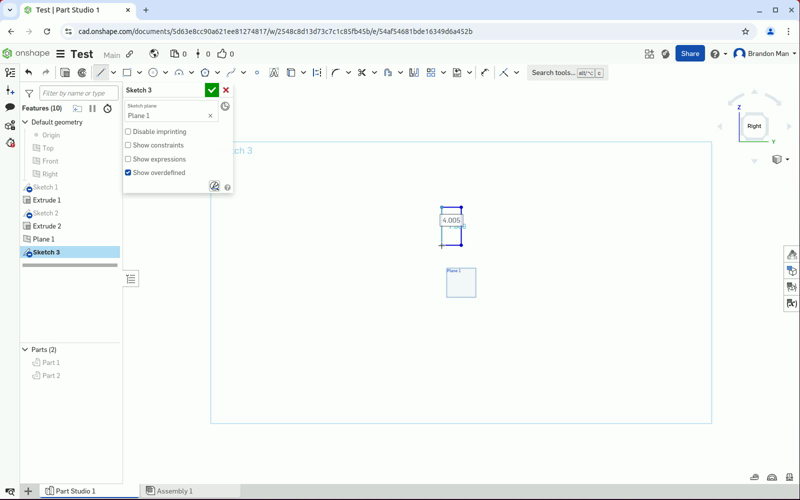
click(441, 245)
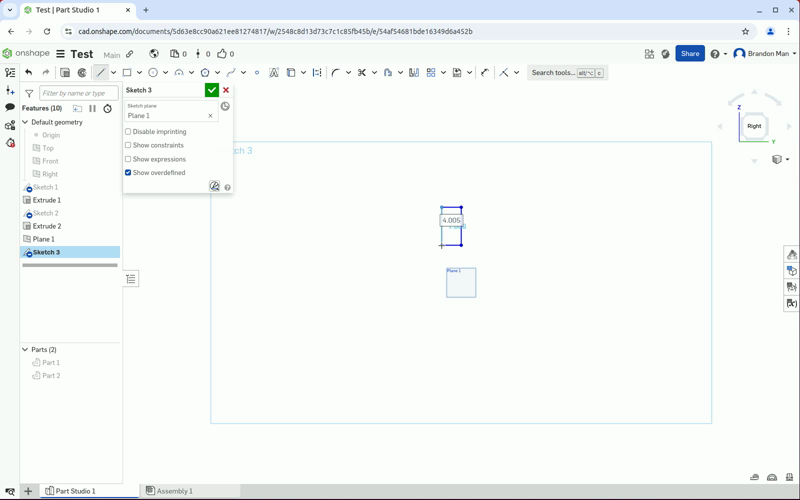
key(esc)
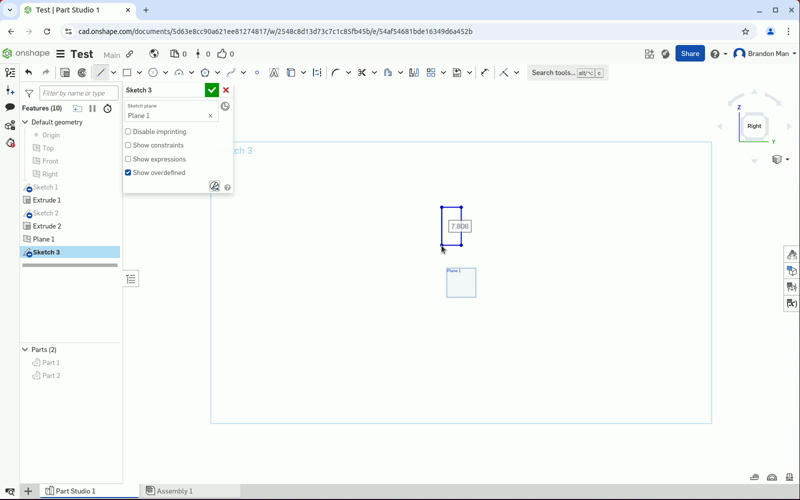
mouse_move(452, 238)
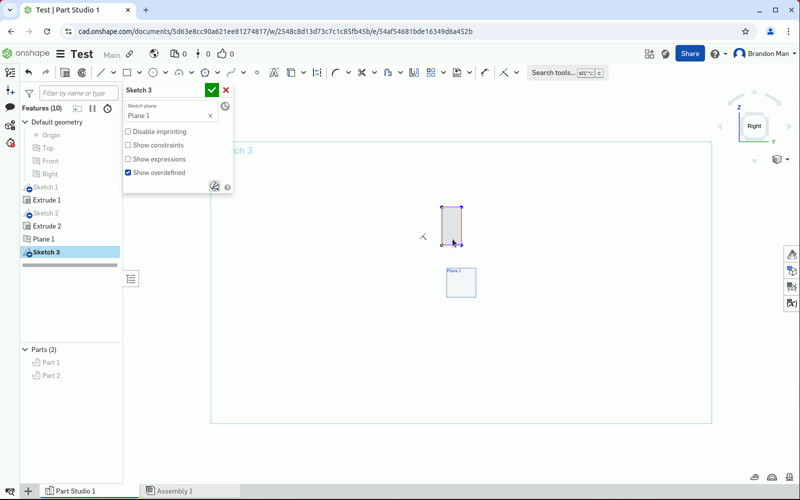
scroll(6)
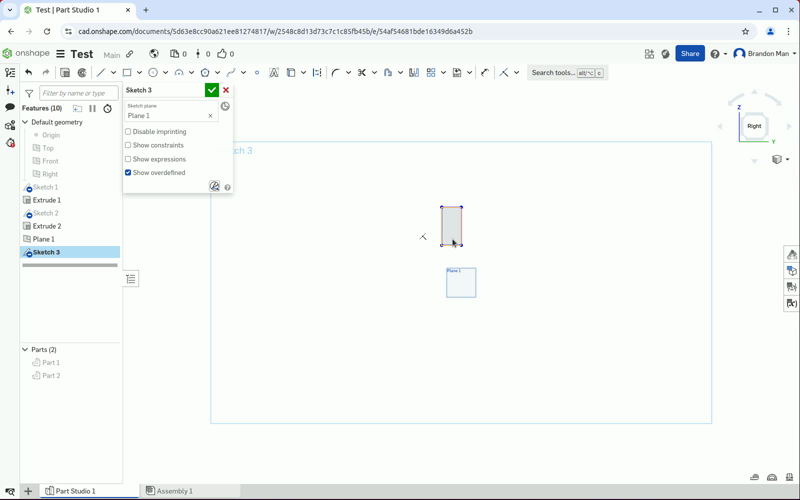
scroll(6)
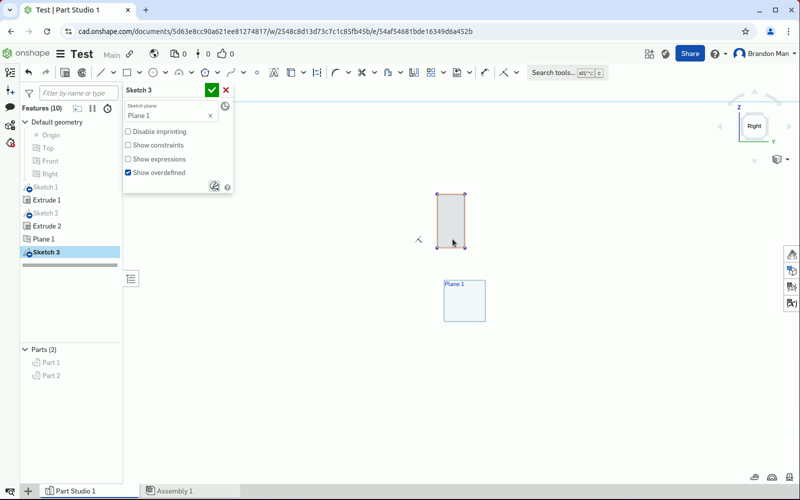
scroll(6)
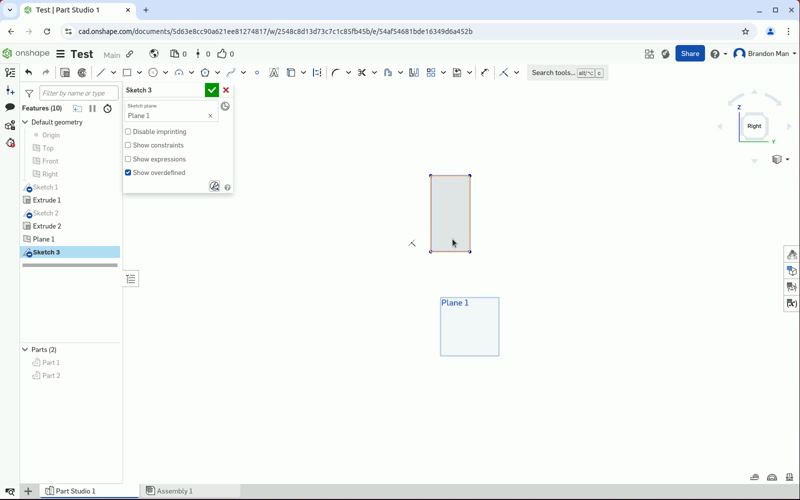
scroll(6)
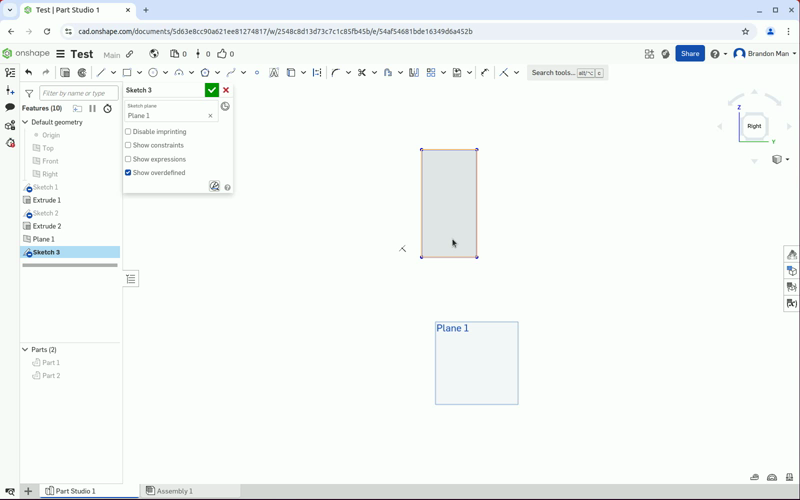
scroll(6)
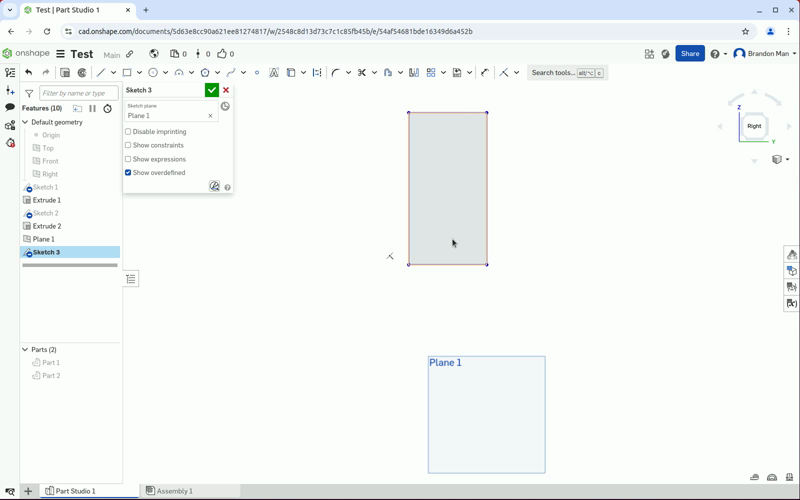
scroll(6)
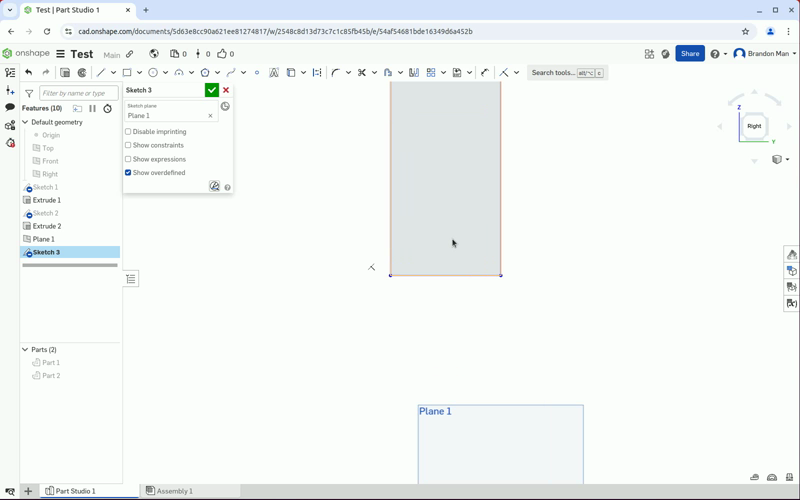
scroll(6)
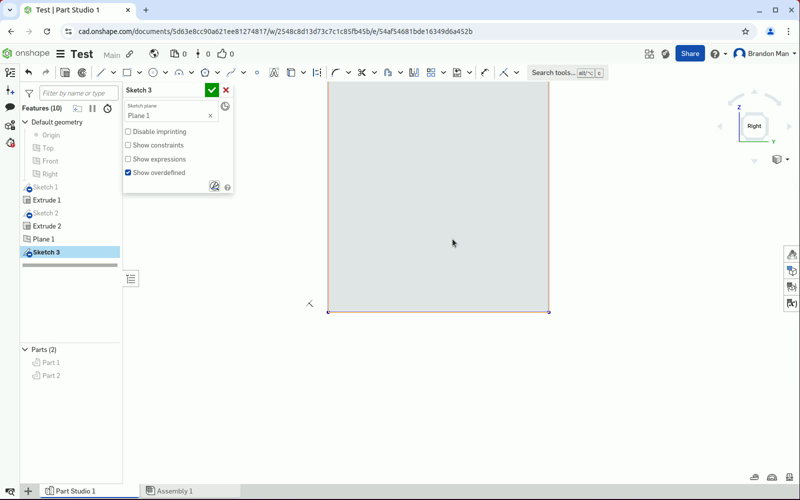
click(452, 238)
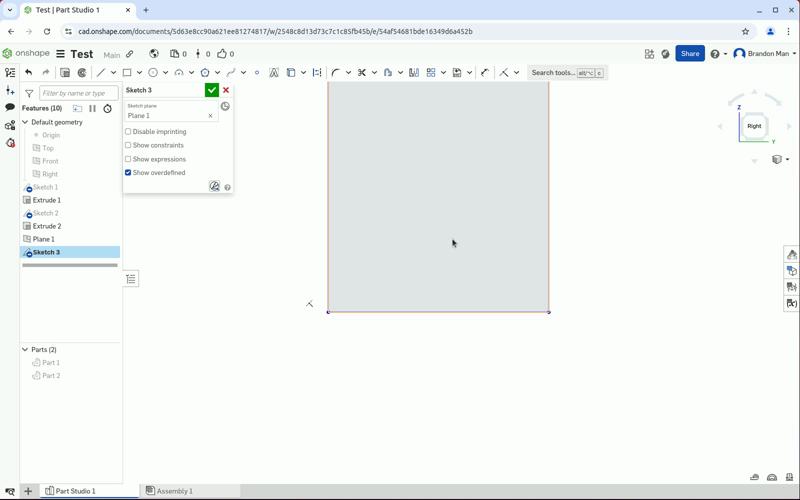
scroll(-6)
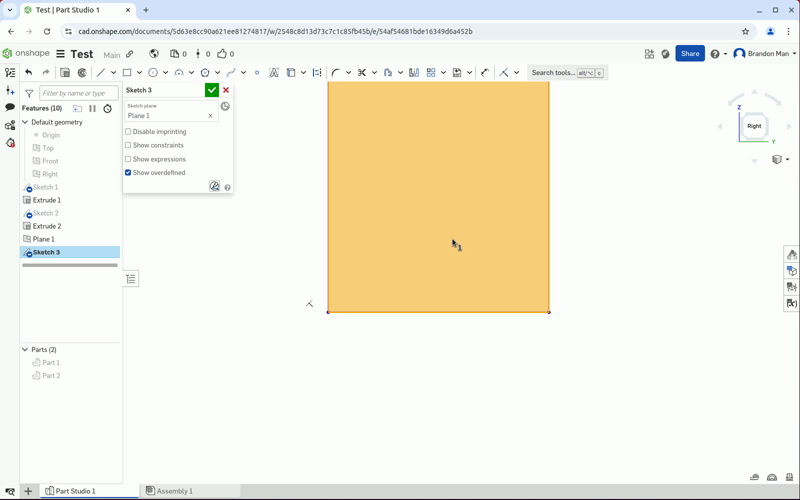
scroll(-6)
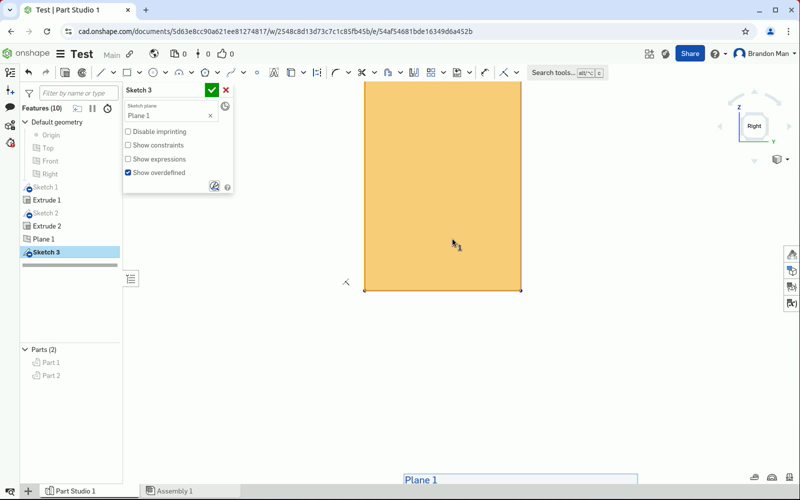
scroll(-6)
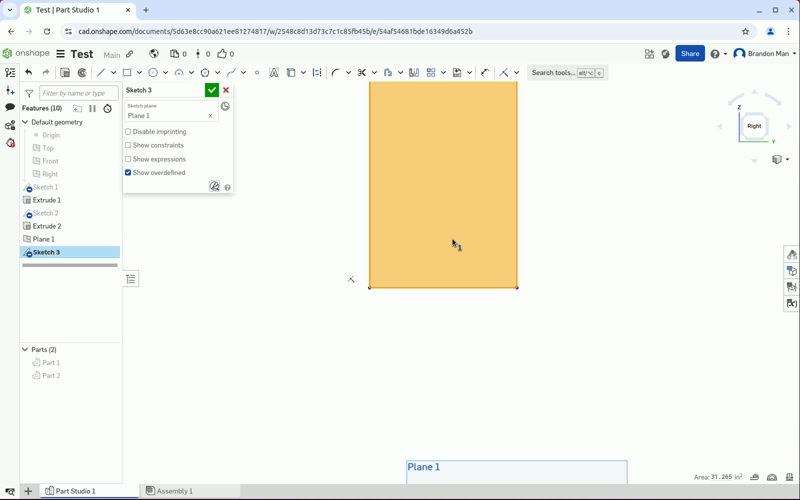
scroll(-6)
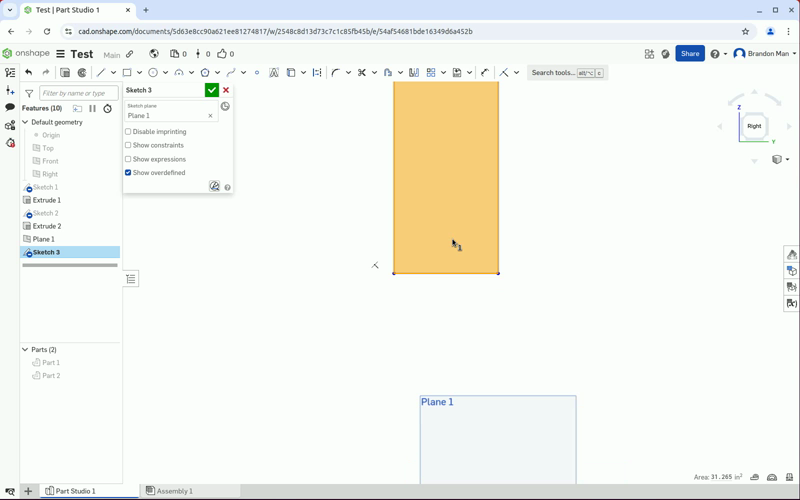
scroll(-6)
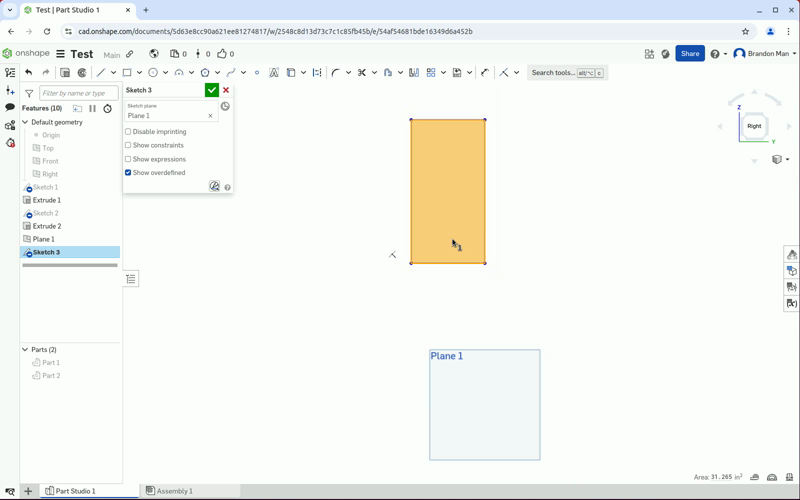
scroll(-6)
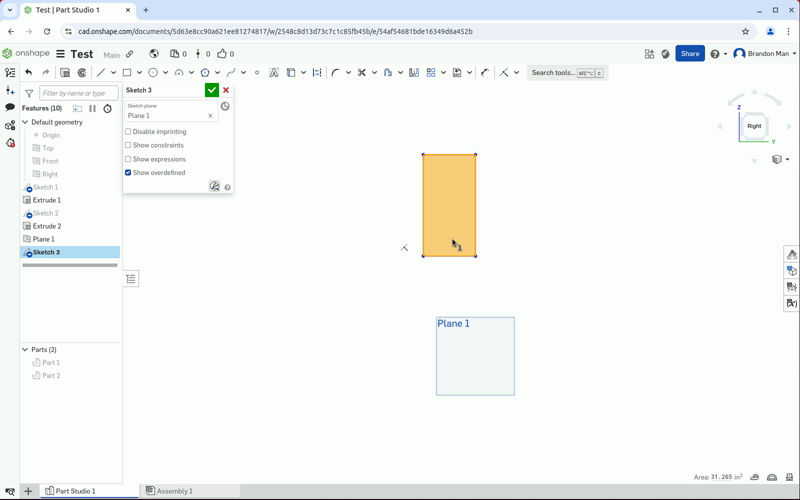
scroll(-6)
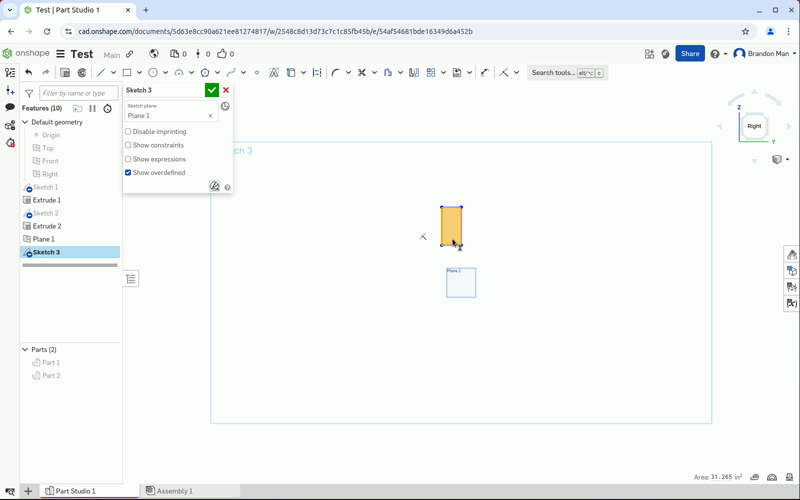
mouse_move(73, 352)
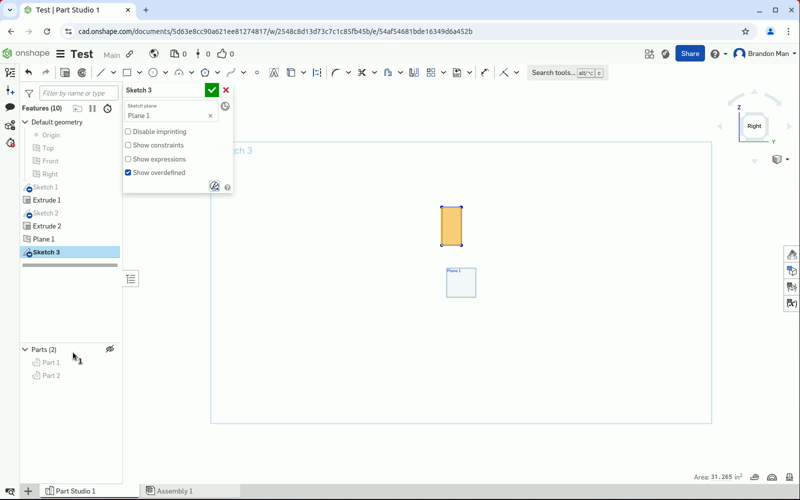
key(shift+y)
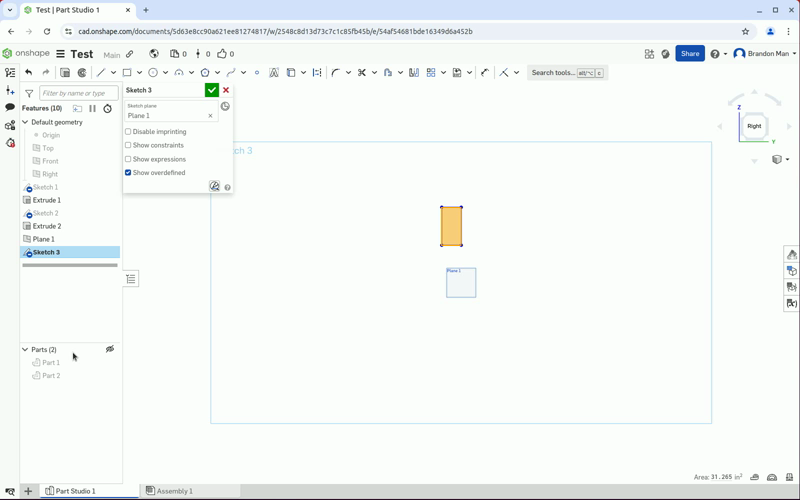
key(shift+e)
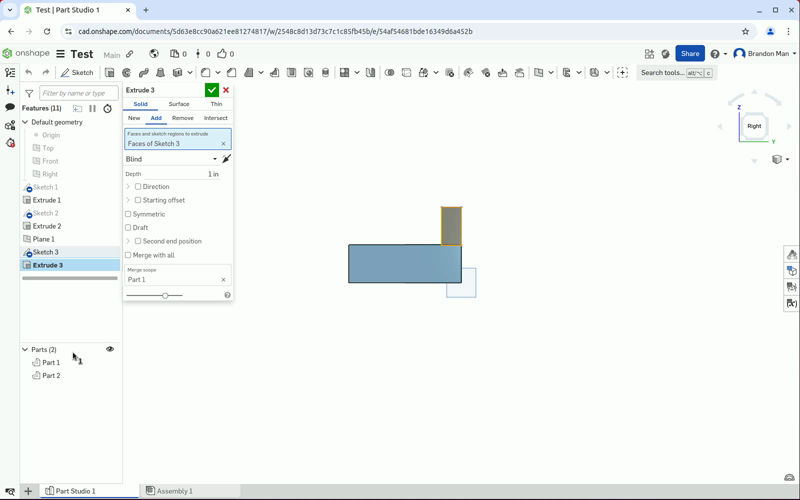
mouse_move(143, 106)
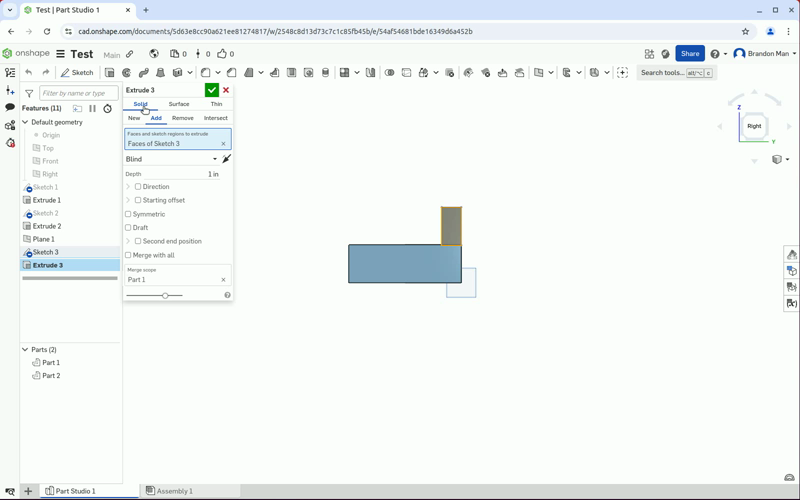
click(143, 106)
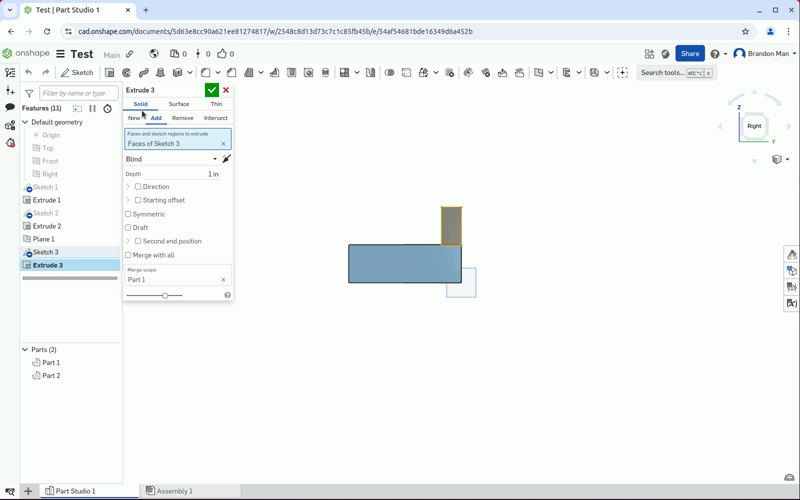
mouse_move(137, 120)
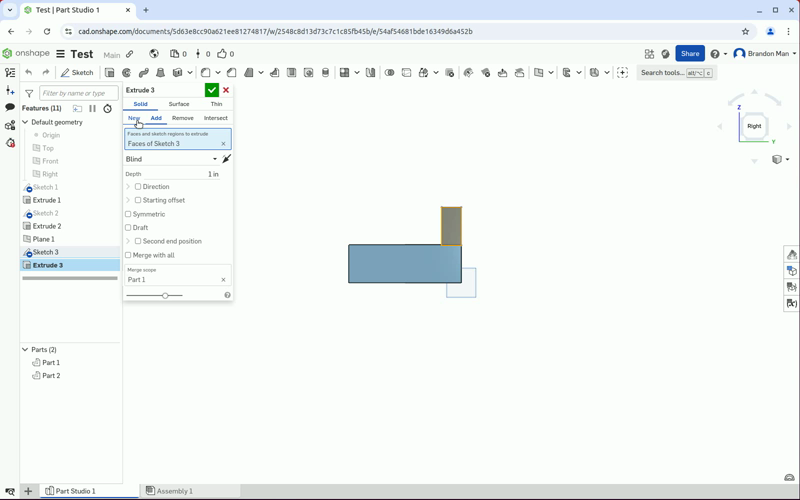
click(137, 120)
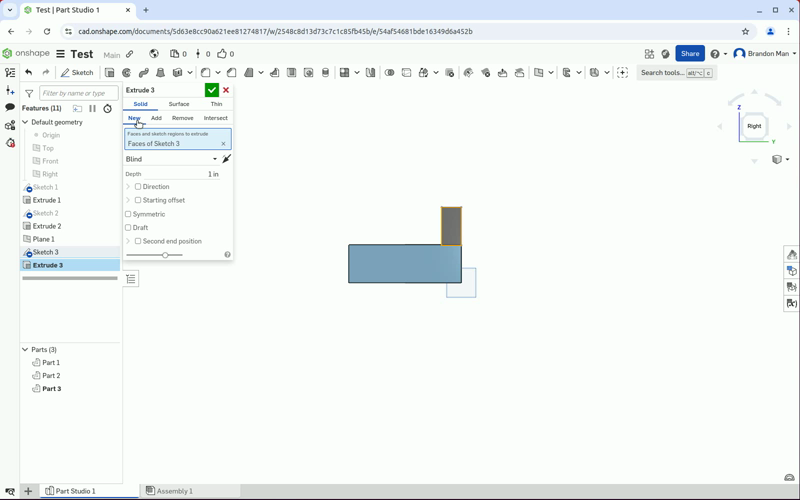
key(tab, 4)
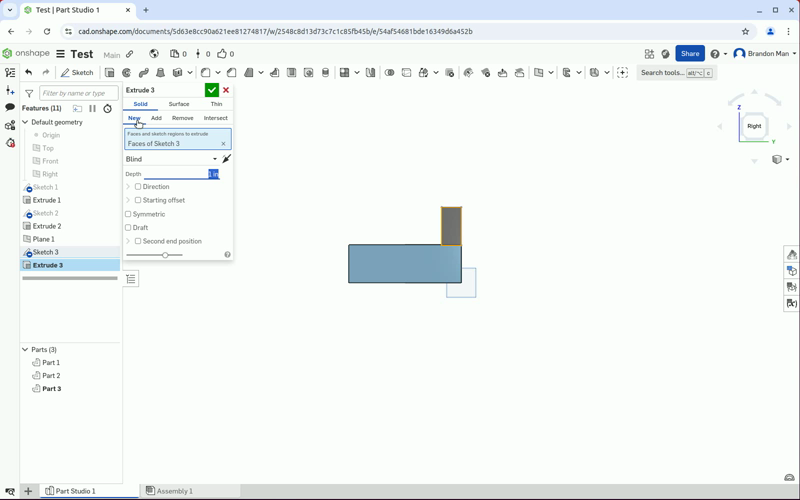
text(-11.554)
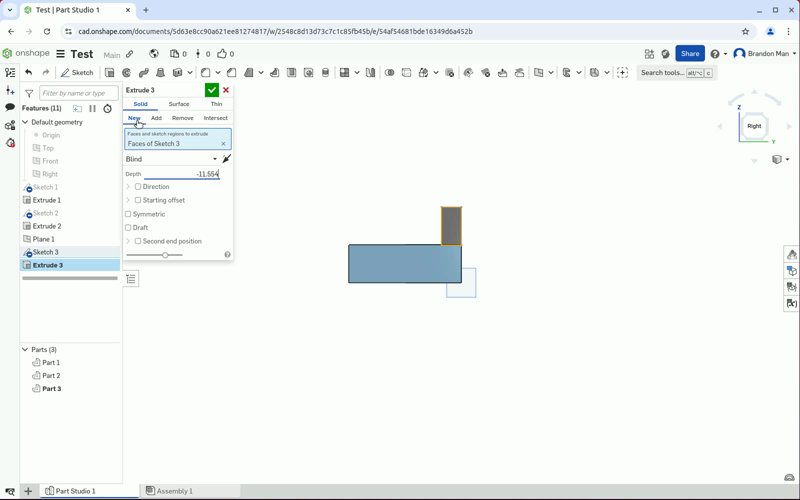
key(enter)
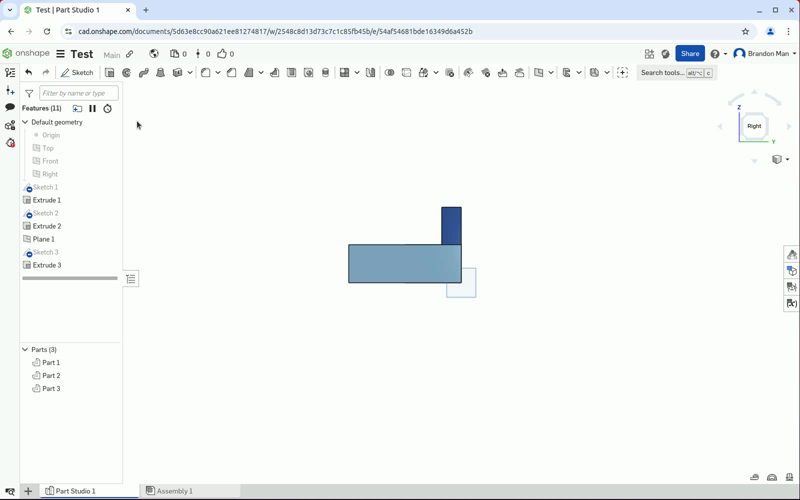
key(shift+h)
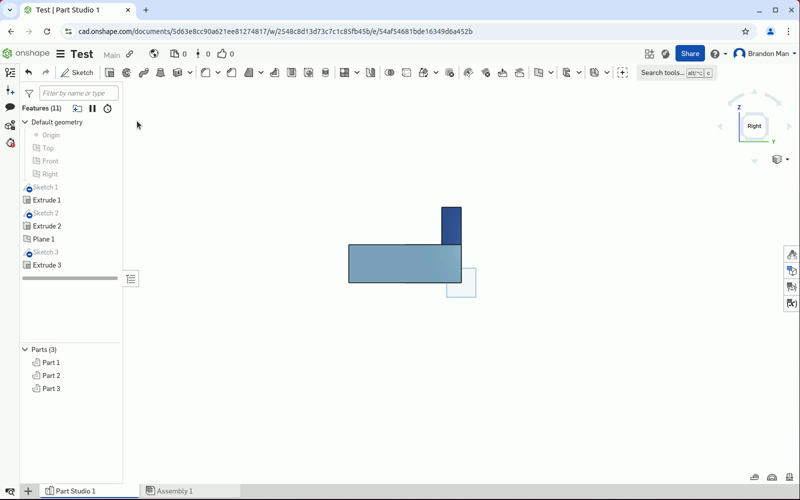
key(shift+h)
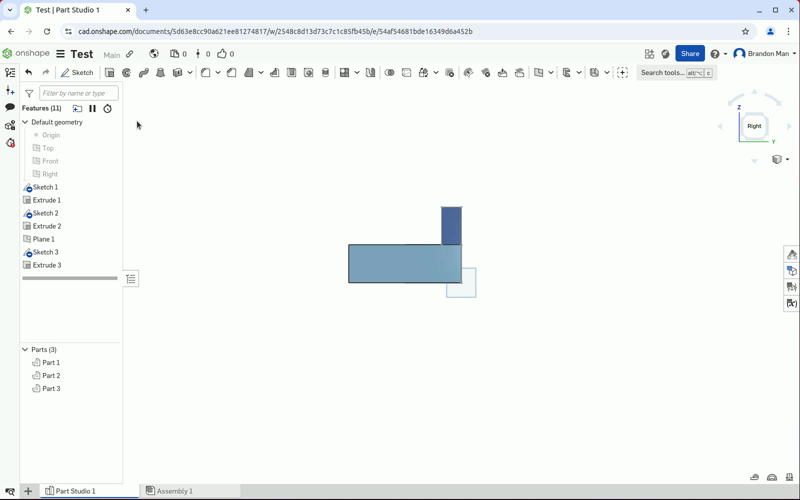
key(shift+7)
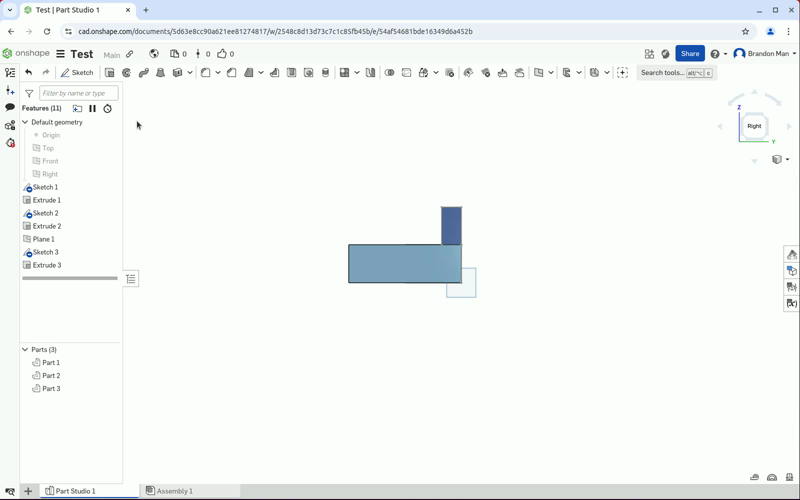
key(right, 2)
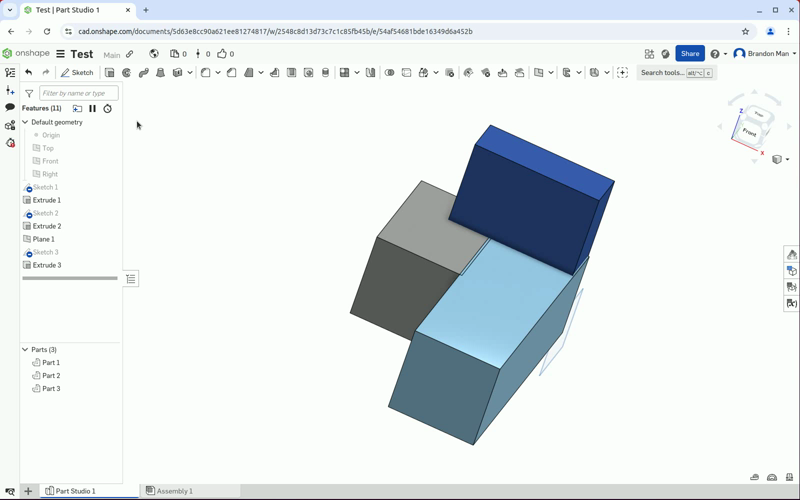
key(down, 2)
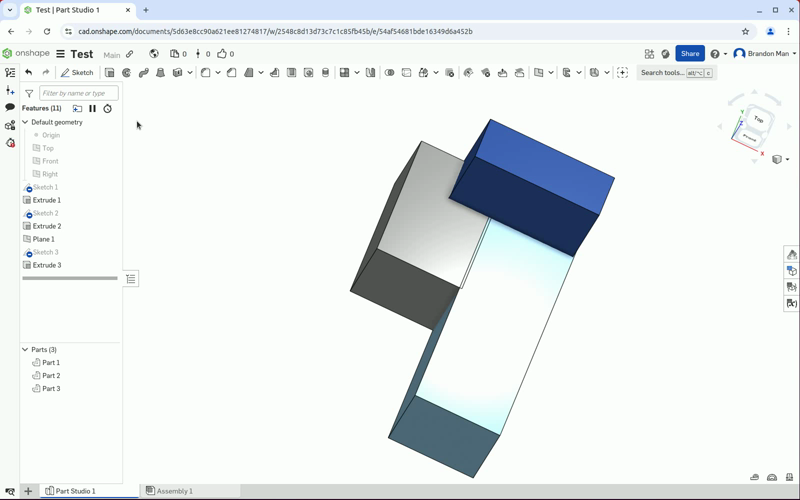
key(up, 2)
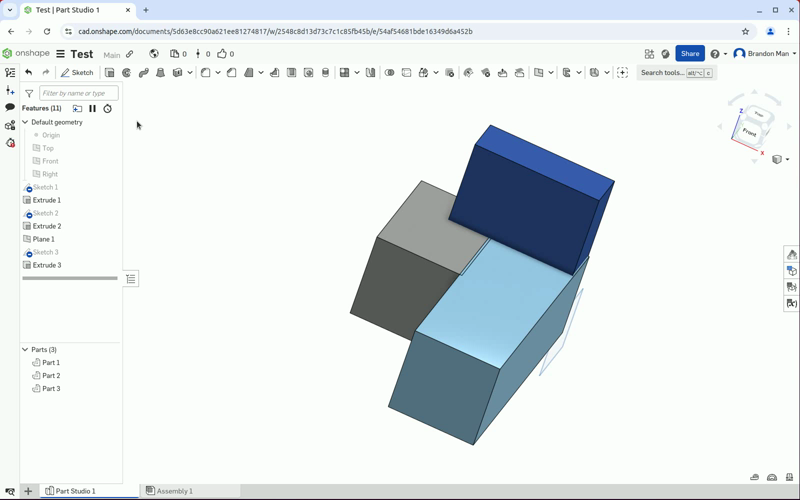
key(left, 2)
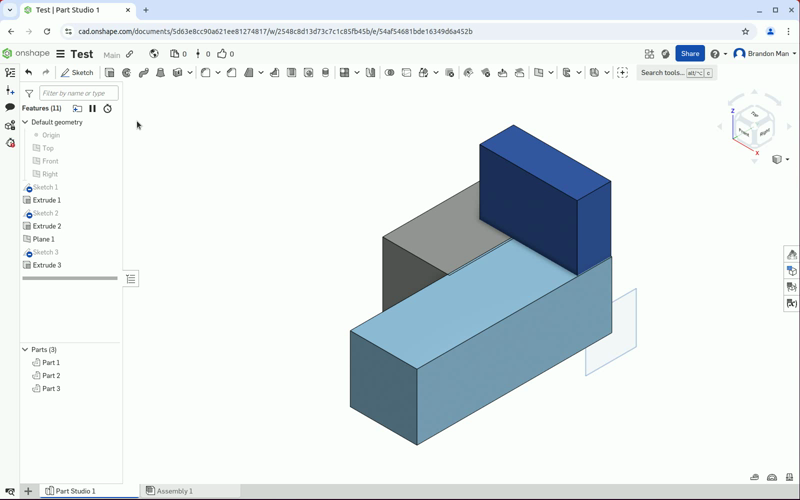
mouse_move(73, 189)
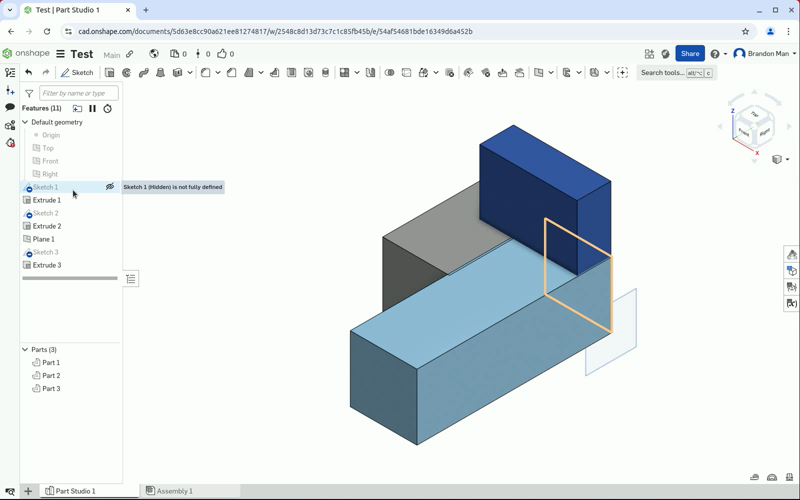
click(73, 189)